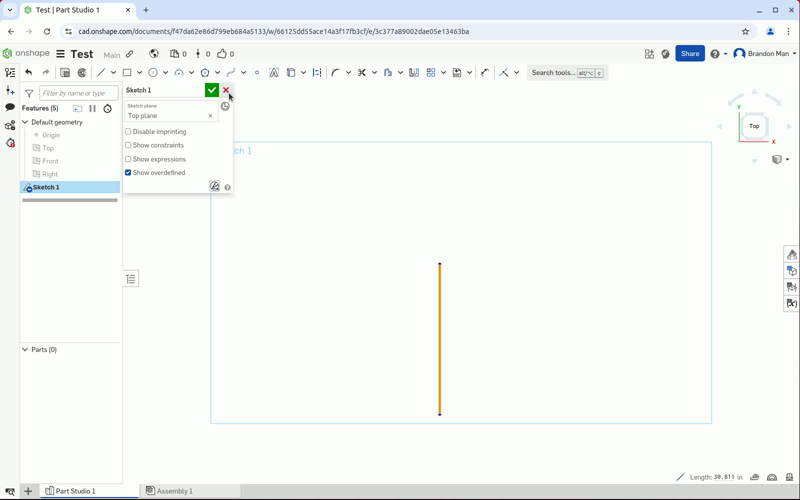
key(shift+h)
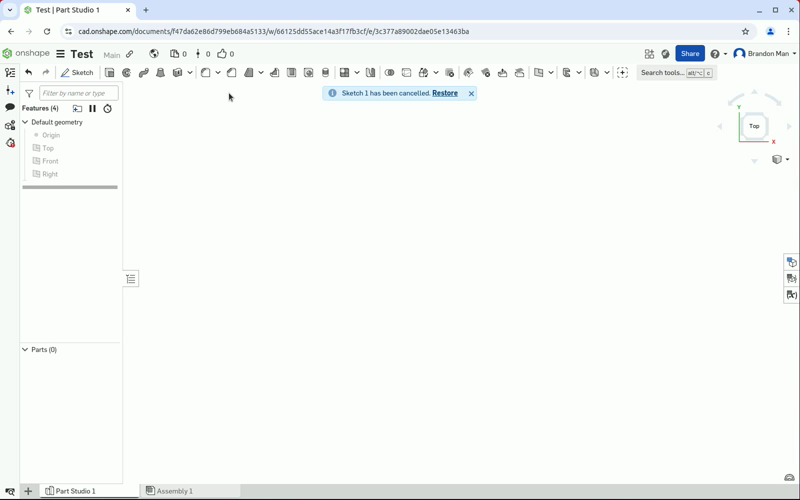
mouse_move(73, 352)
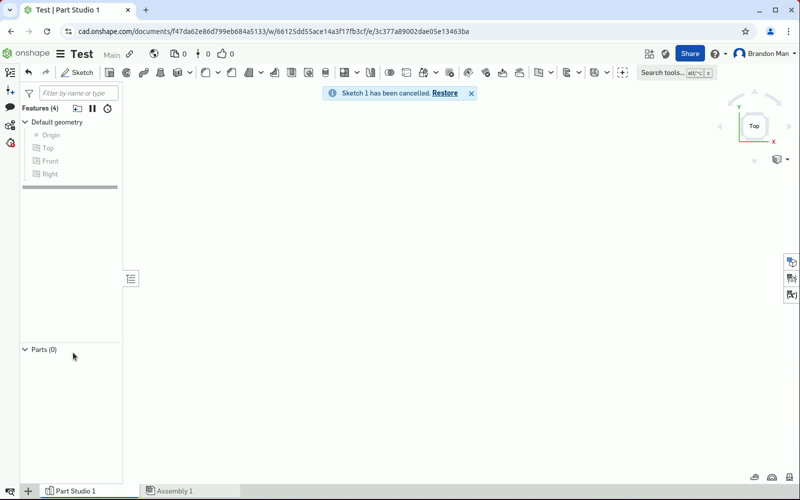
key(y)
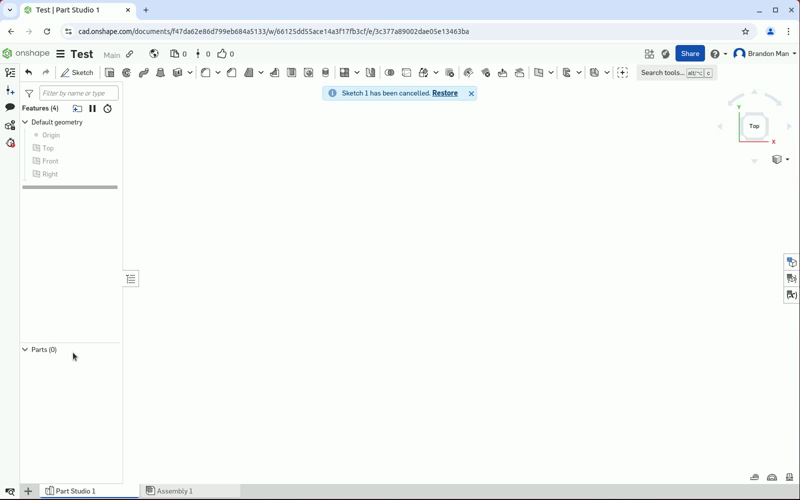
key(shift+p)
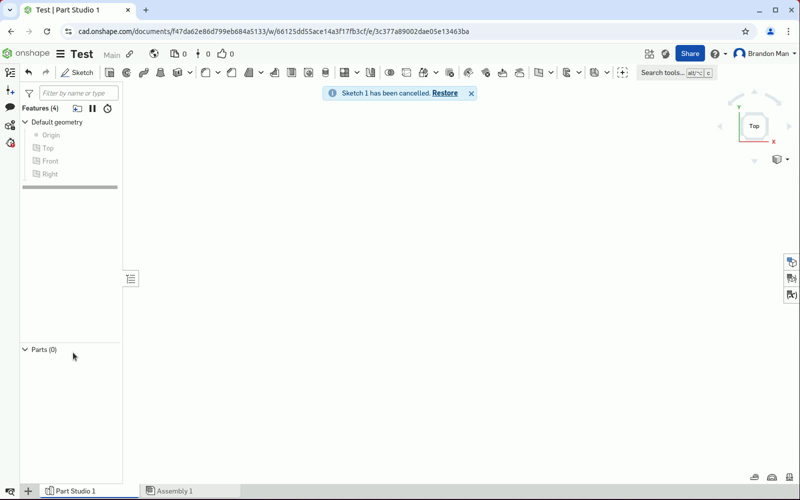
key(space)
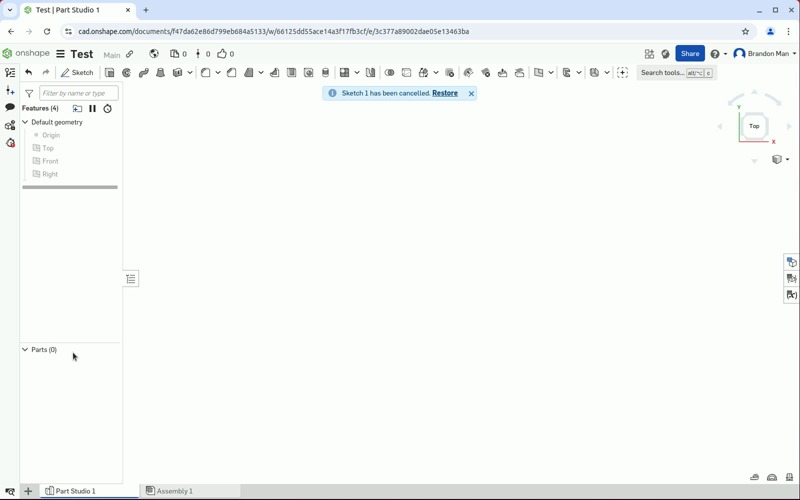
key_down(shift)
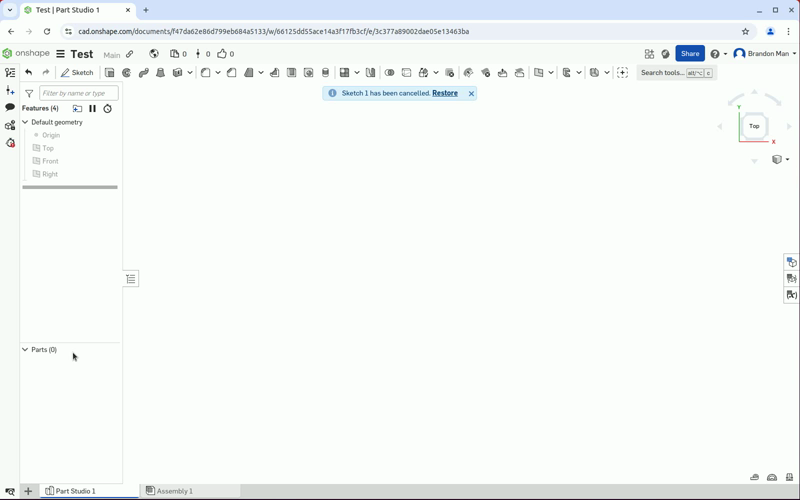
key(up)
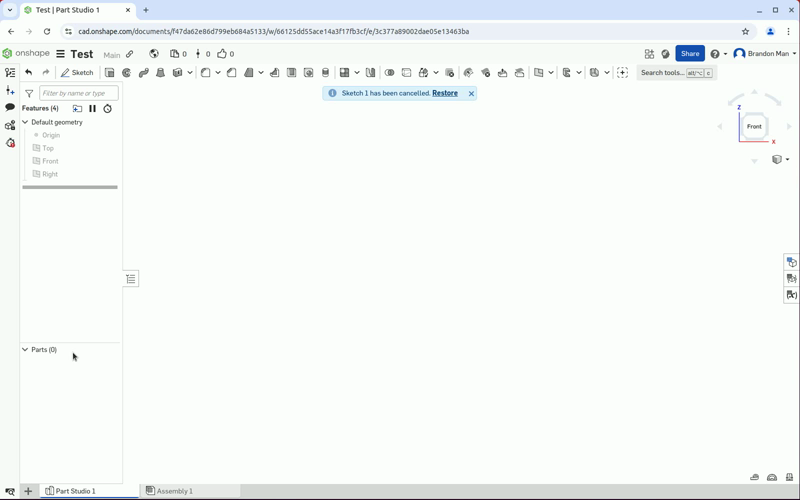
key_up(shift)
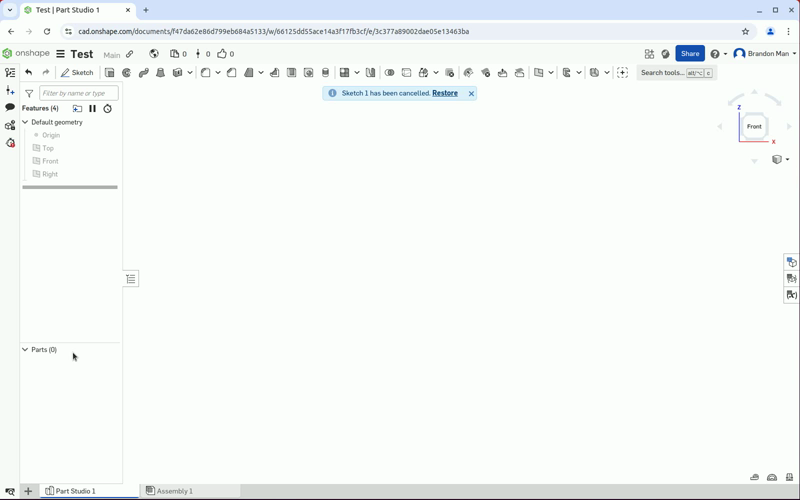
mouse_move(73, 352)
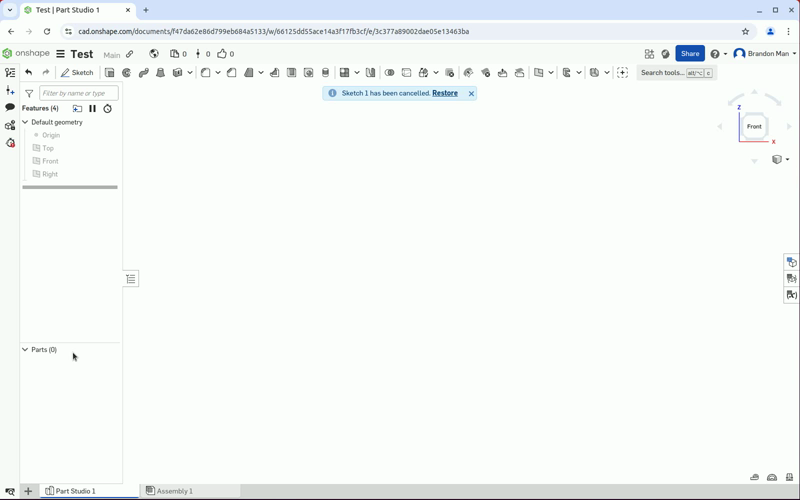
key(shift+y)
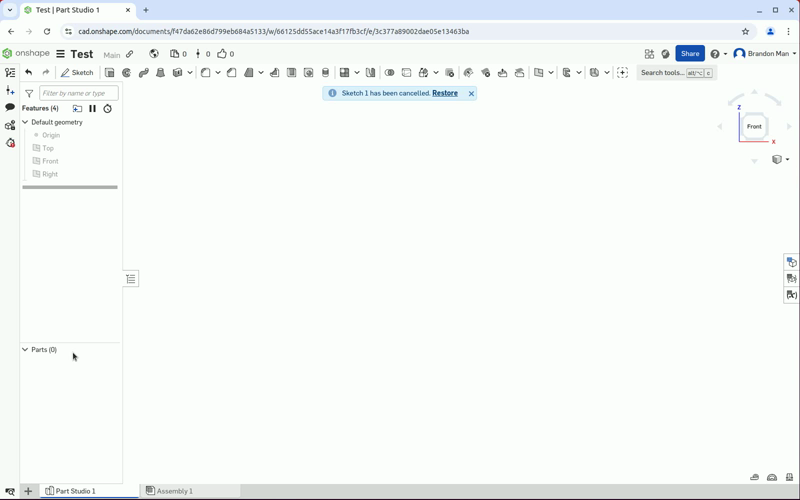
key(shift+s)
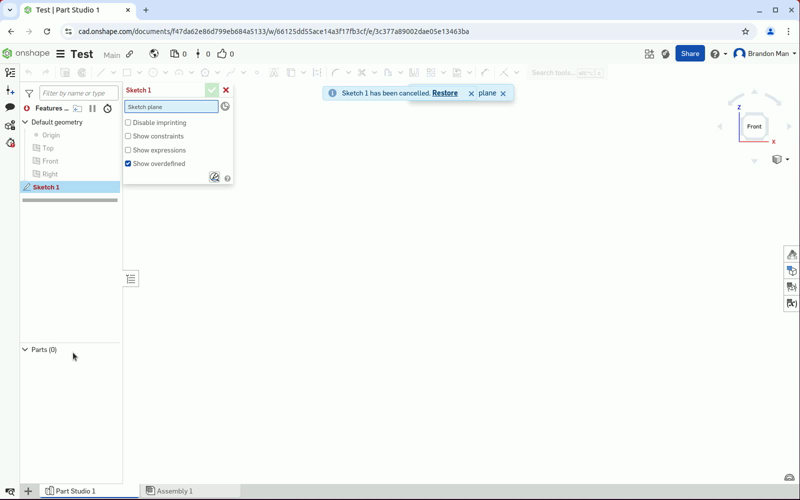
mouse_move(73, 163)
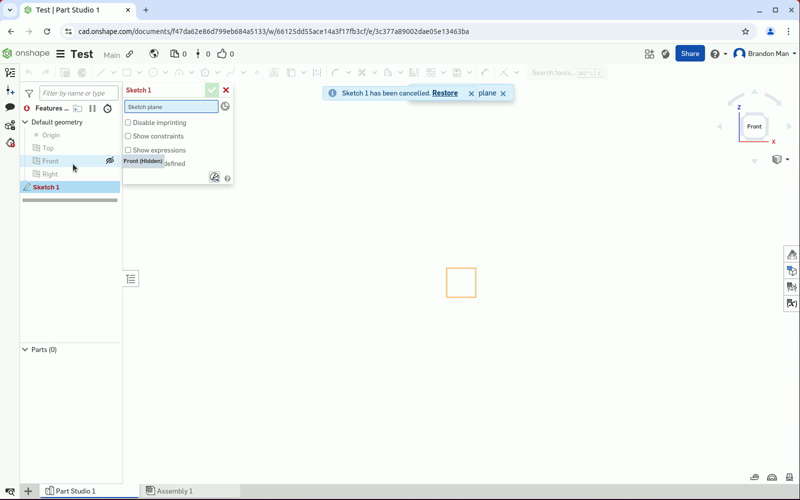
click(73, 163)
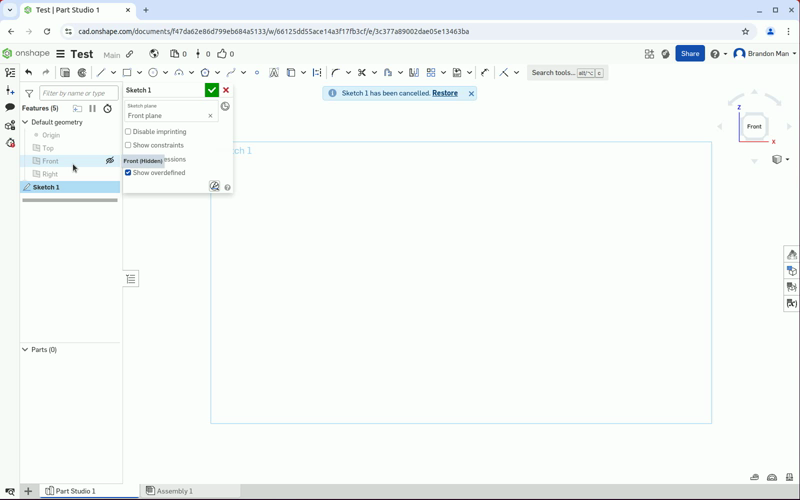
mouse_move(73, 352)
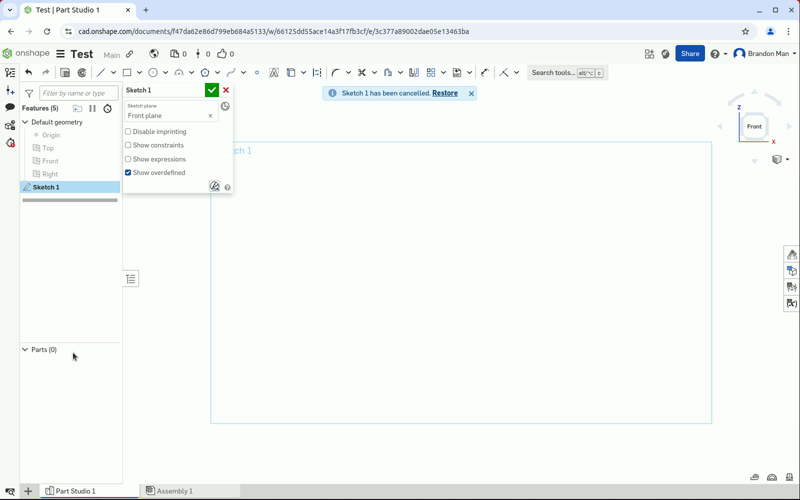
key(y)
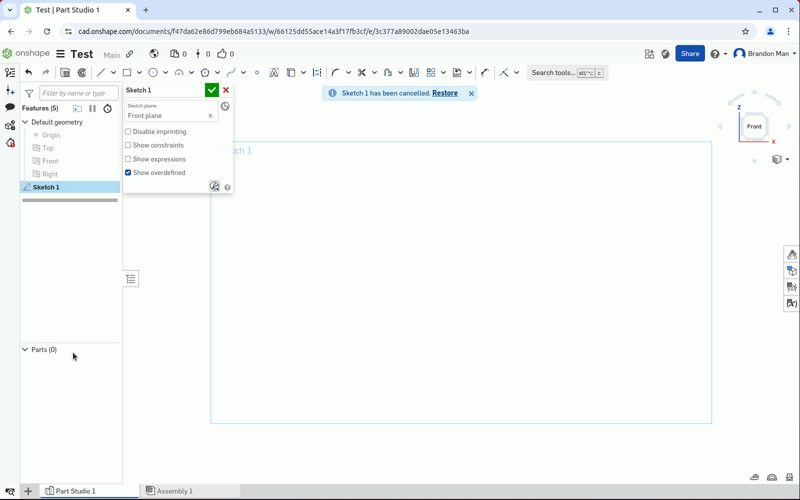
key(l)
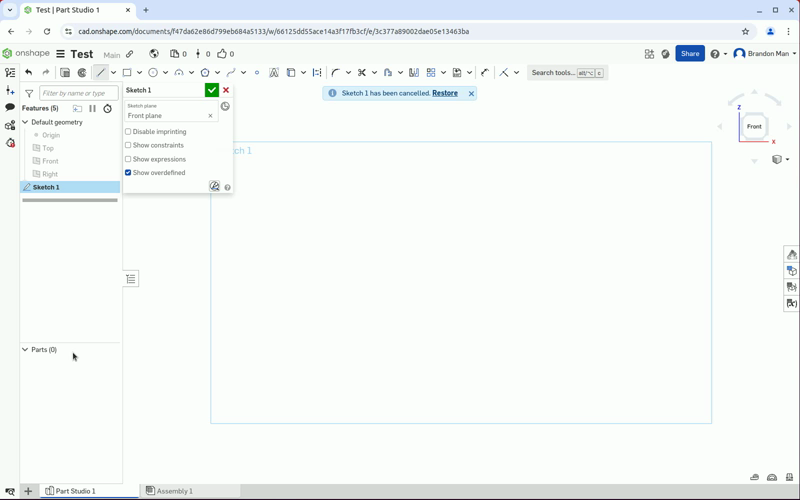
key_down(shift)
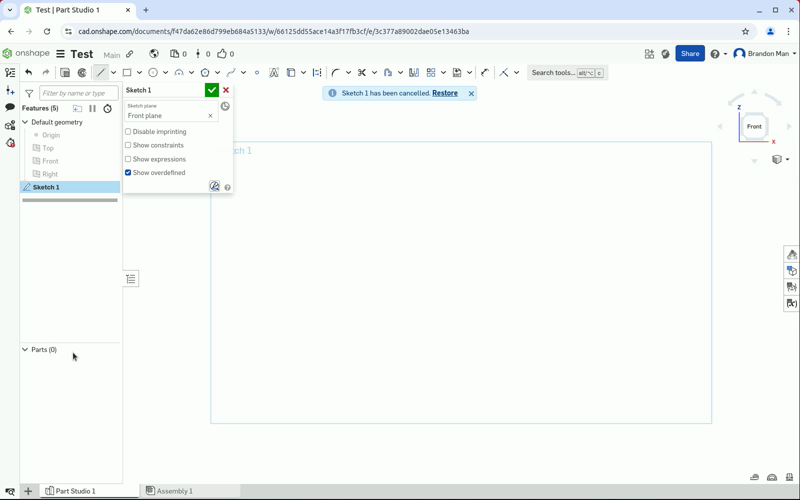
mouse_move(348, 257)
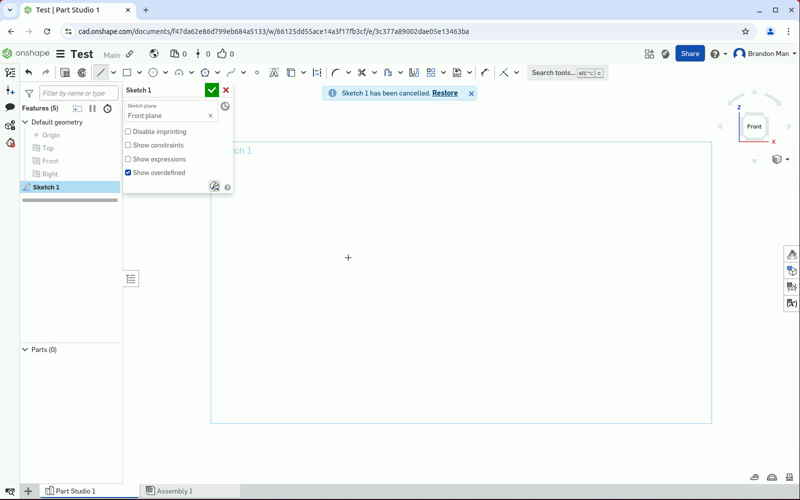
click(348, 257)
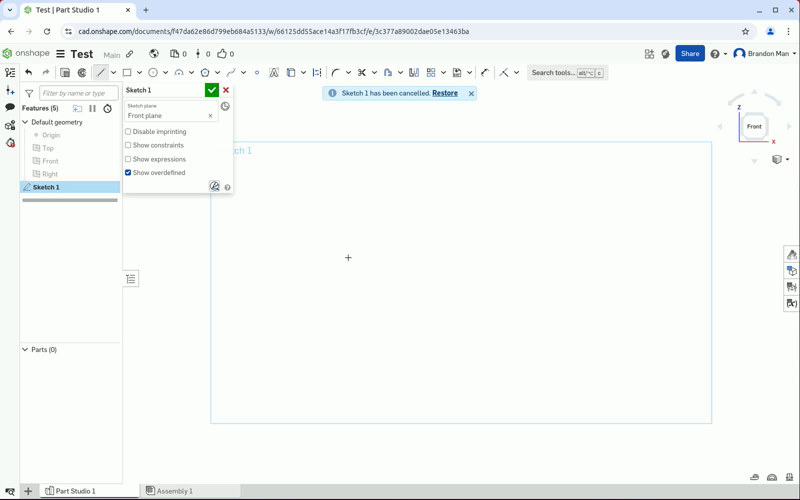
key_up(shift)
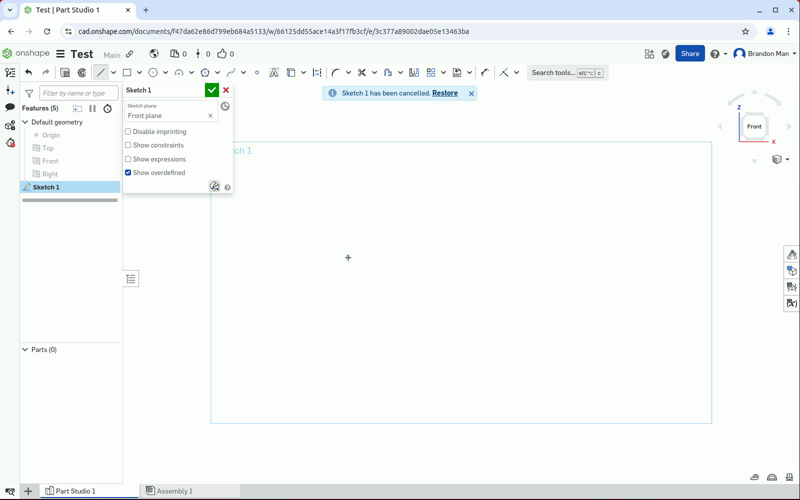
key_down(shift)
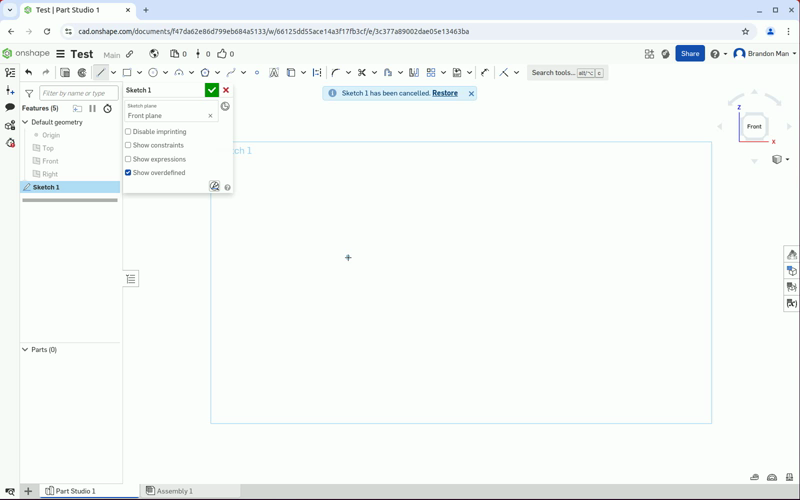
mouse_move(466, 257)
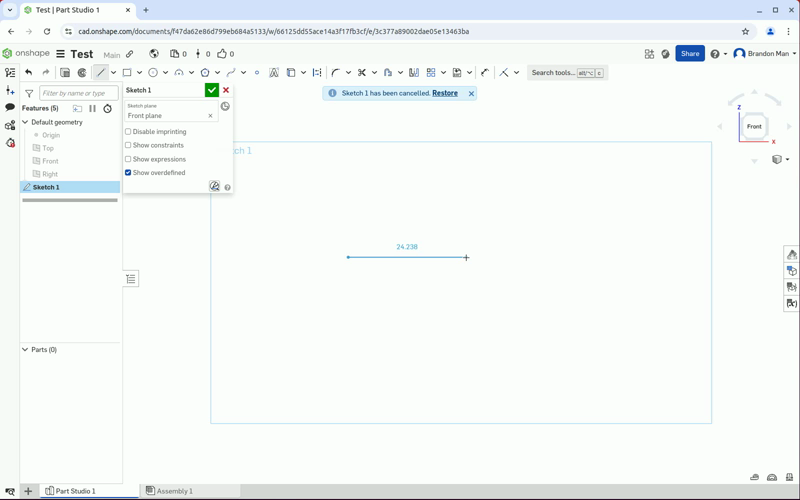
click(466, 257)
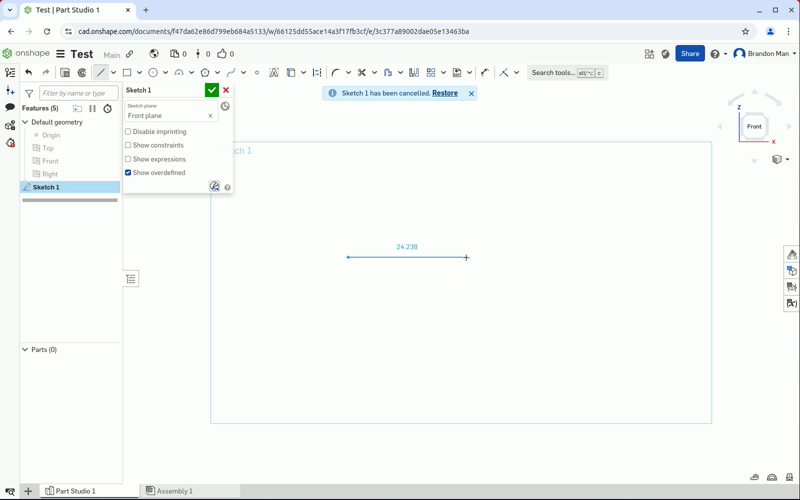
key_up(shift)
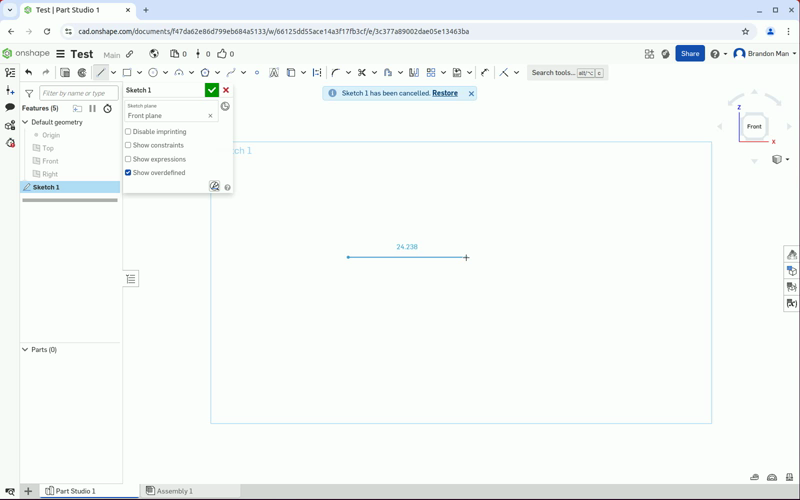
key_down(shift)
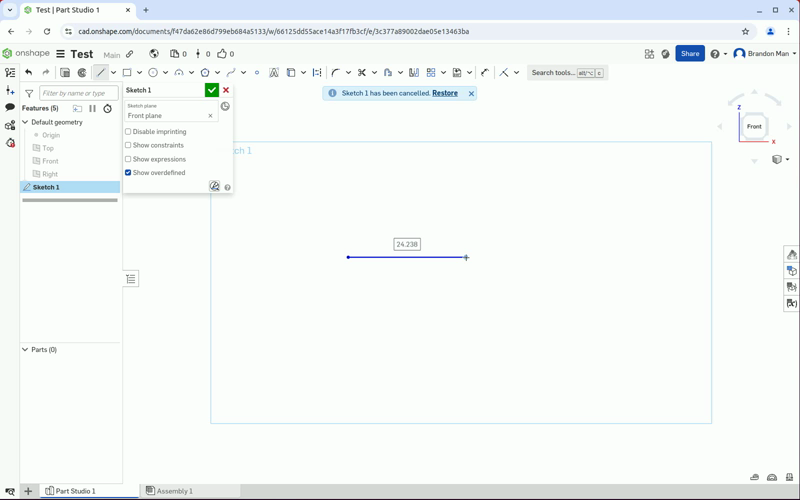
mouse_move(496, 257)
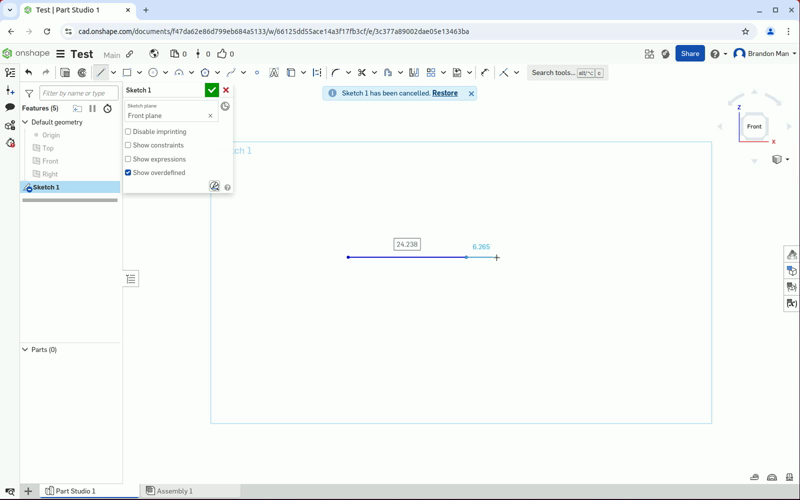
mouse_move(466, 254)
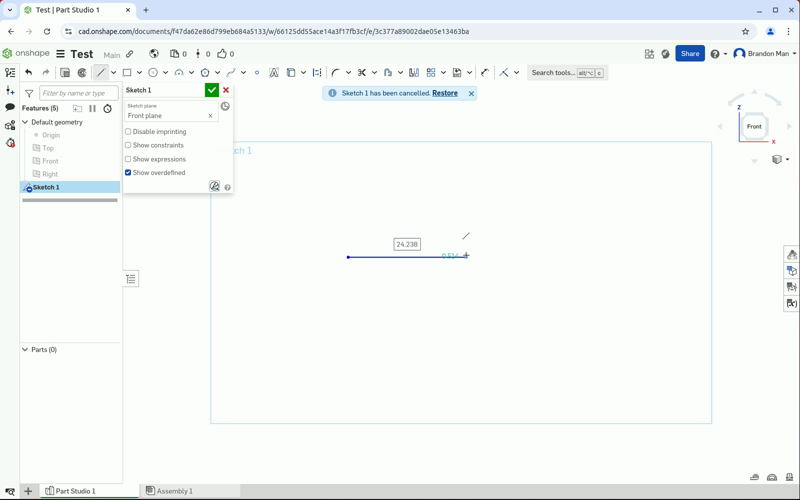
scroll(6)
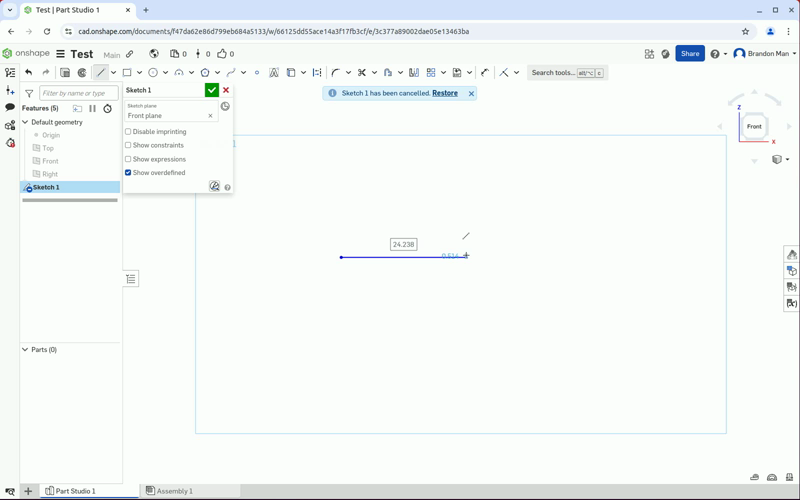
scroll(6)
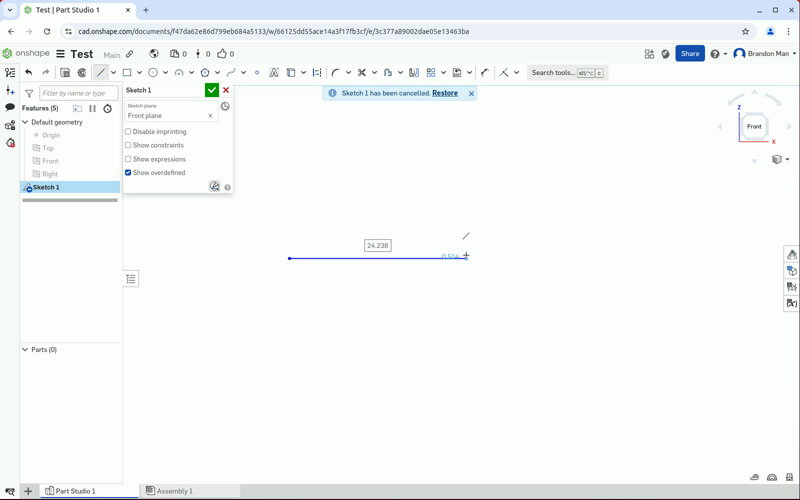
scroll(6)
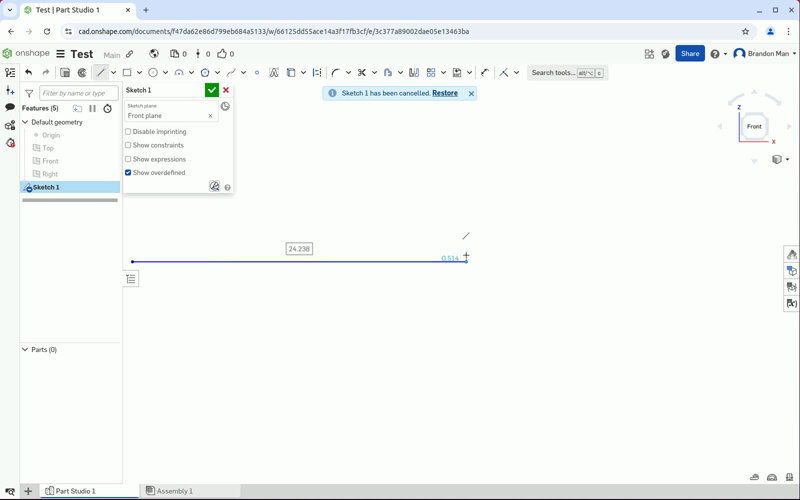
scroll(6)
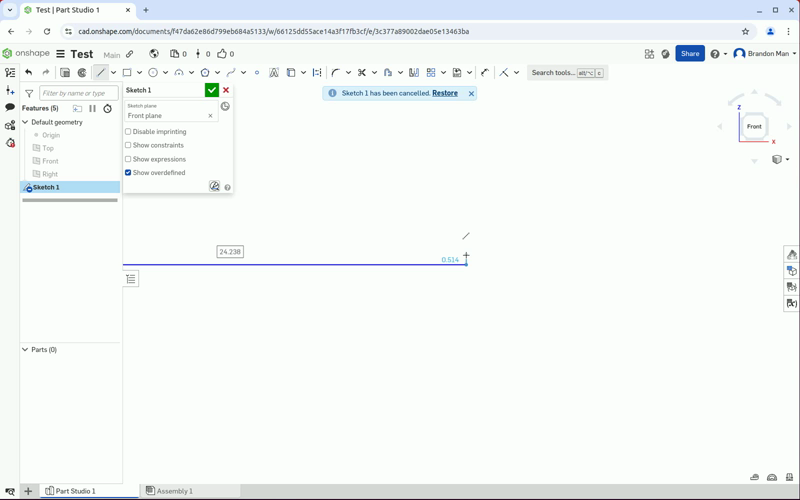
scroll(6)
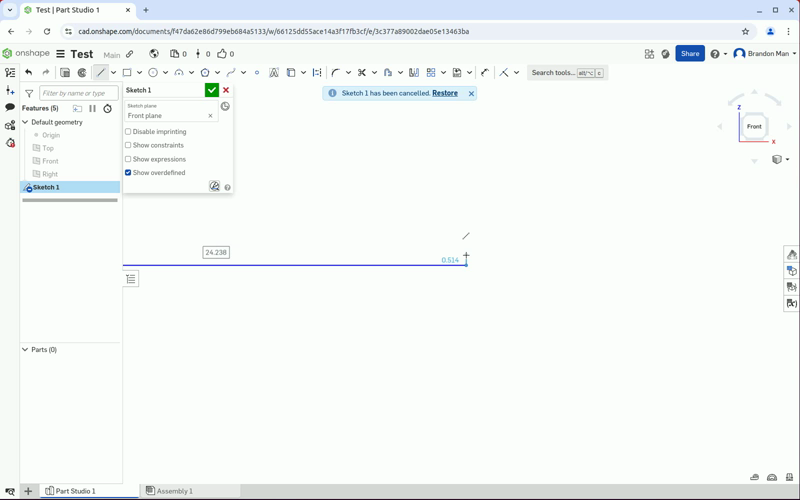
scroll(6)
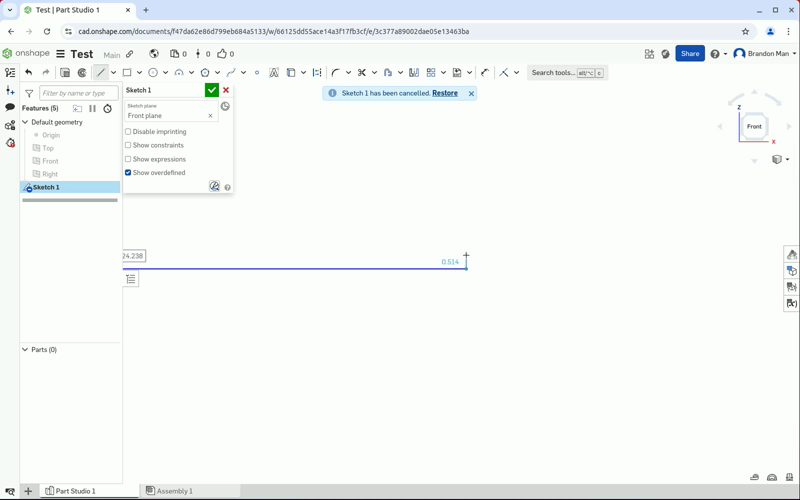
scroll(6)
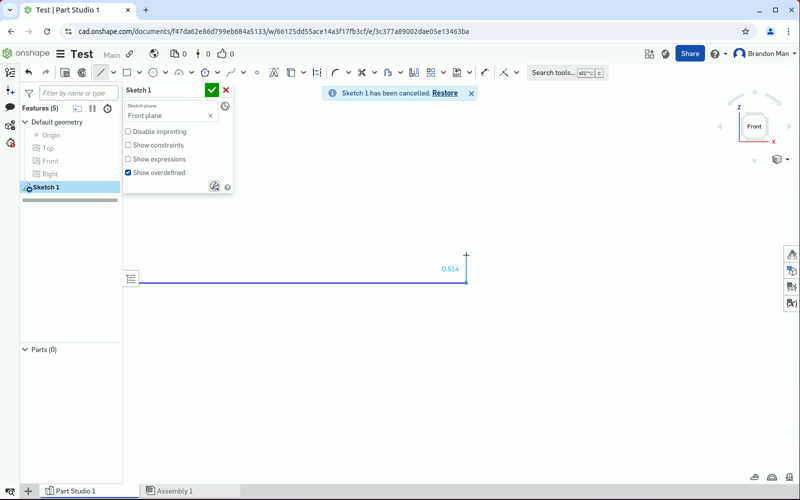
click(466, 254)
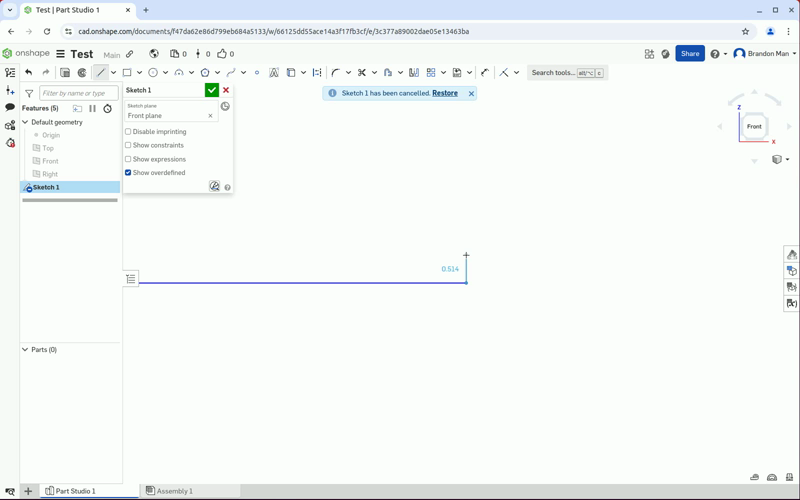
scroll(-6)
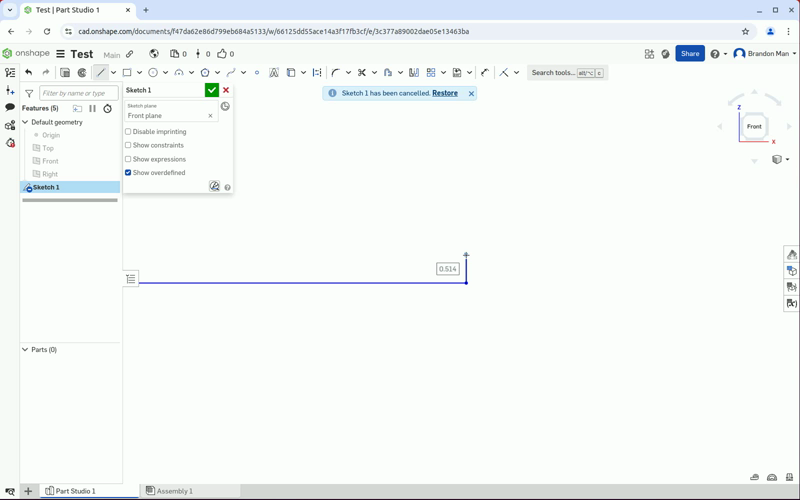
scroll(-6)
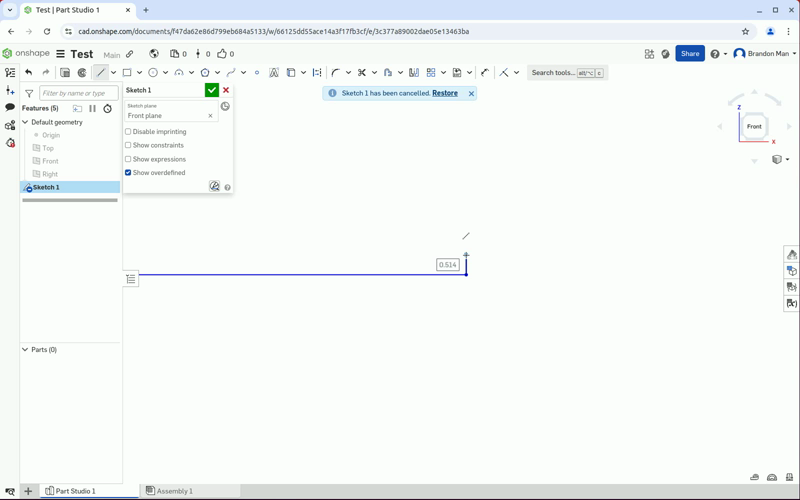
scroll(-6)
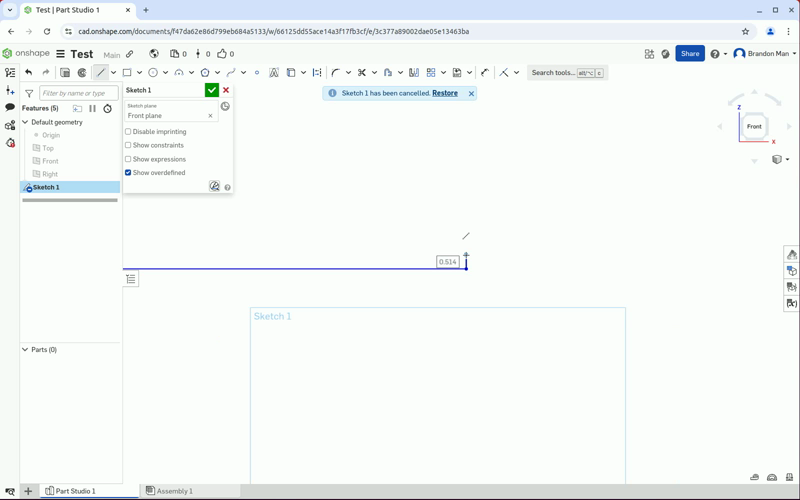
scroll(-6)
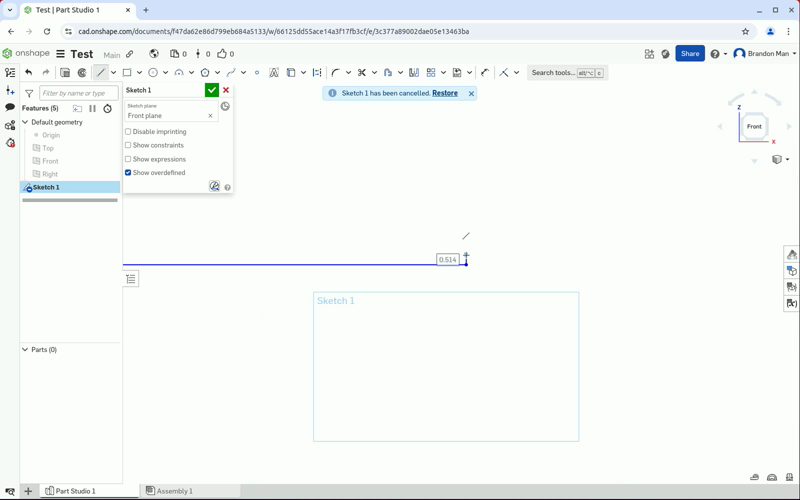
scroll(-6)
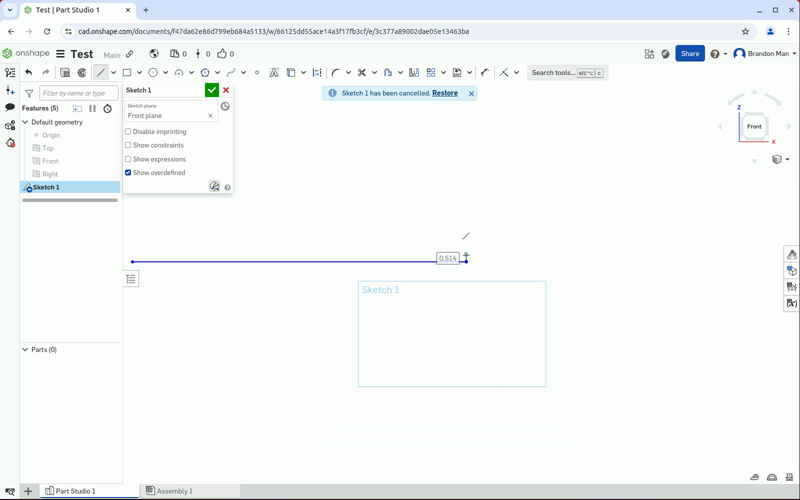
scroll(-6)
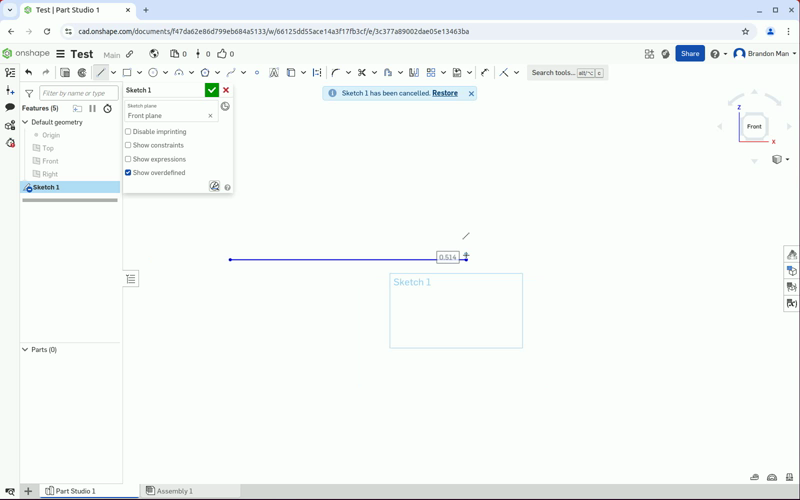
scroll(-6)
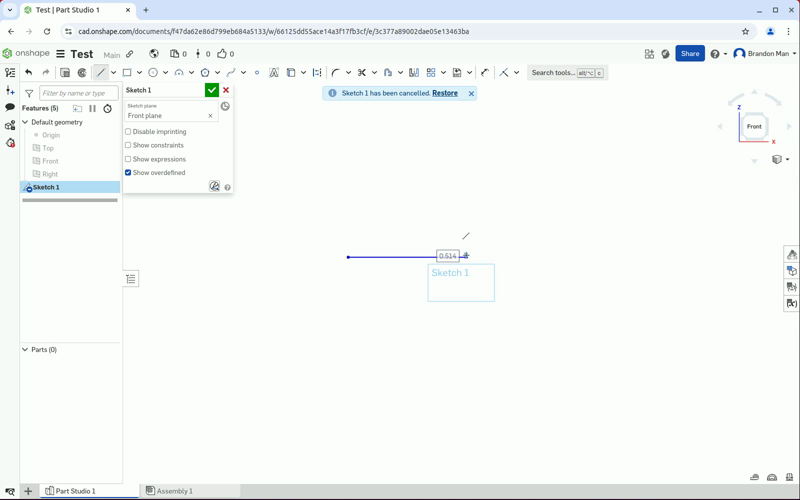
key_up(shift)
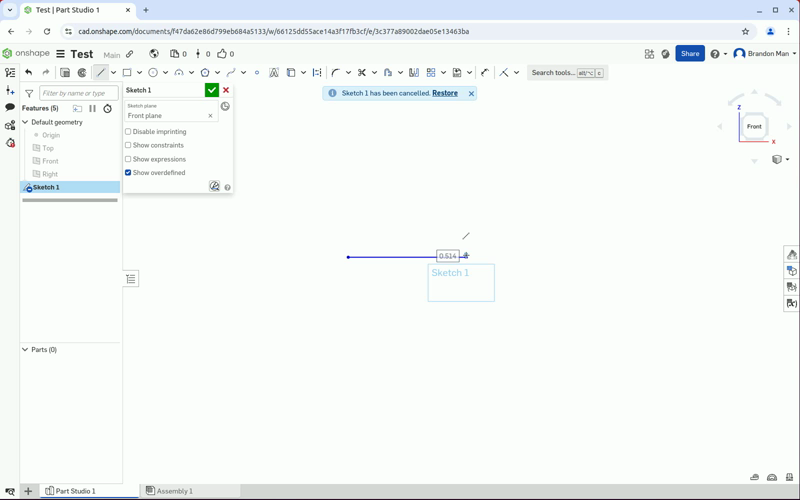
key_down(shift)
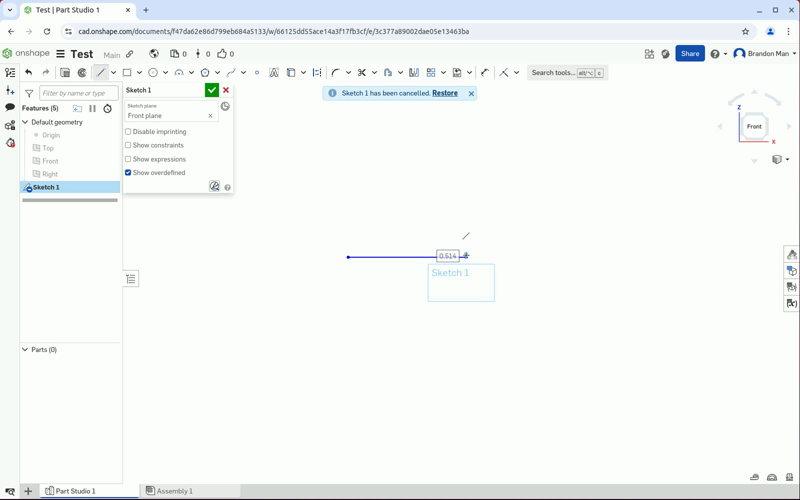
mouse_move(466, 186)
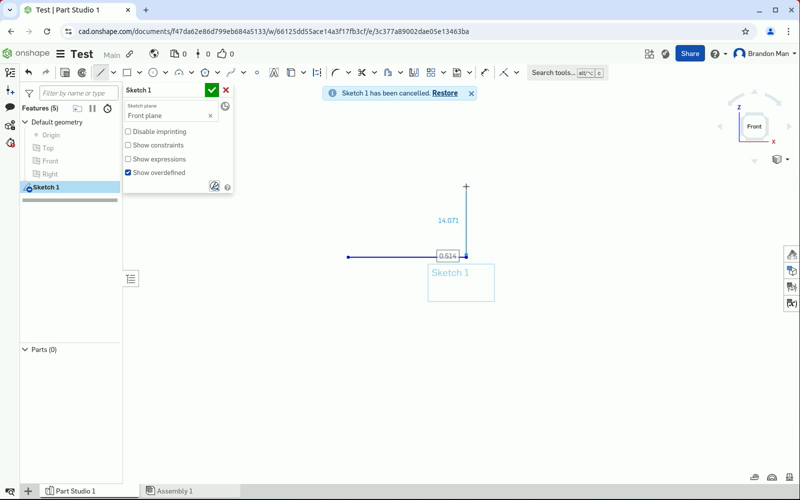
click(466, 186)
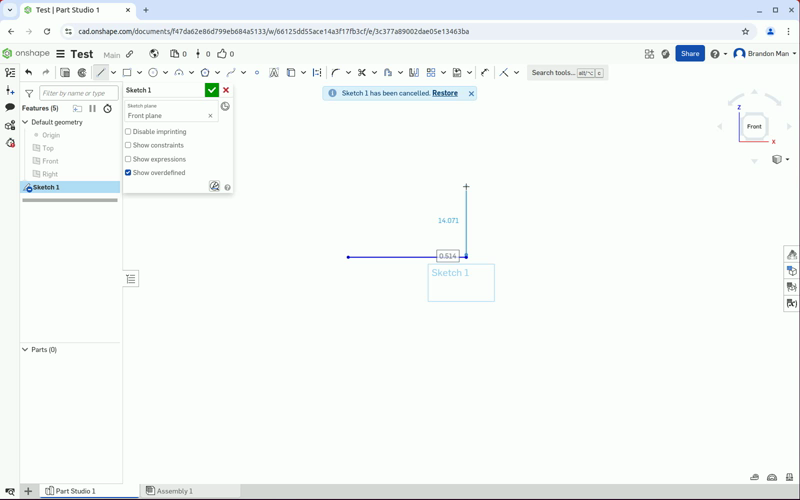
key_up(shift)
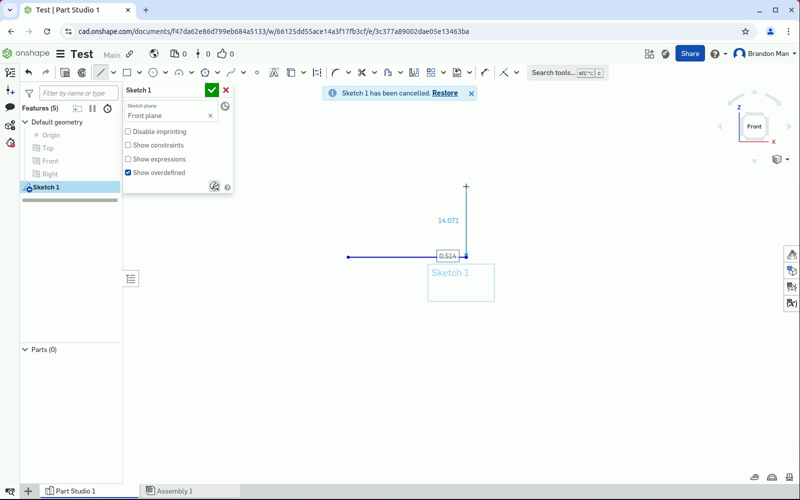
key_down(shift)
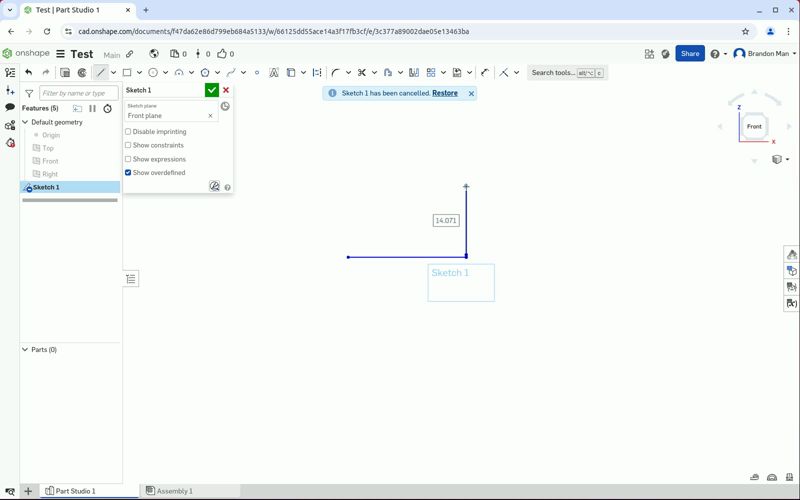
mouse_move(348, 186)
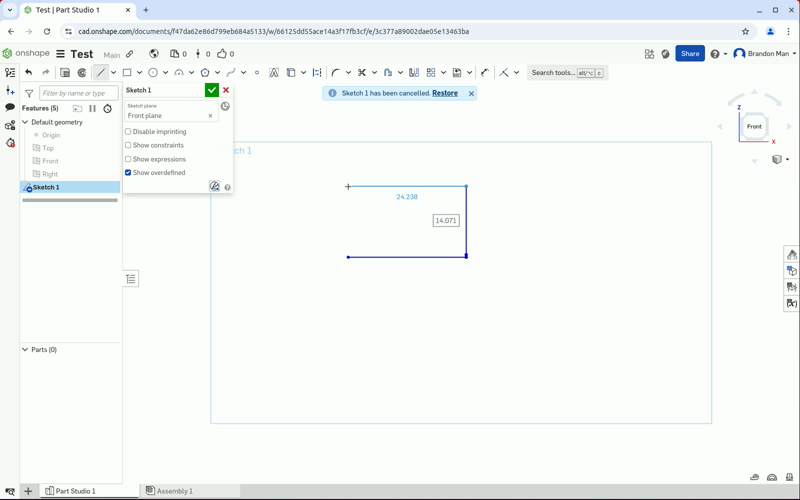
click(348, 186)
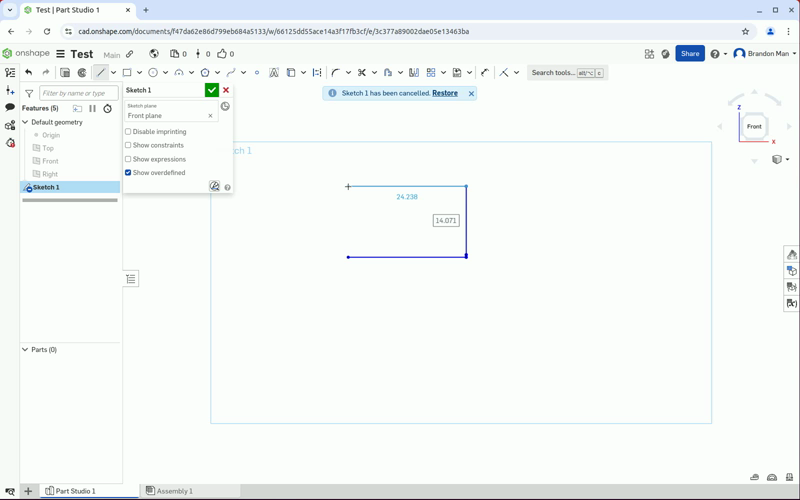
key_up(shift)
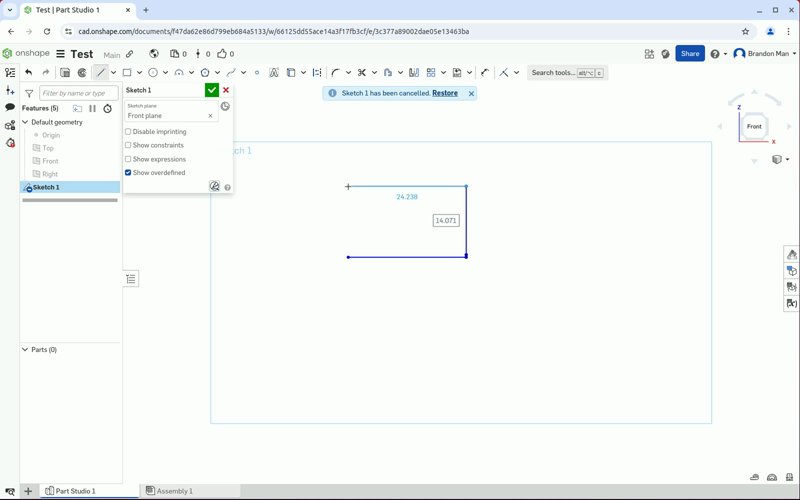
key_down(shift)
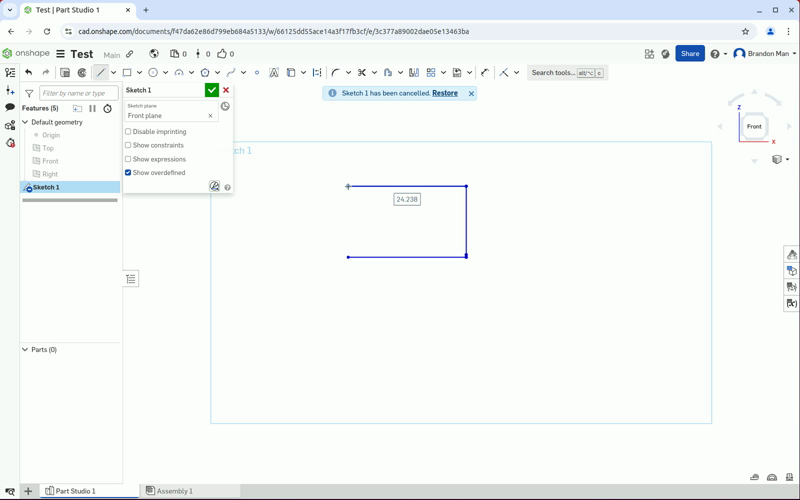
mouse_move(378, 186)
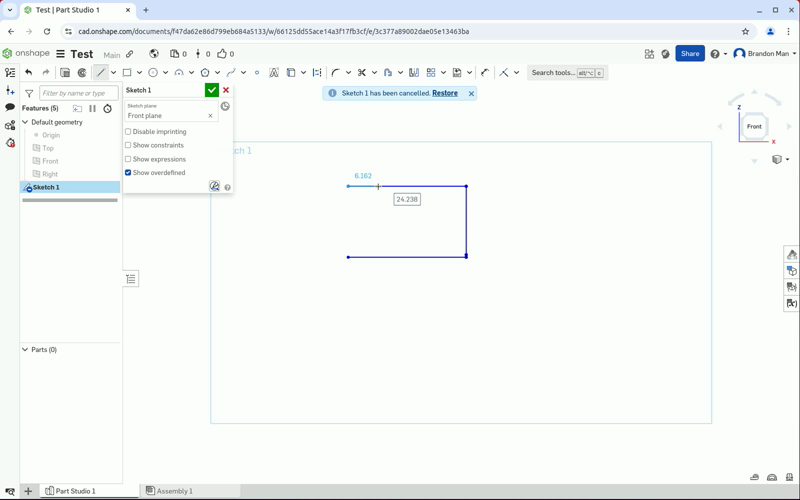
mouse_move(348, 232)
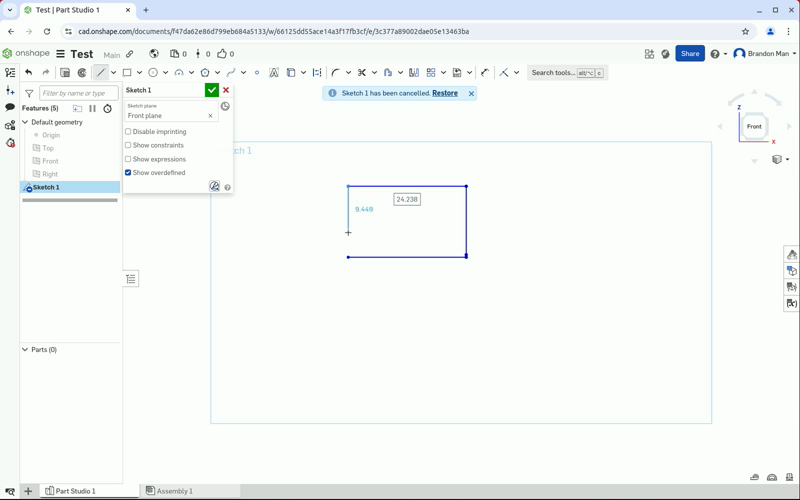
click(348, 232)
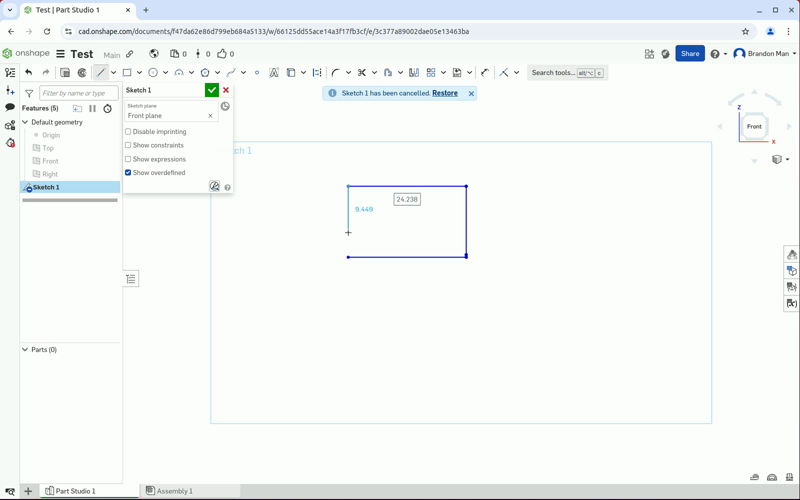
key_up(shift)
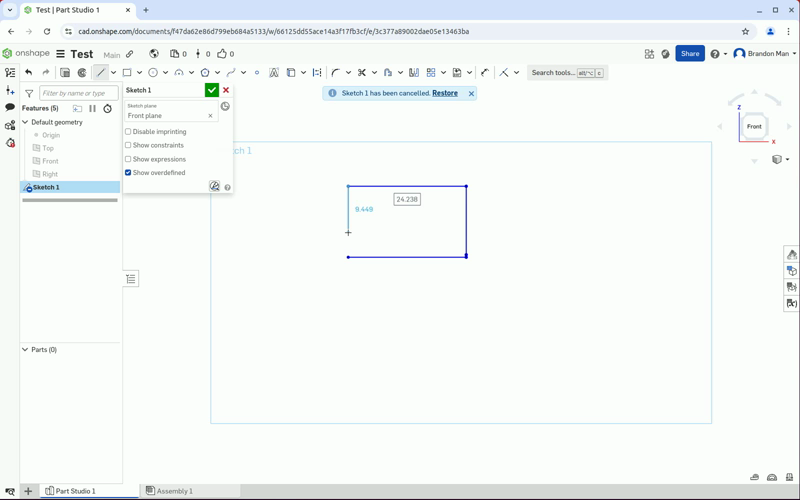
mouse_move(378, 232)
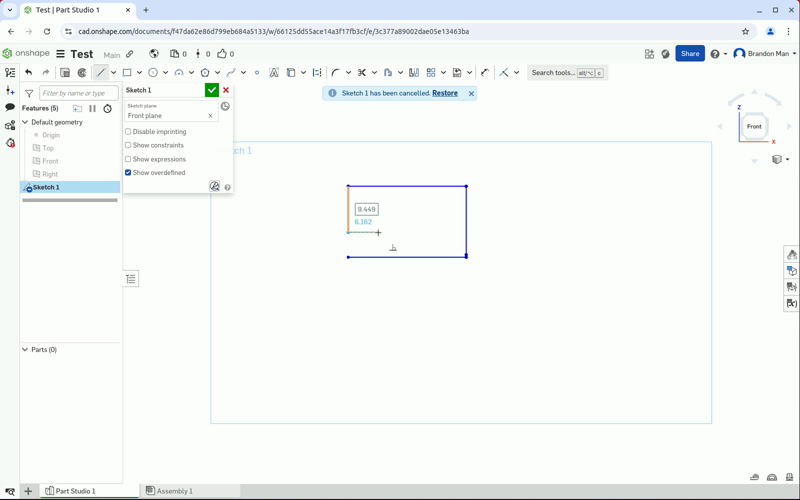
key_down(shift)
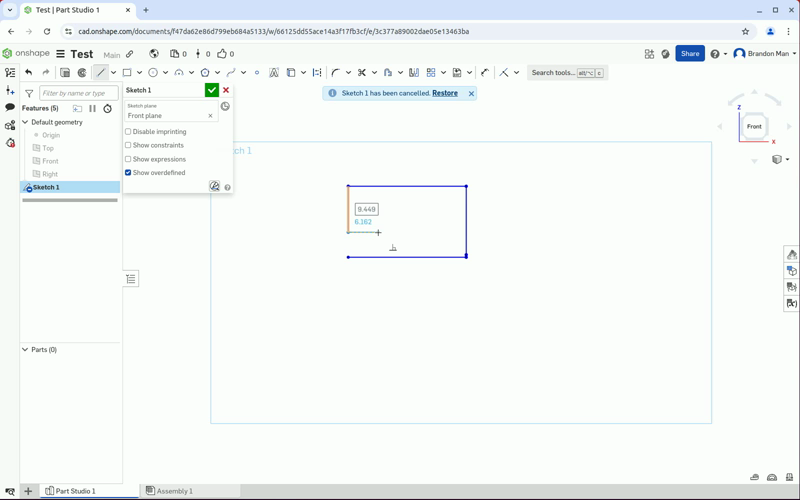
mouse_move(348, 257)
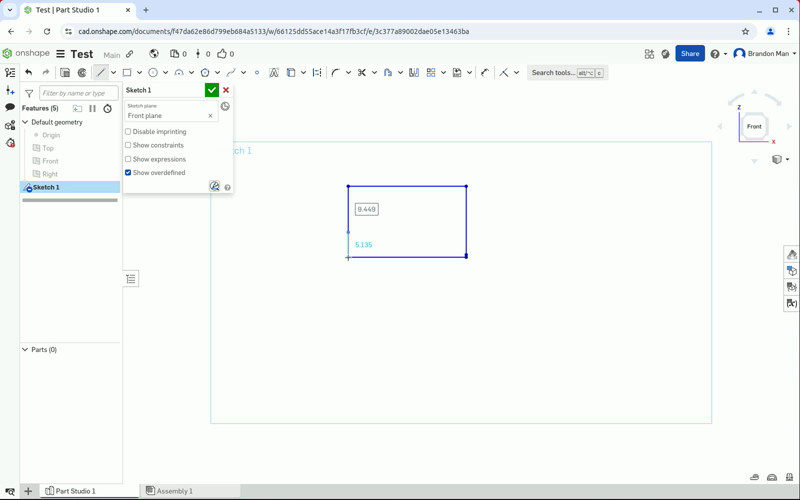
key_up(shift)
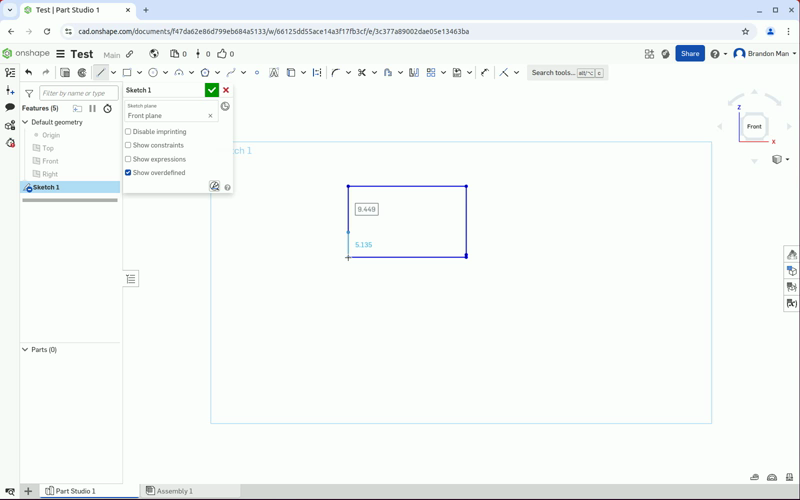
click(348, 257)
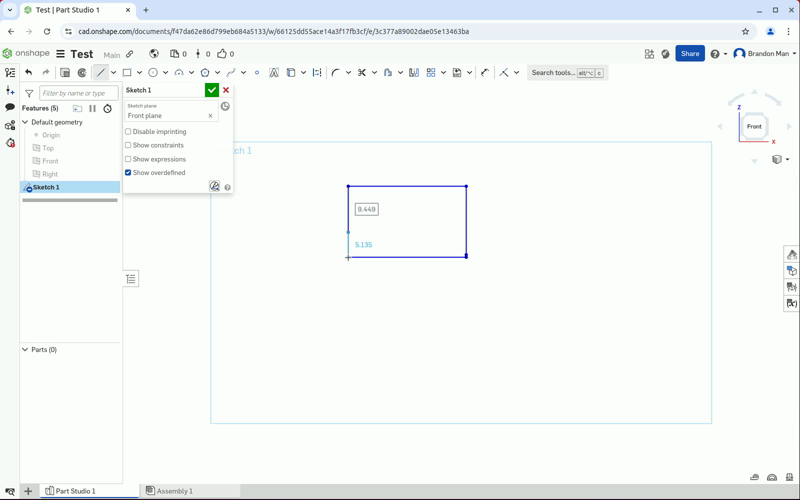
key(esc)
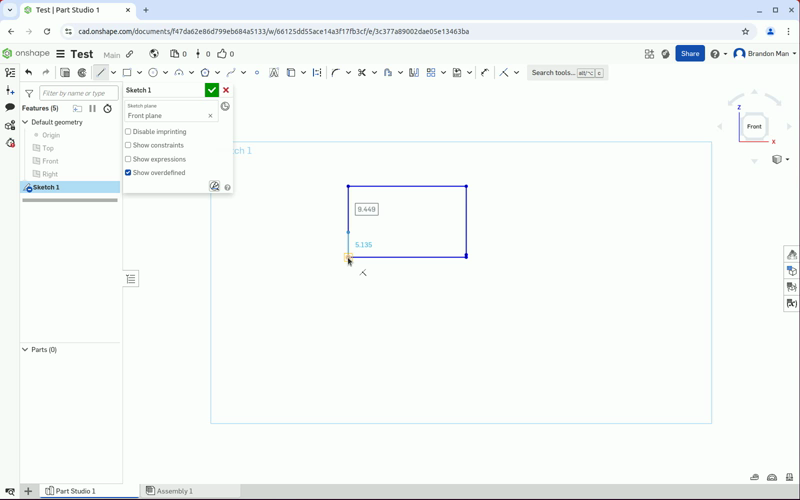
key(l)
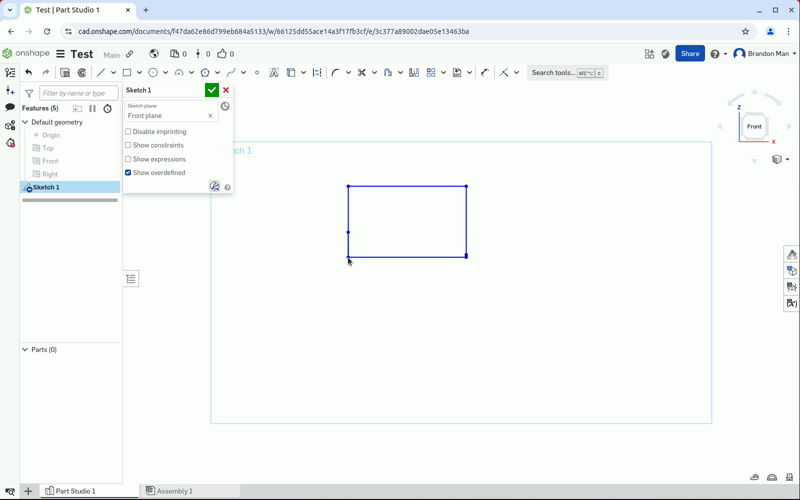
key_down(shift)
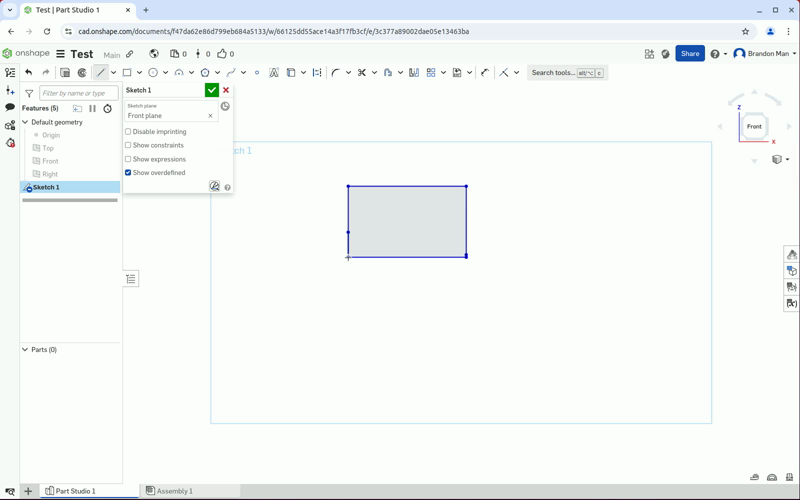
mouse_move(358, 231)
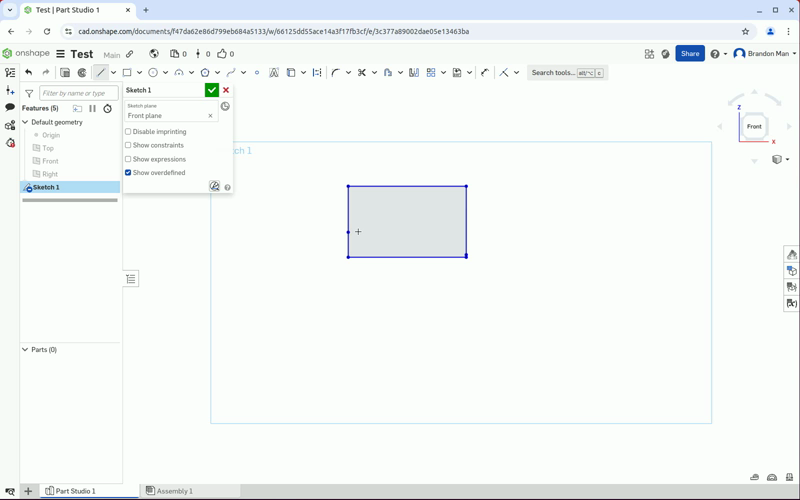
click(358, 231)
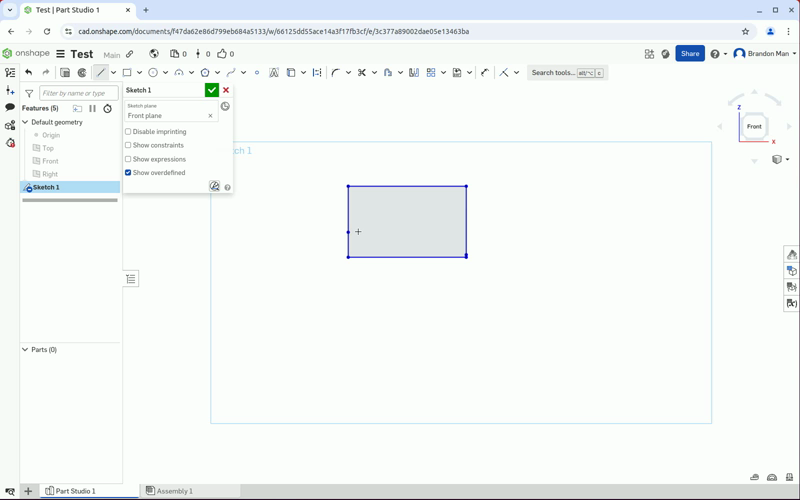
key_up(shift)
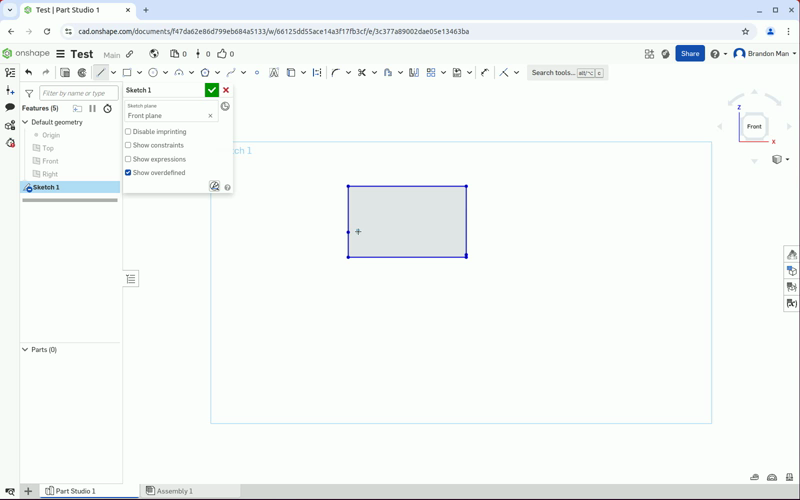
key_down(shift)
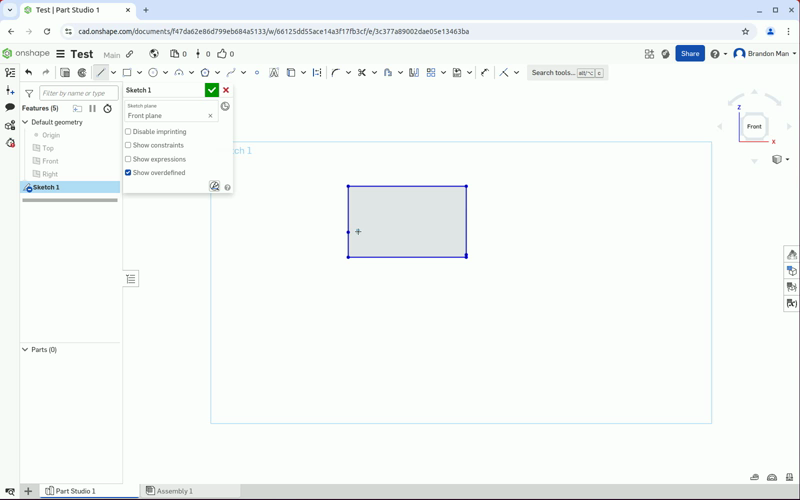
mouse_move(388, 231)
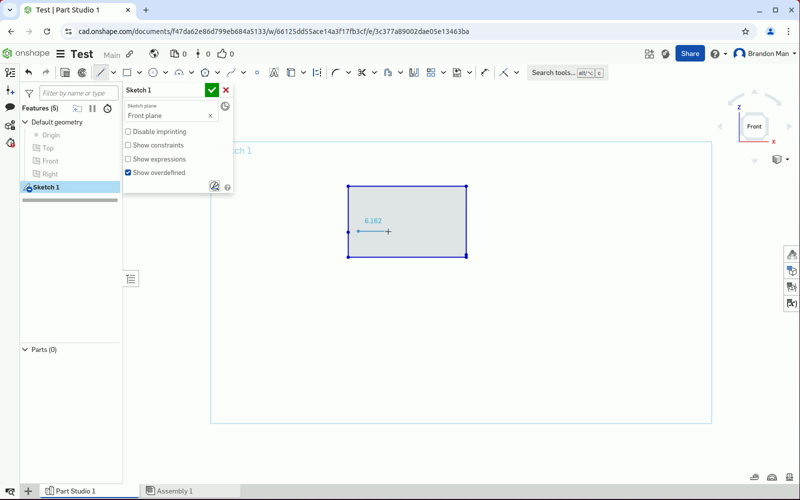
mouse_move(396, 231)
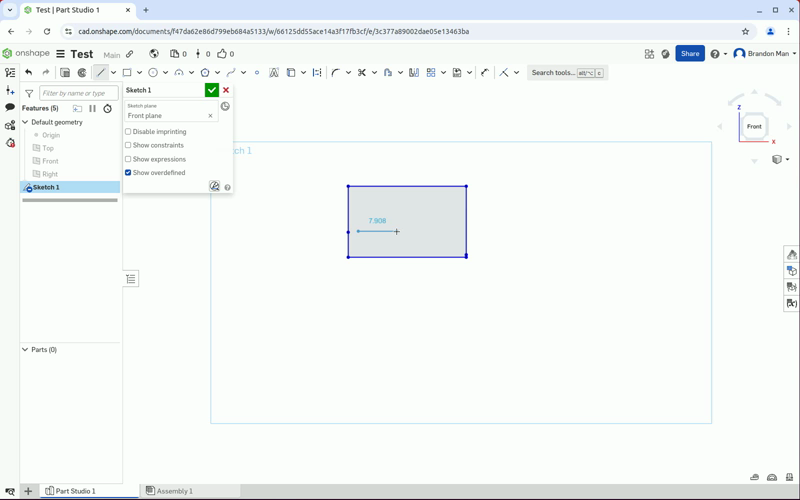
click(396, 231)
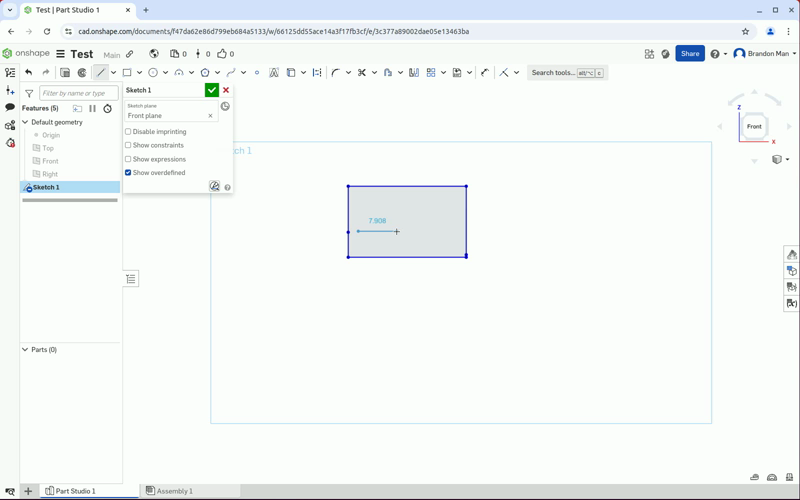
key_up(shift)
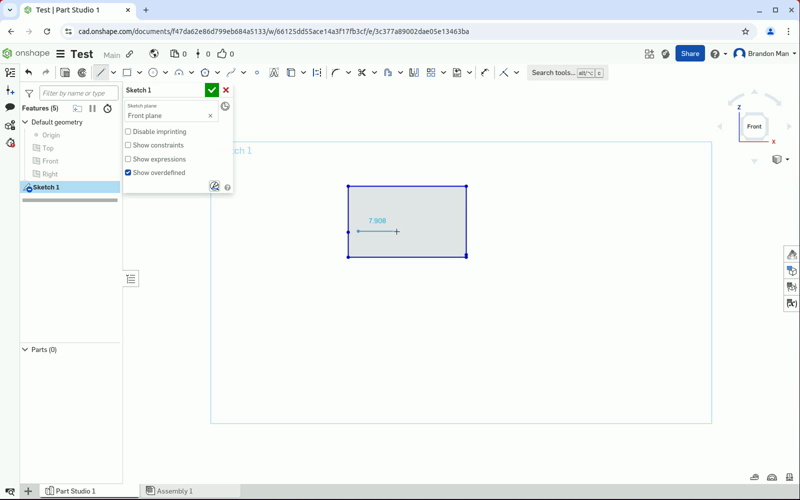
key_down(shift)
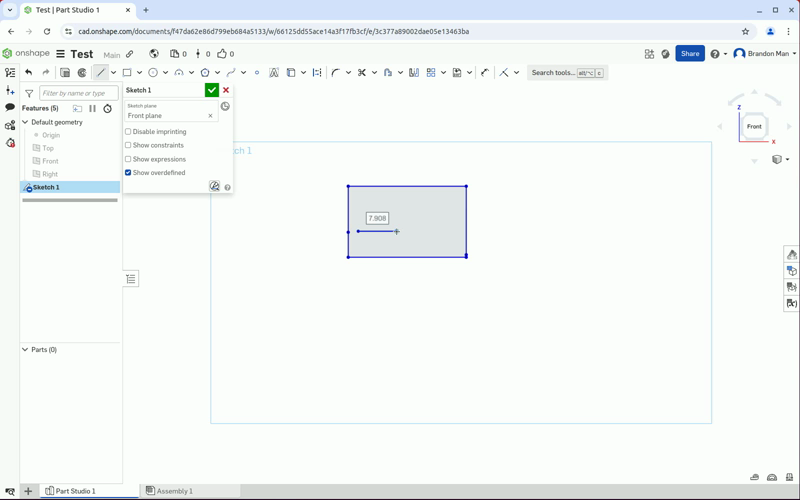
mouse_move(426, 231)
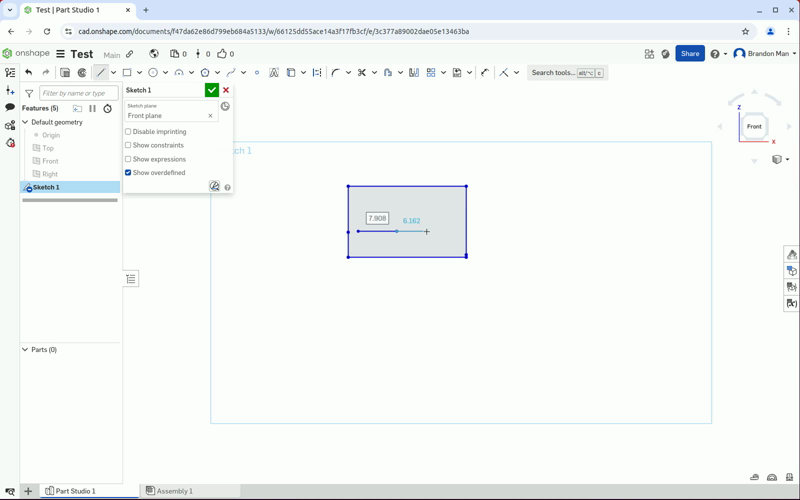
mouse_move(396, 202)
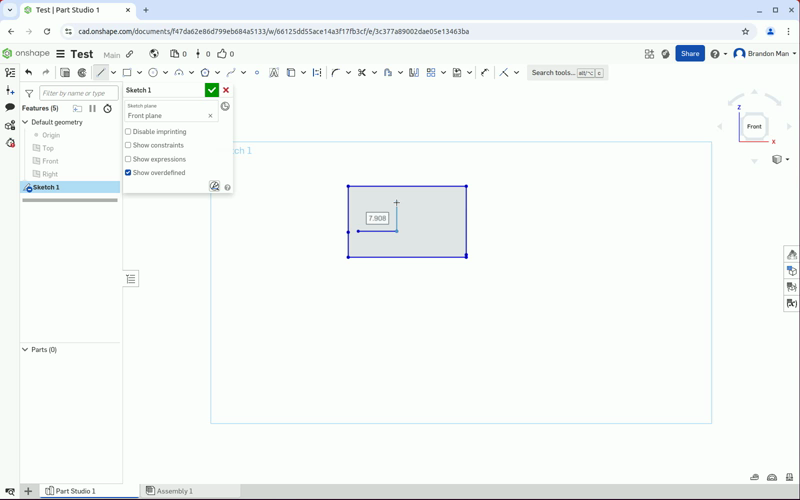
click(396, 202)
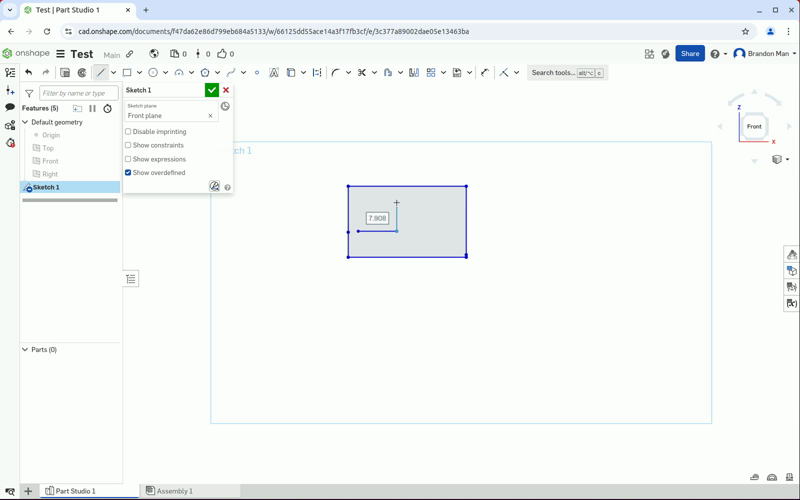
key_up(shift)
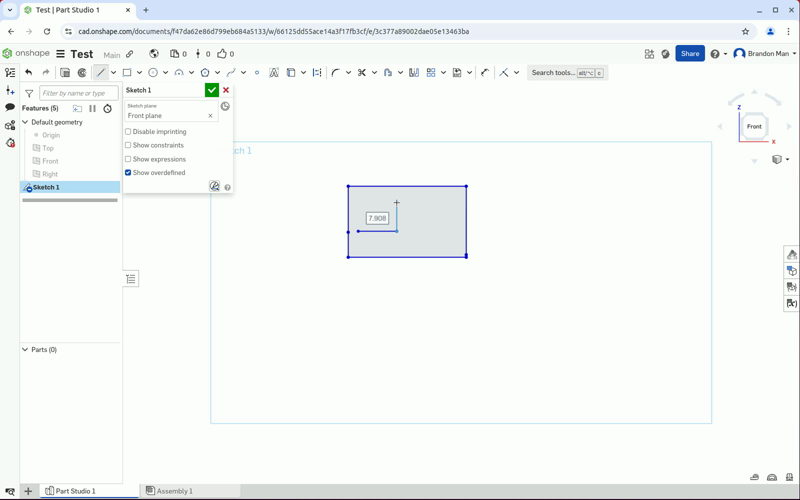
key_down(shift)
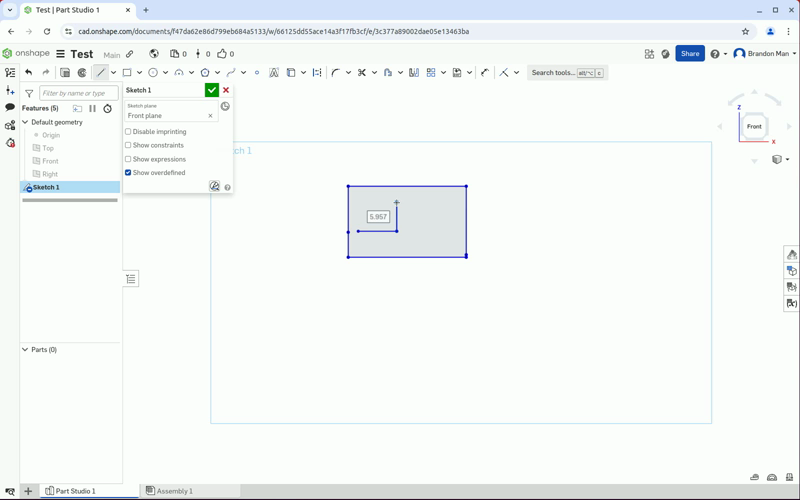
mouse_move(426, 202)
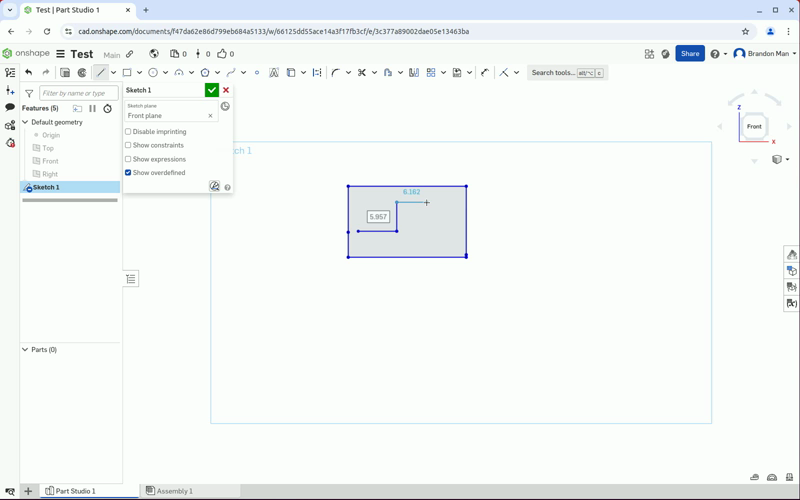
mouse_move(358, 202)
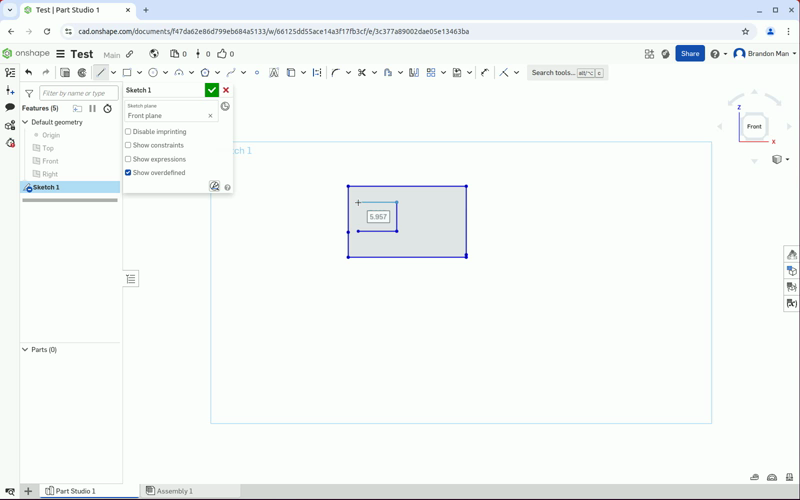
click(358, 202)
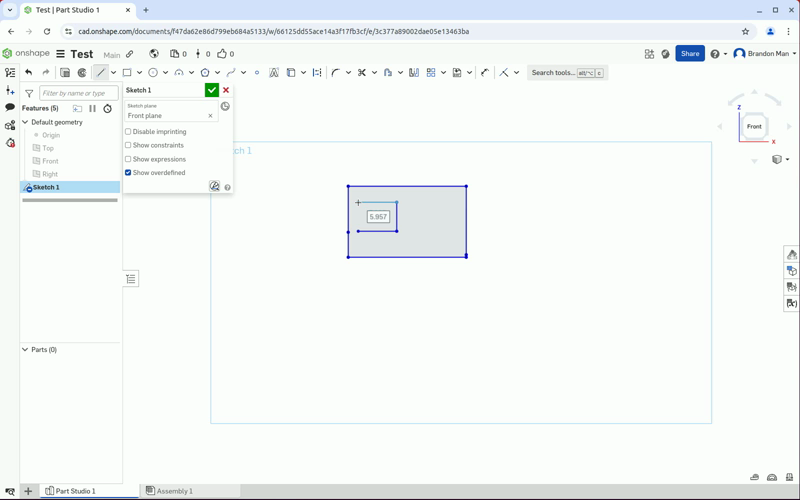
key_up(shift)
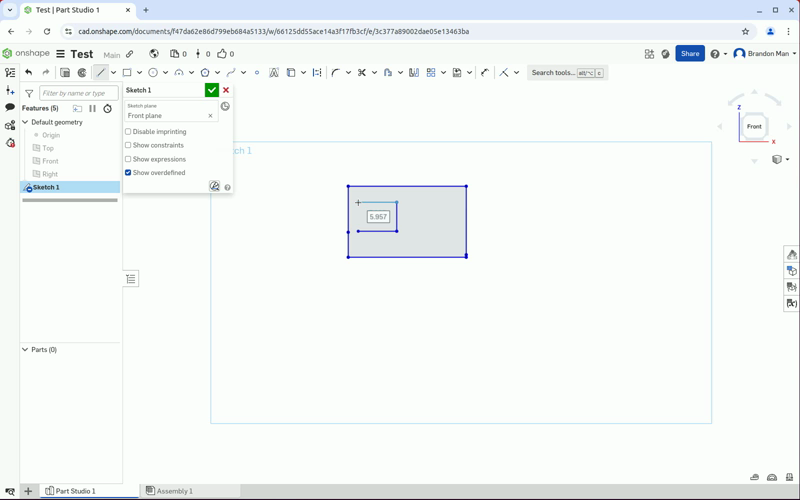
mouse_move(388, 202)
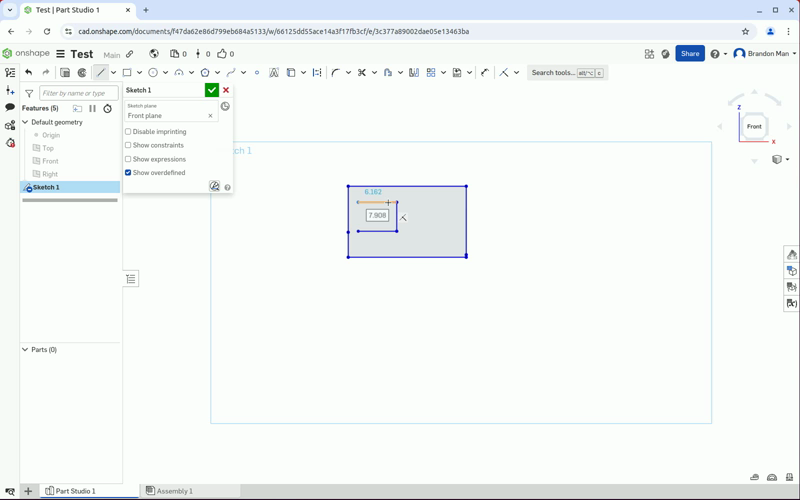
key_down(shift)
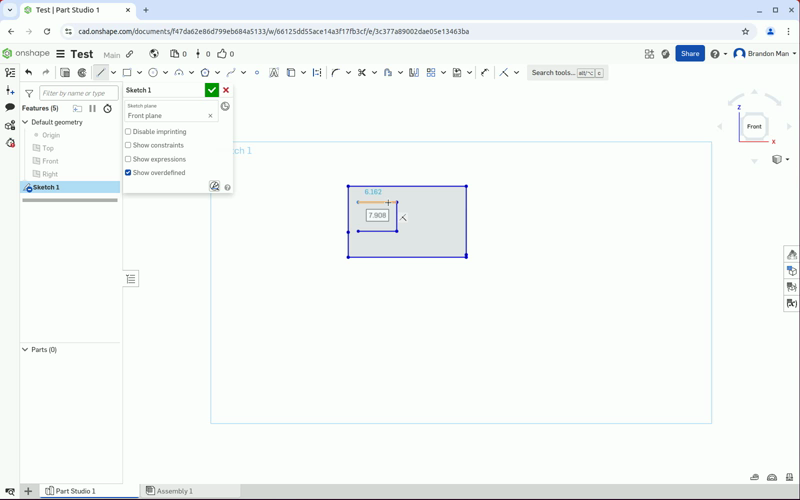
mouse_move(358, 231)
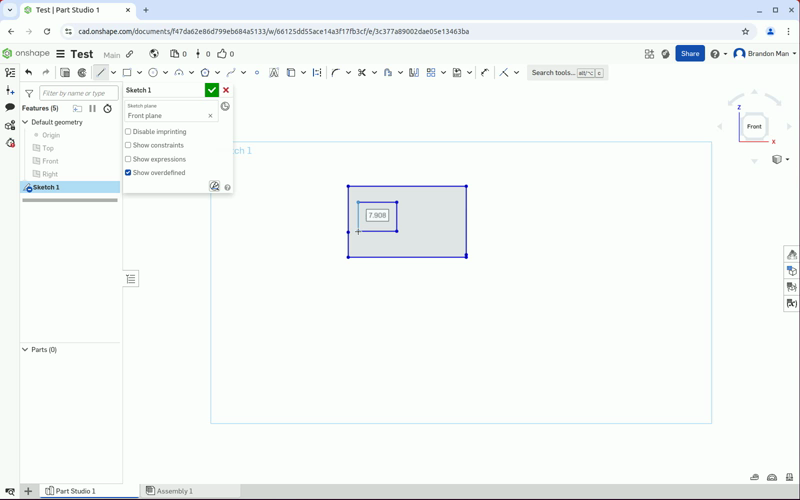
key_up(shift)
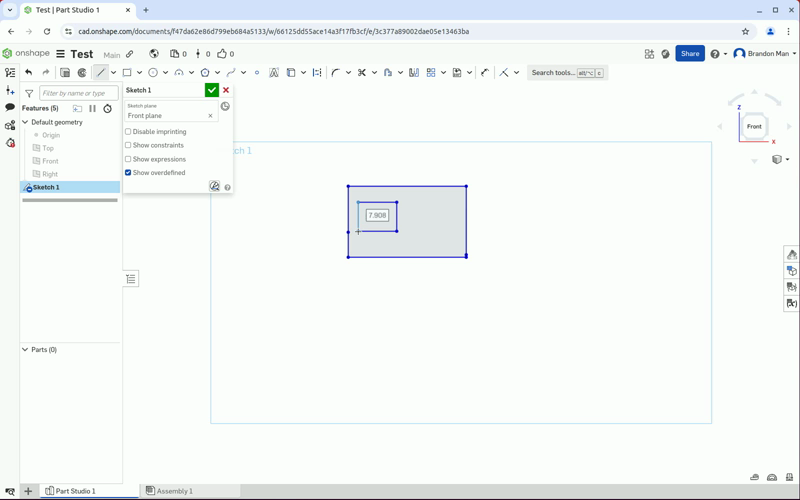
click(358, 231)
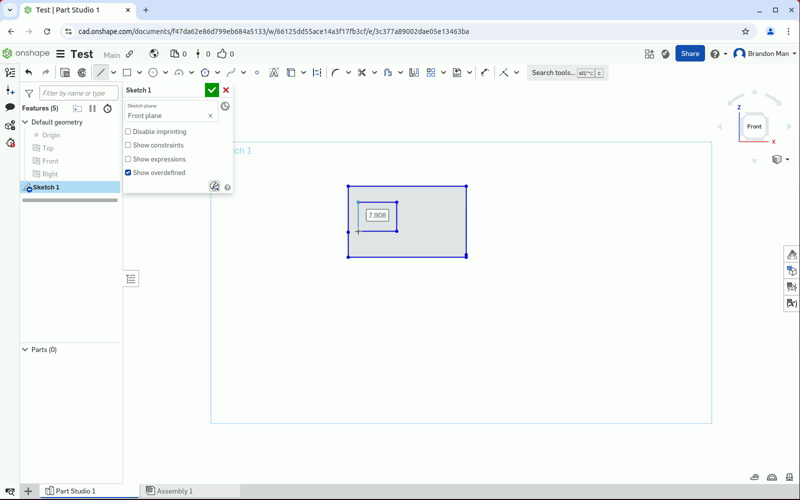
key(esc)
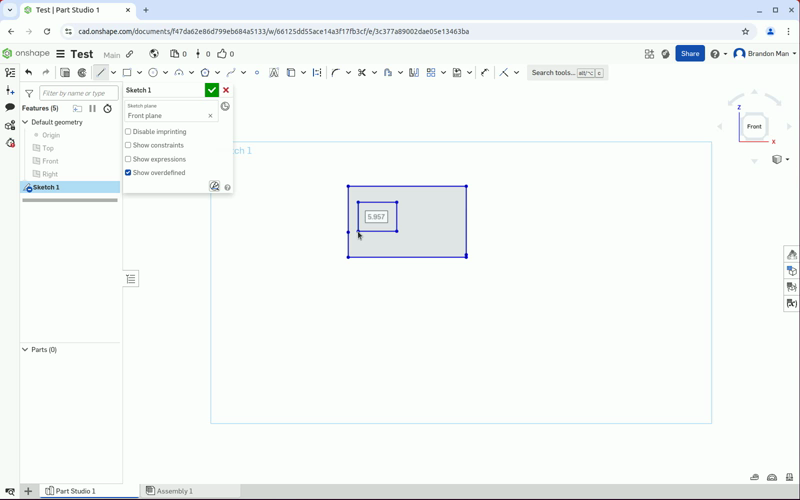
key(l)
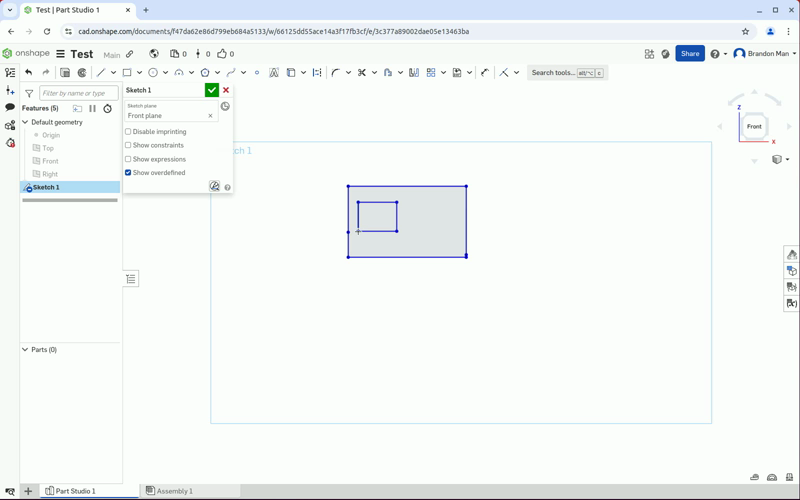
key_down(shift)
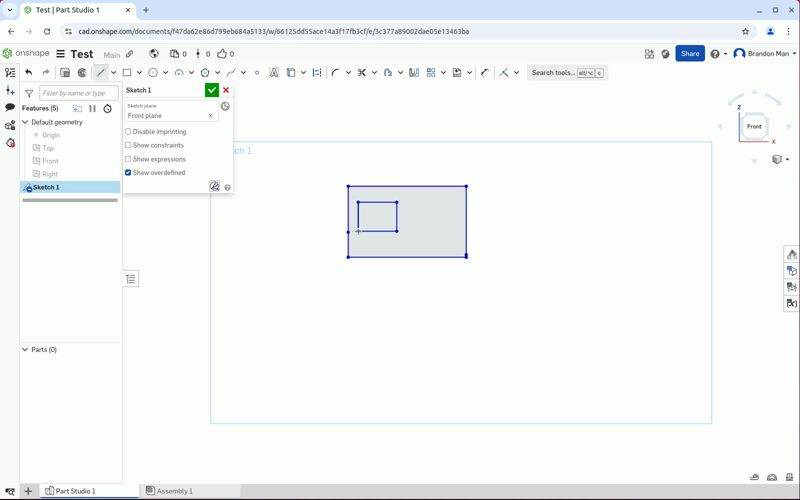
mouse_move(417, 231)
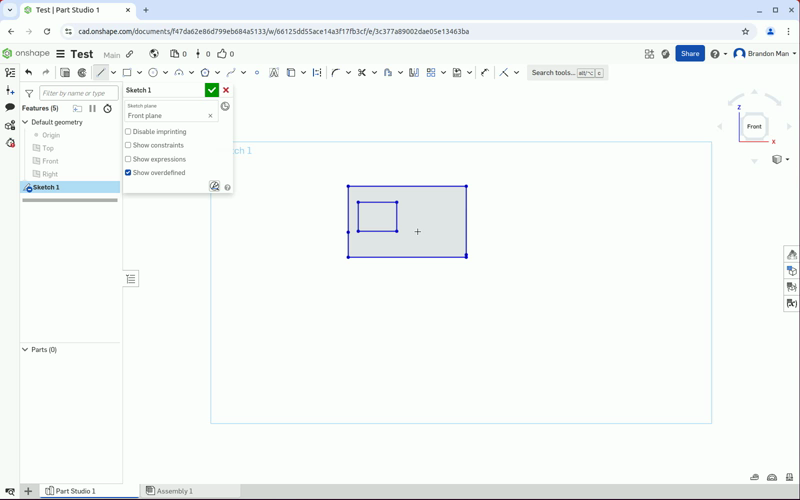
click(417, 231)
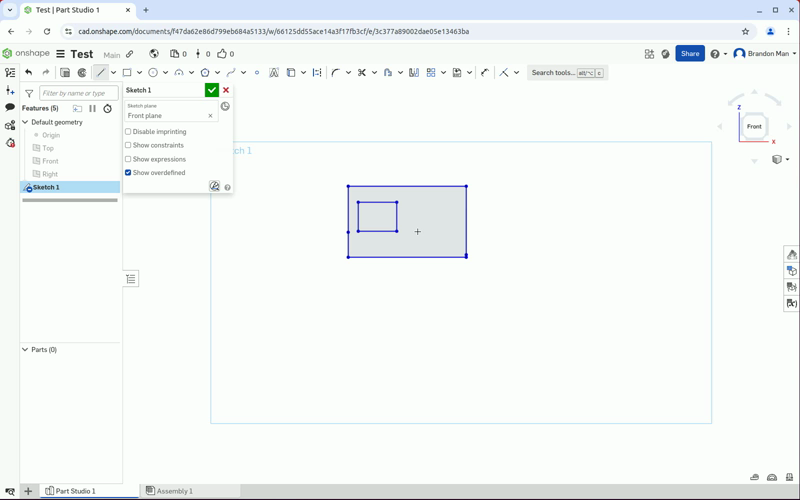
key_up(shift)
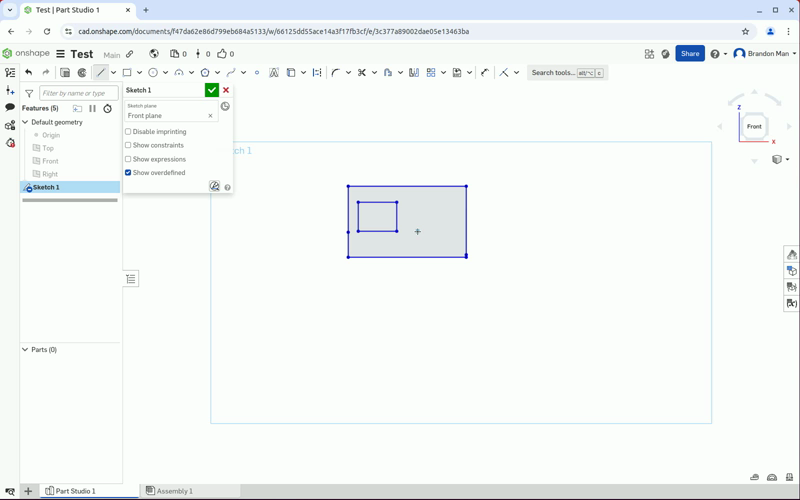
key_down(shift)
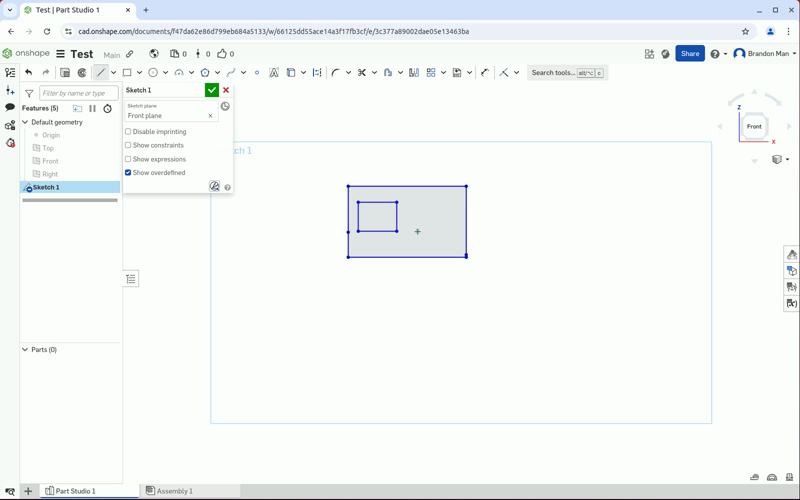
mouse_move(447, 231)
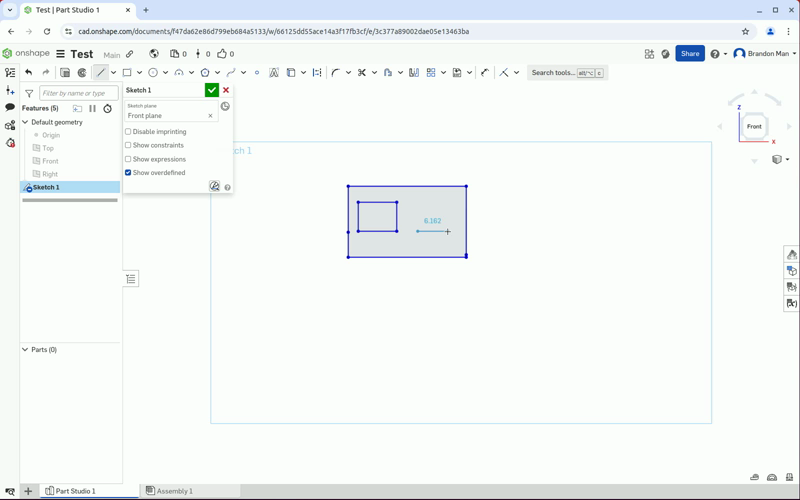
mouse_move(457, 231)
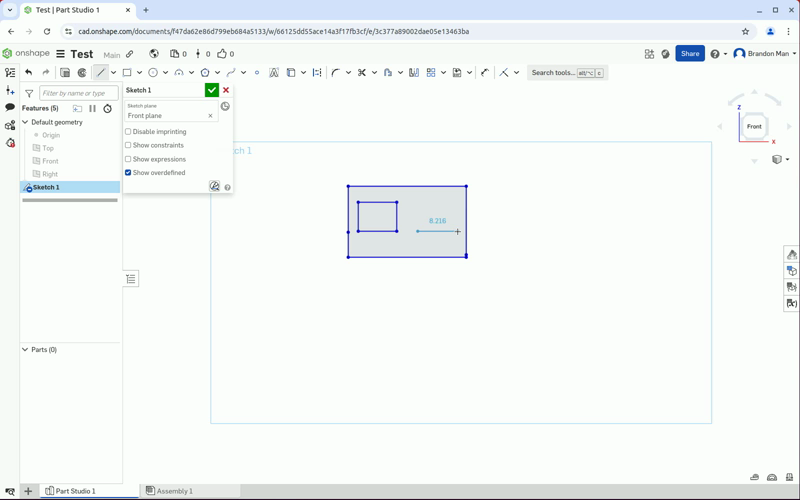
click(457, 231)
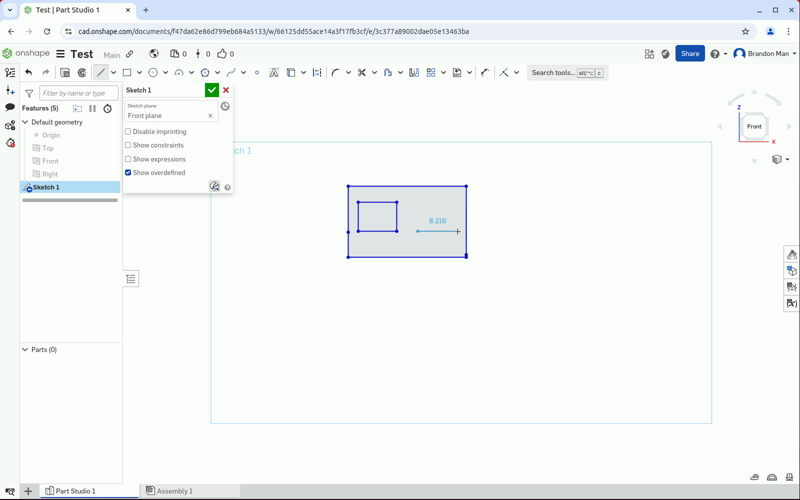
key_up(shift)
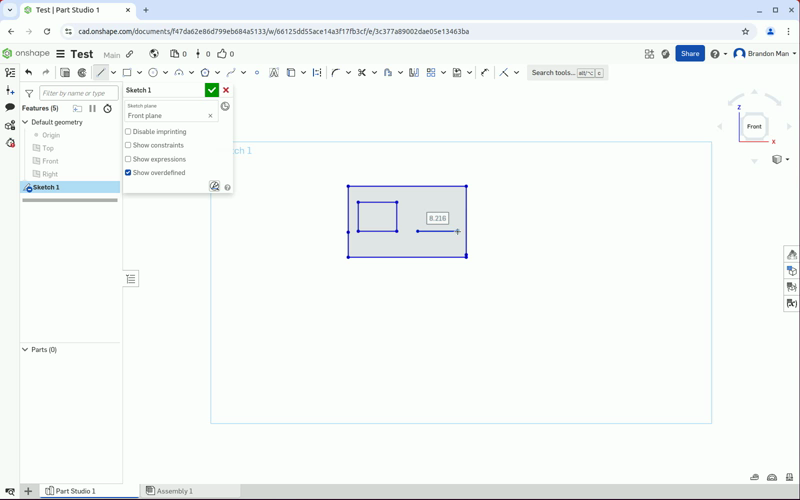
key_down(shift)
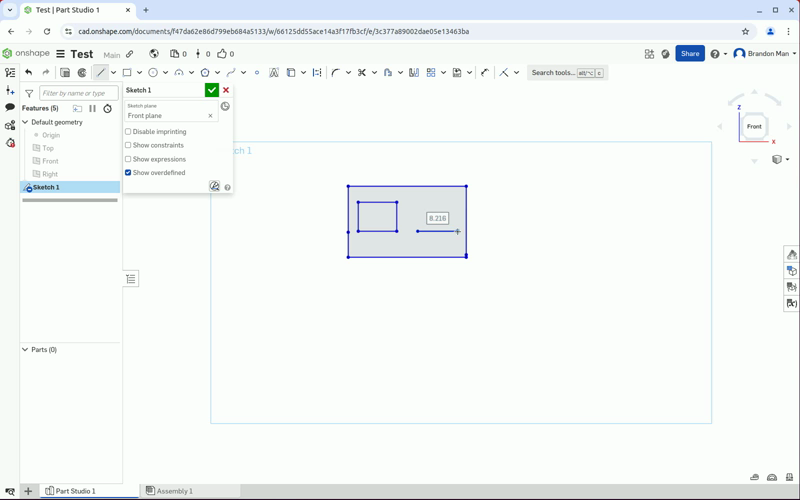
mouse_move(487, 231)
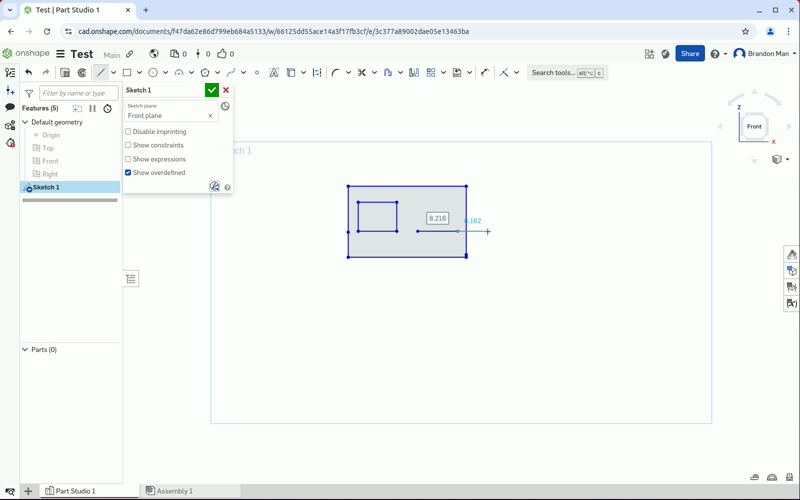
mouse_move(457, 202)
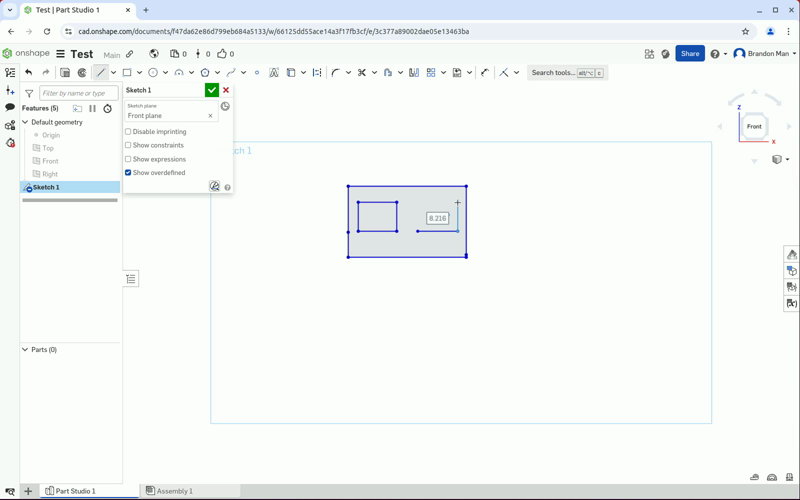
click(457, 202)
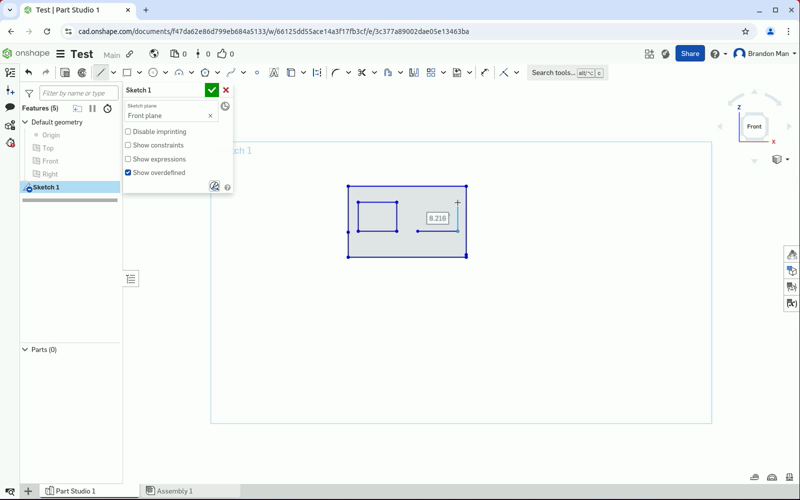
key_up(shift)
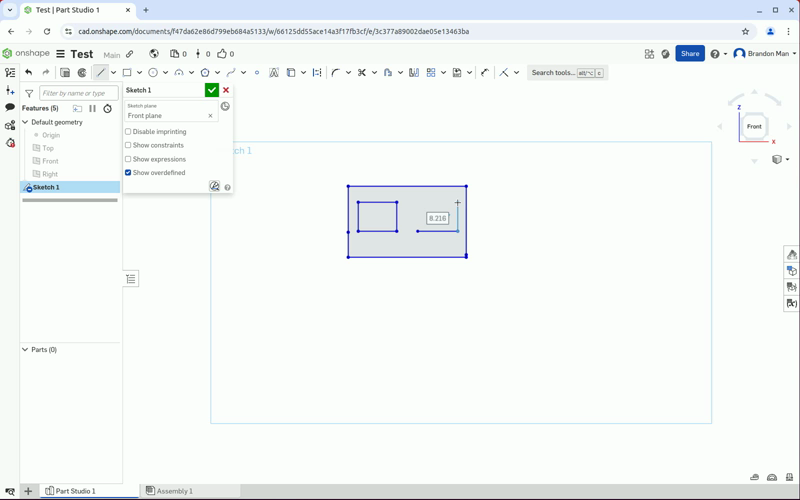
key_down(shift)
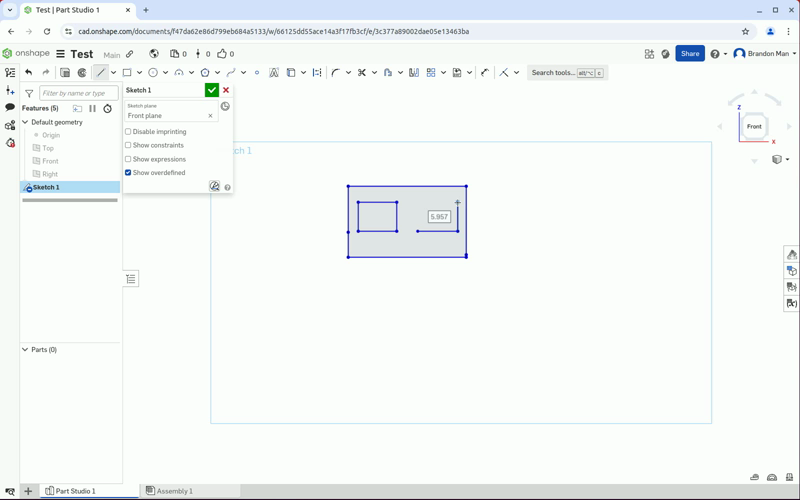
mouse_move(487, 202)
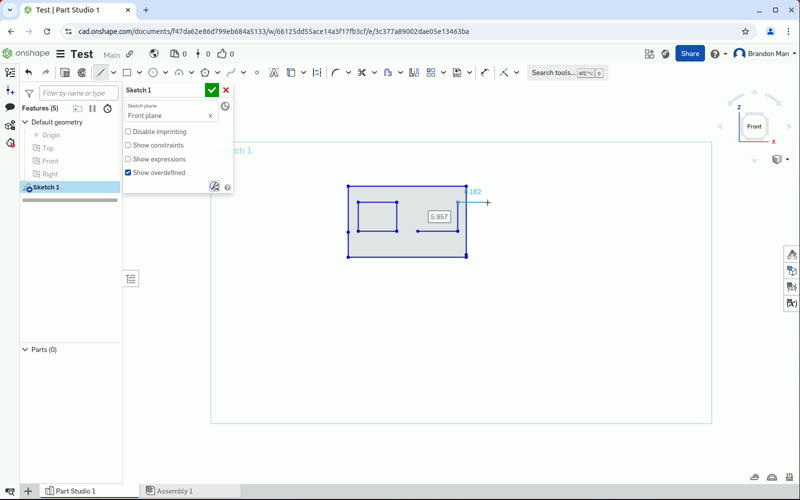
mouse_move(417, 202)
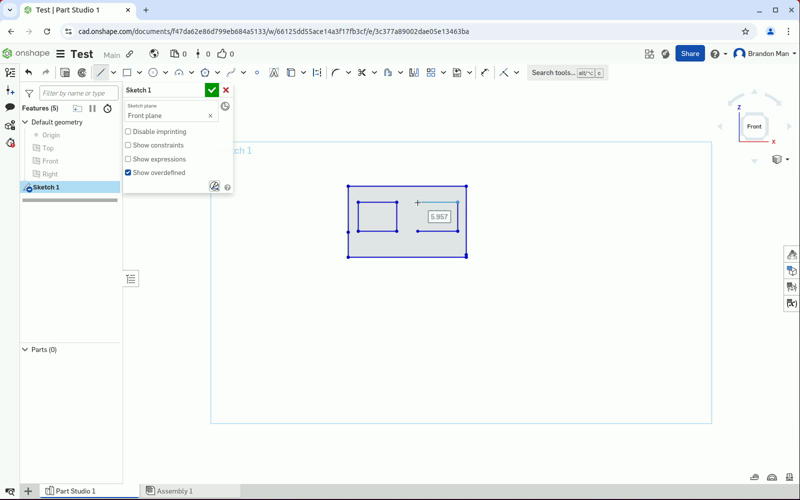
click(417, 202)
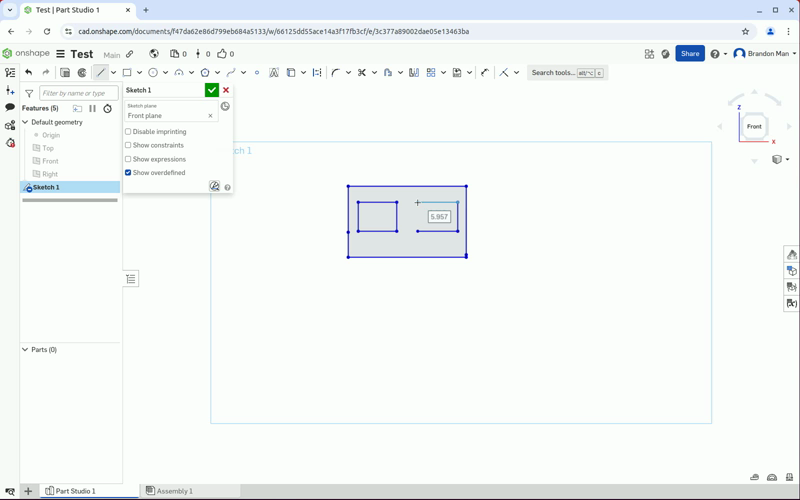
key_up(shift)
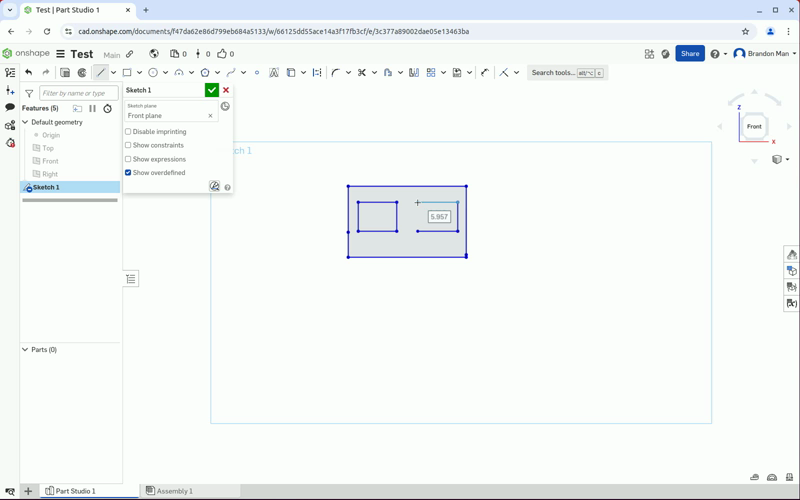
mouse_move(447, 202)
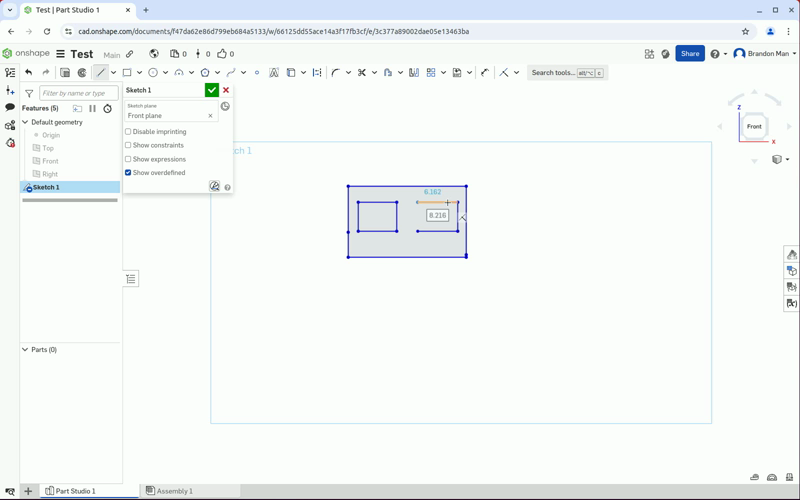
key_down(shift)
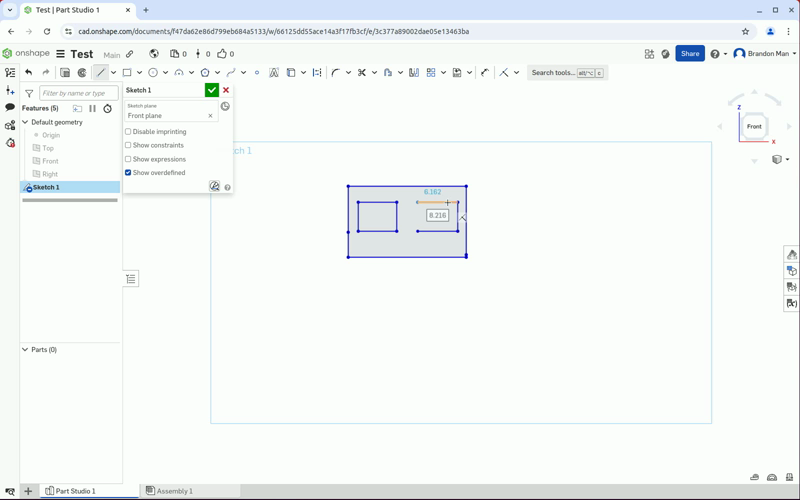
mouse_move(417, 231)
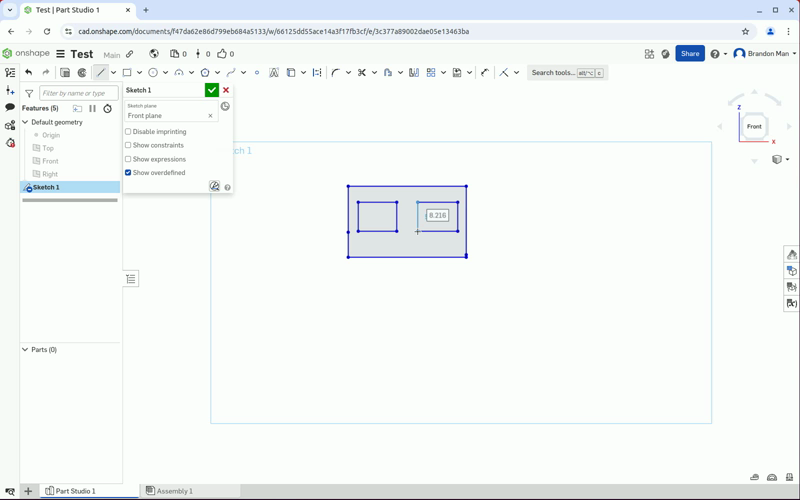
key_up(shift)
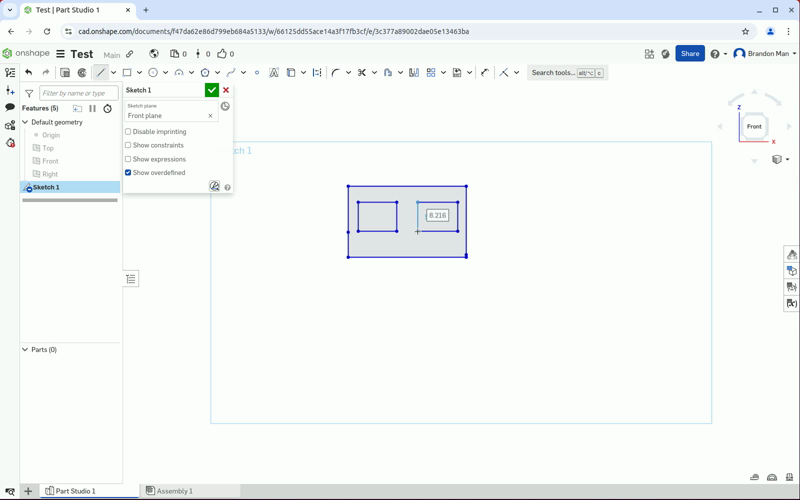
click(417, 231)
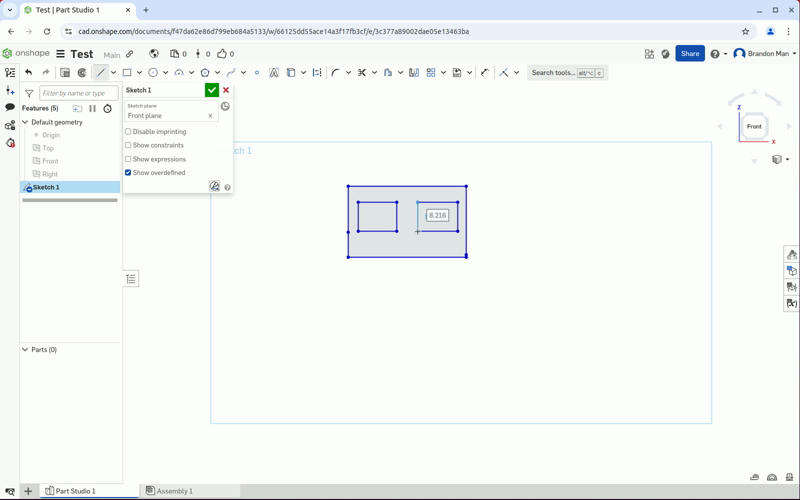
key(esc)
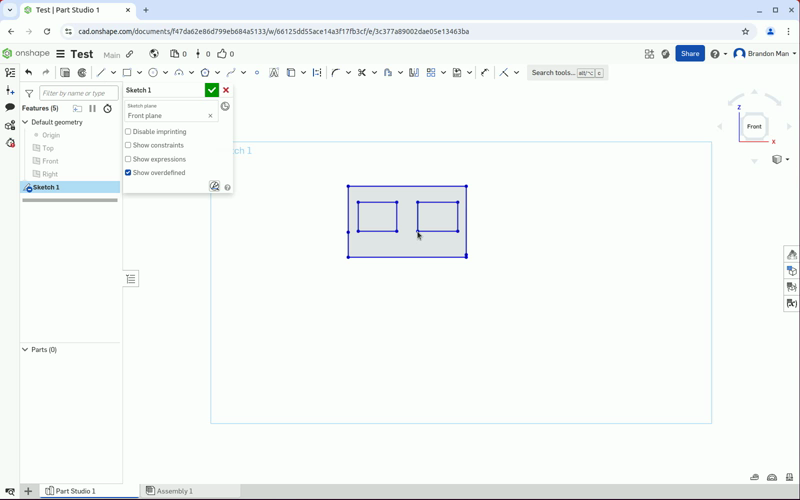
mouse_move(365, 239)
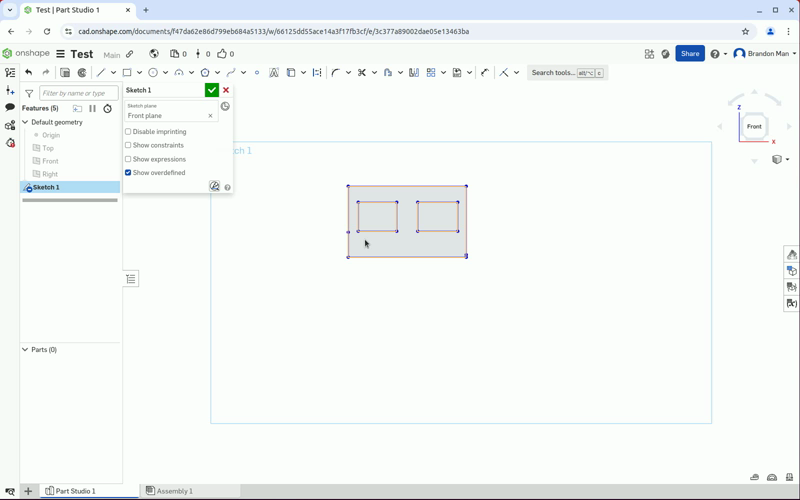
click(365, 239)
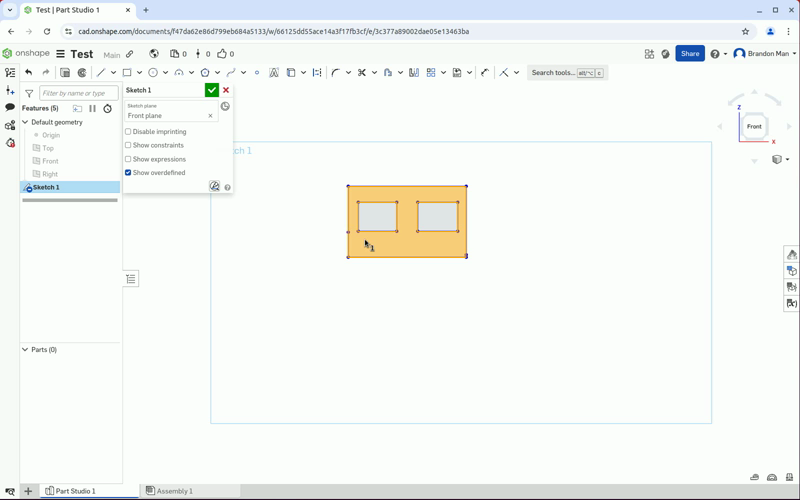
mouse_move(73, 352)
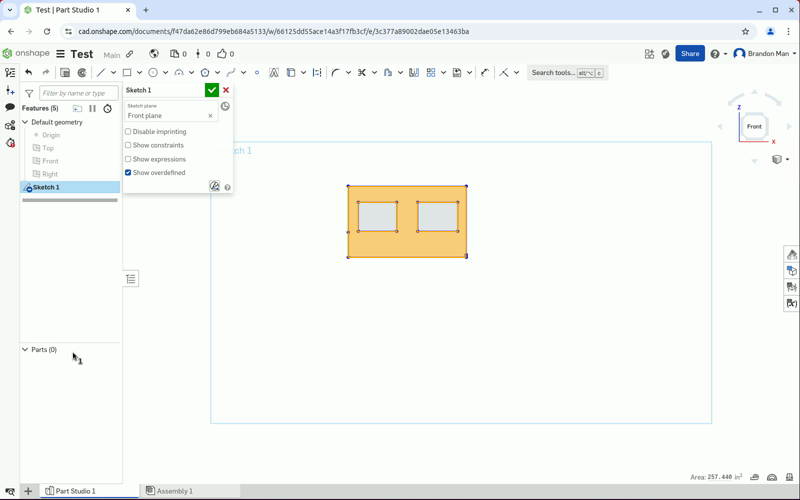
key(shift+y)
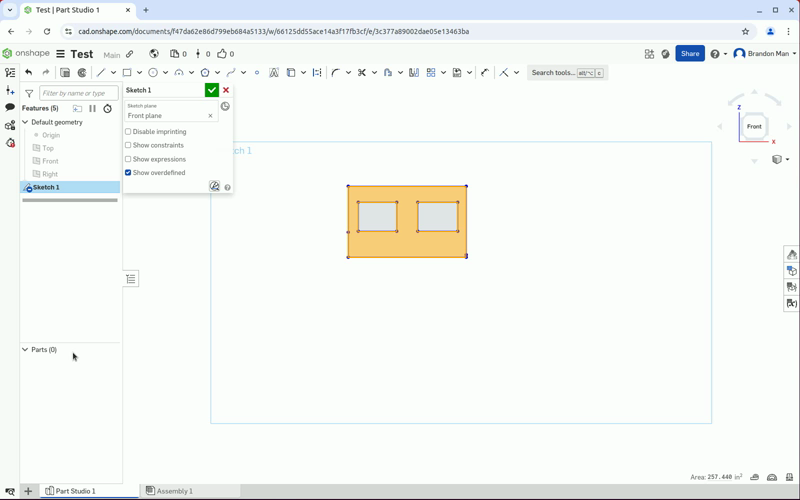
key(shift+e)
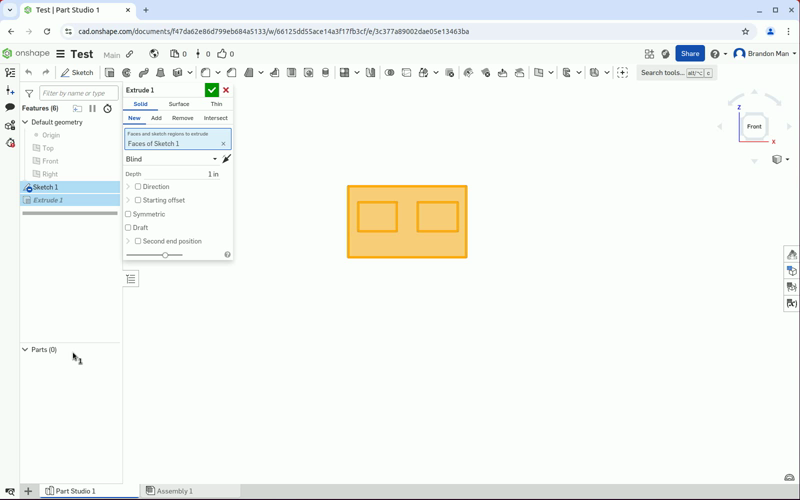
mouse_move(143, 106)
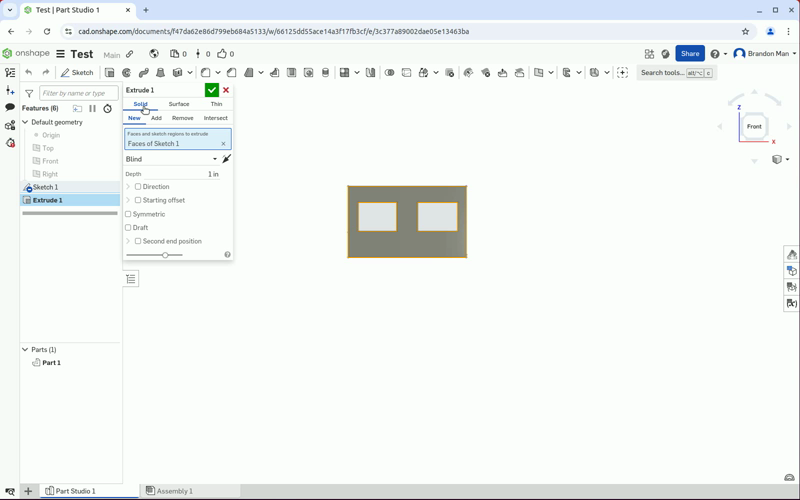
click(143, 106)
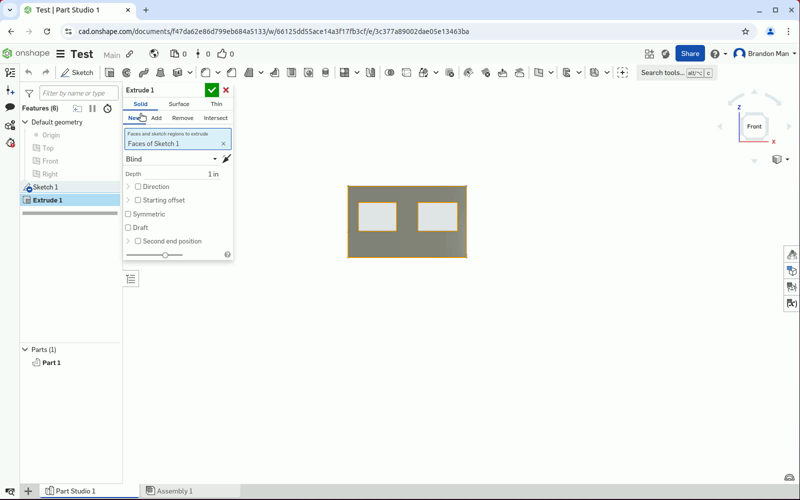
mouse_move(137, 120)
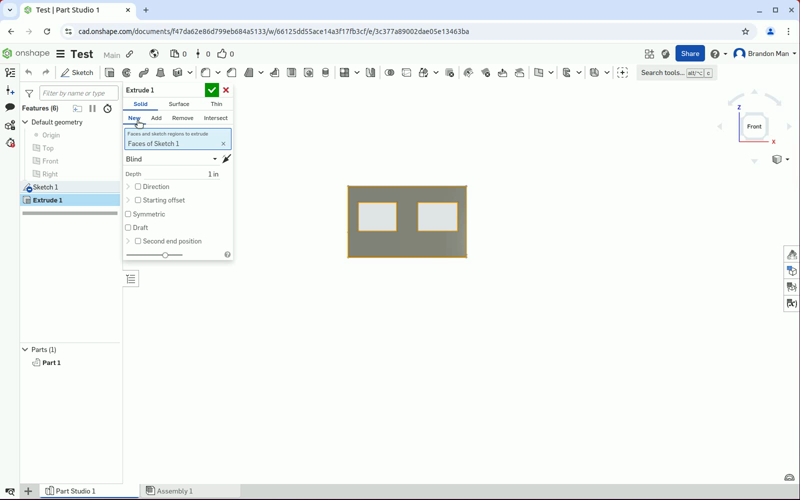
click(137, 120)
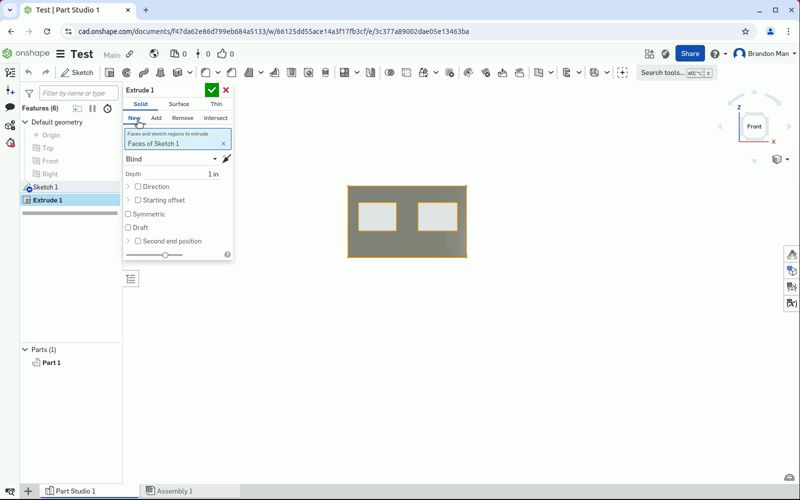
key(tab, 4)
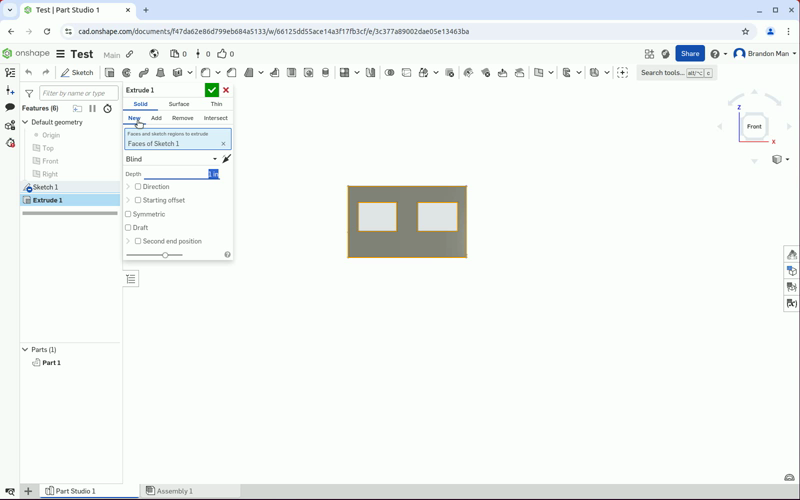
text(0.481)
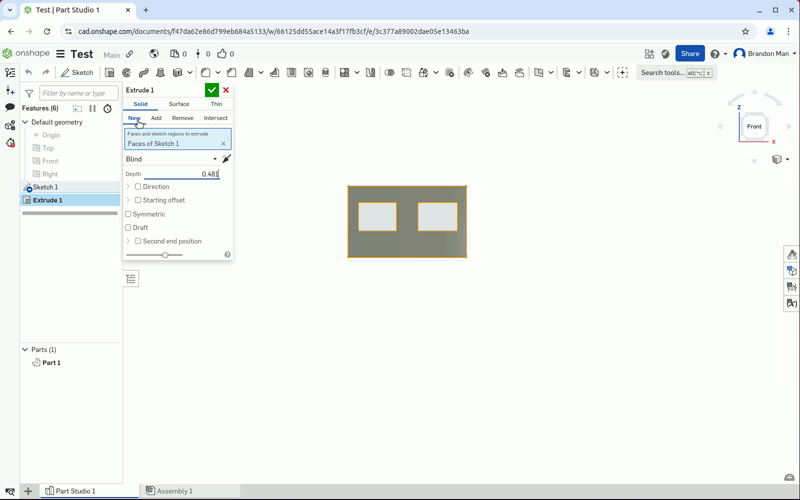
key(enter)
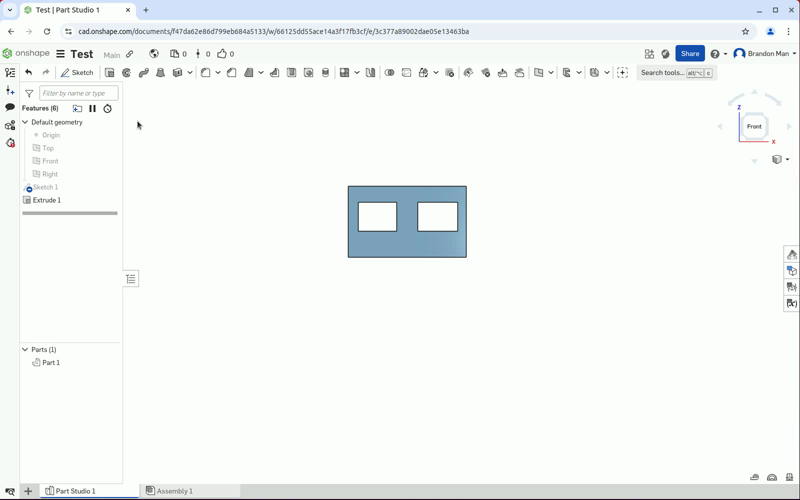
key(shift+h)
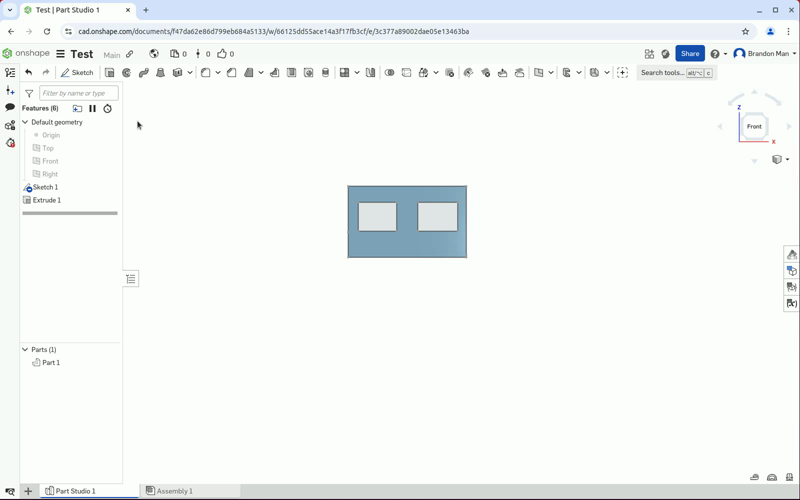
key(shift+h)
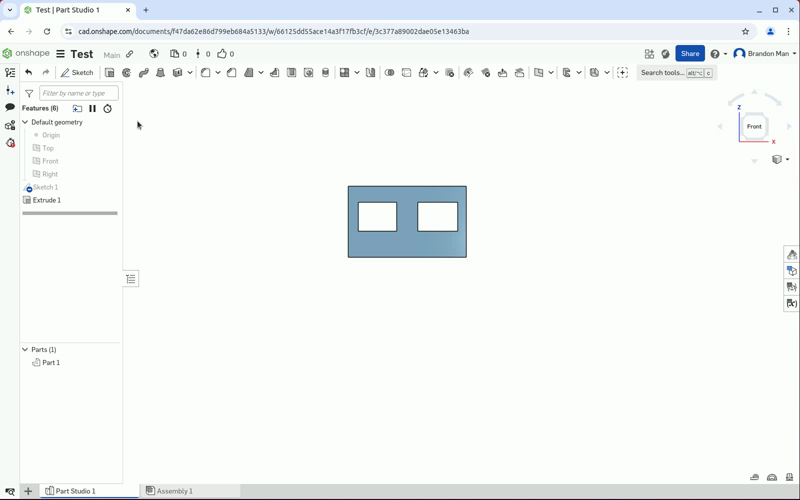
mouse_move(73, 189)
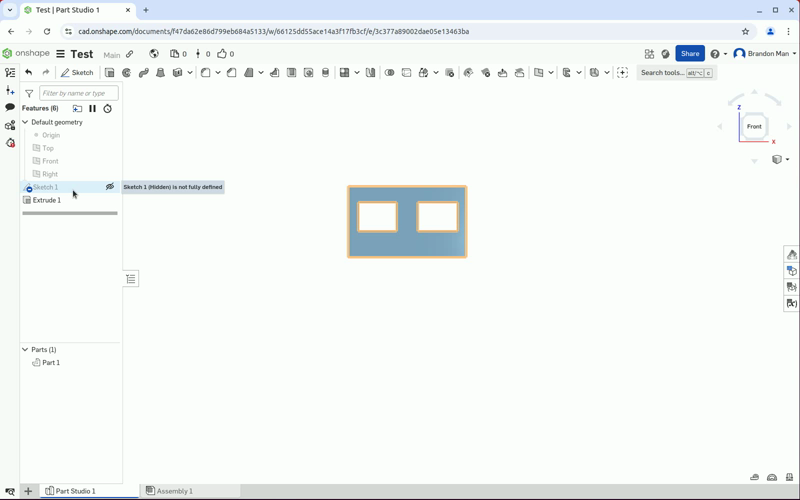
click(73, 189)
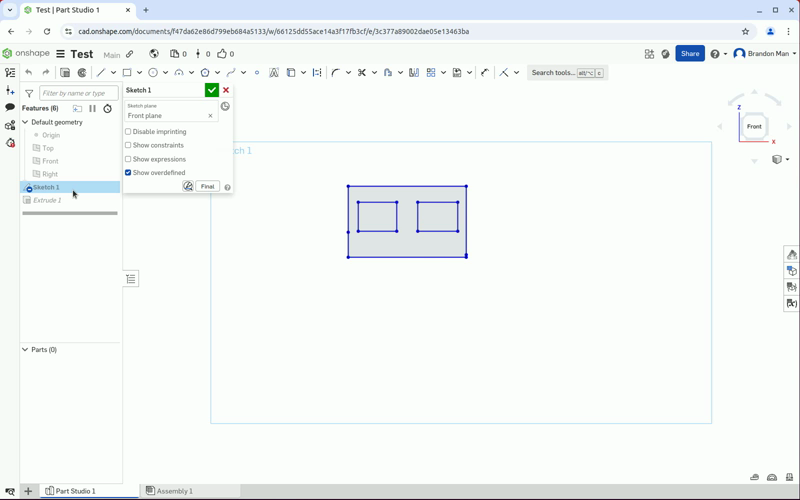
mouse_move(229, 92)
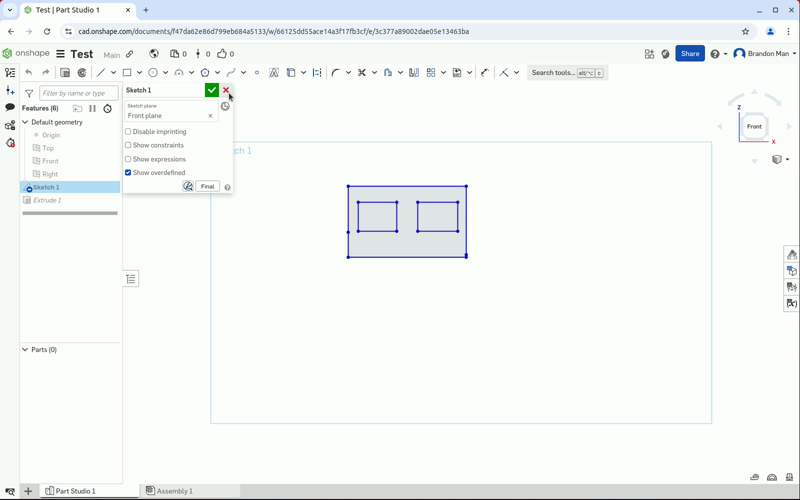
click(229, 92)
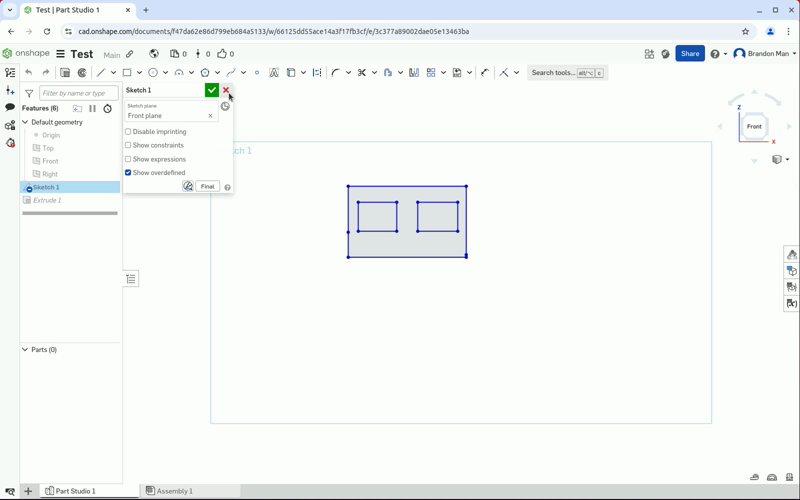
key(shift+s)
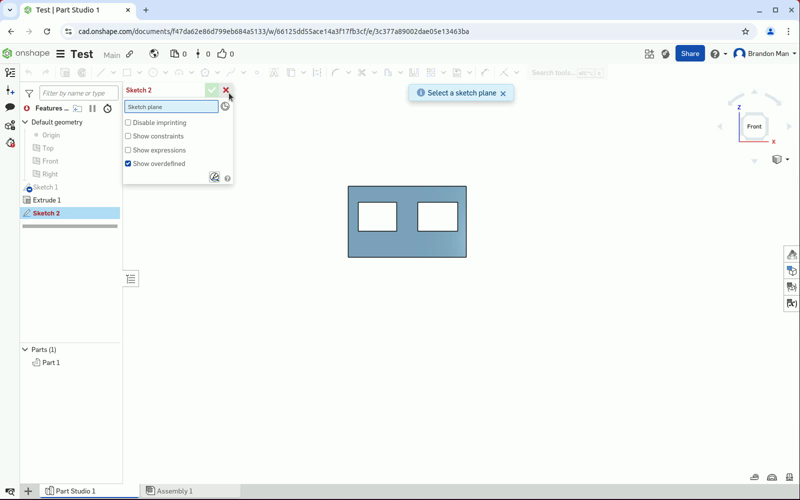
mouse_move(73, 163)
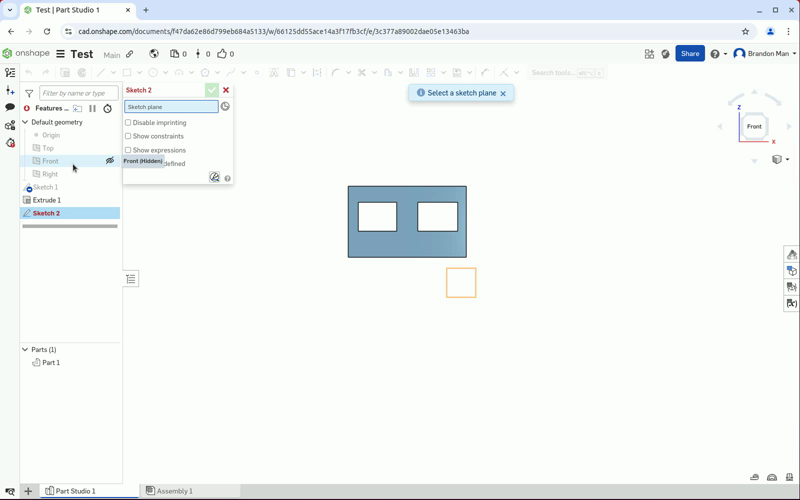
click(73, 163)
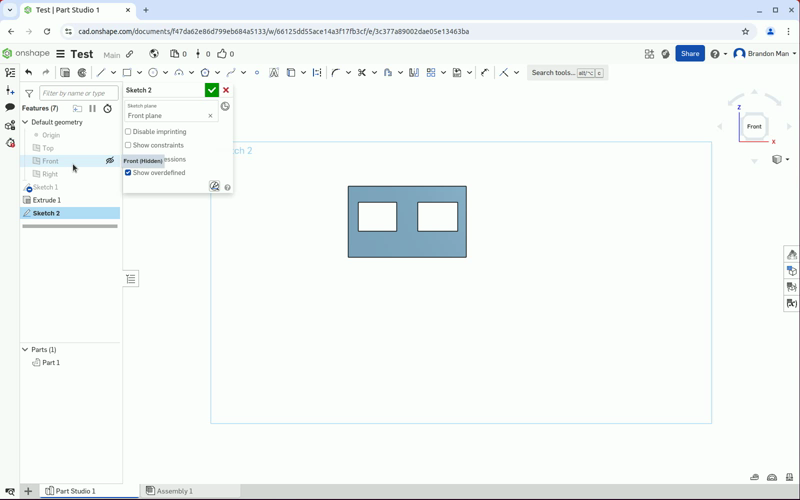
mouse_move(73, 352)
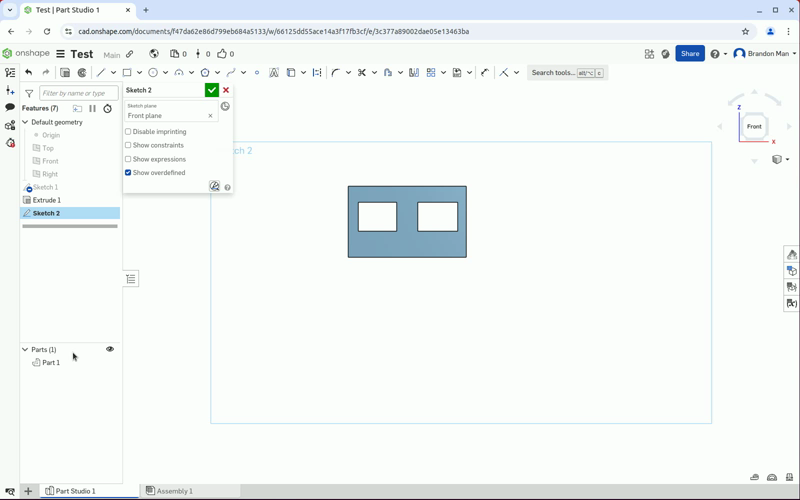
key(y)
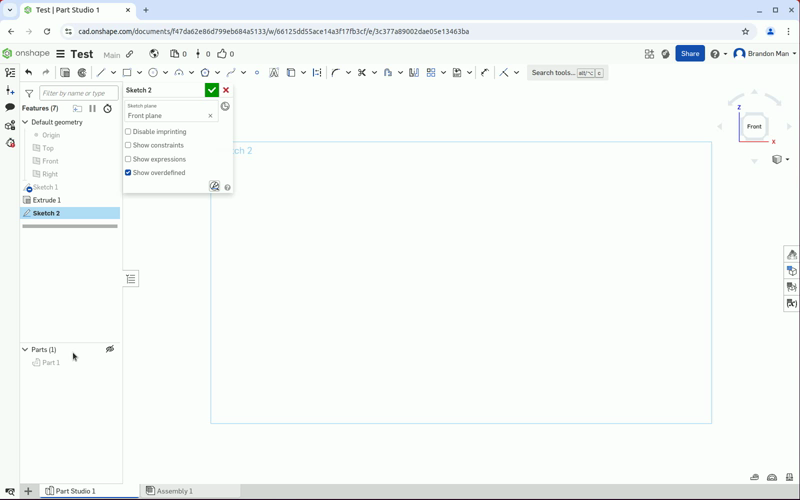
key(l)
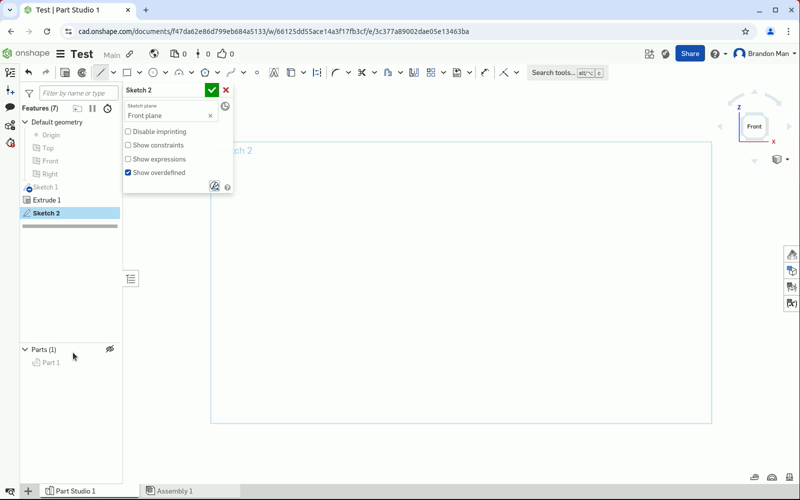
key_down(shift)
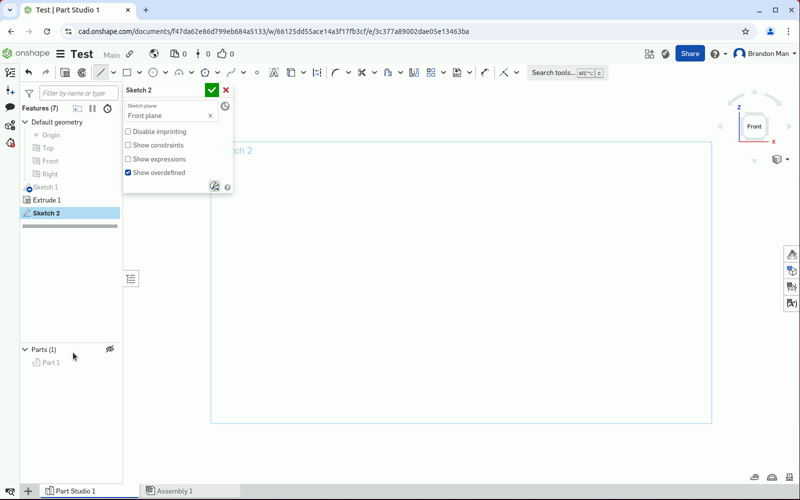
mouse_move(348, 273)
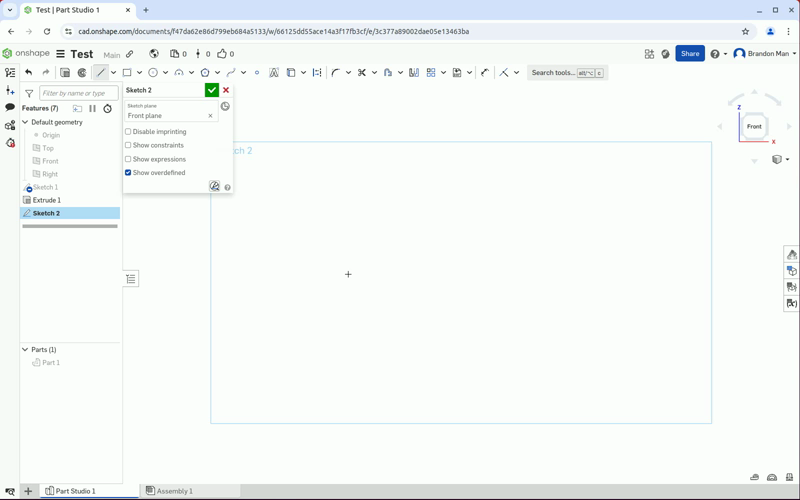
click(348, 273)
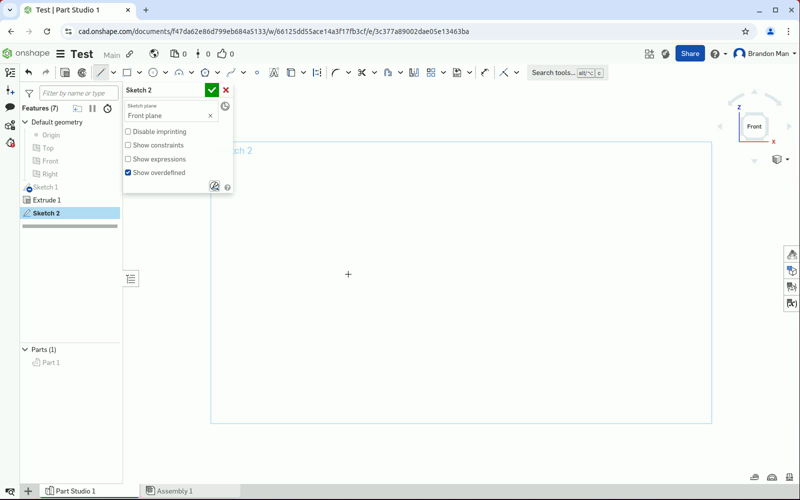
key_up(shift)
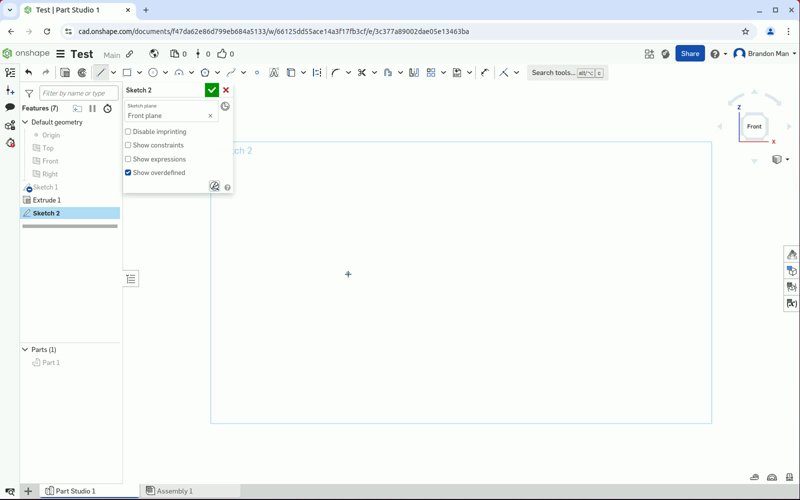
key_down(shift)
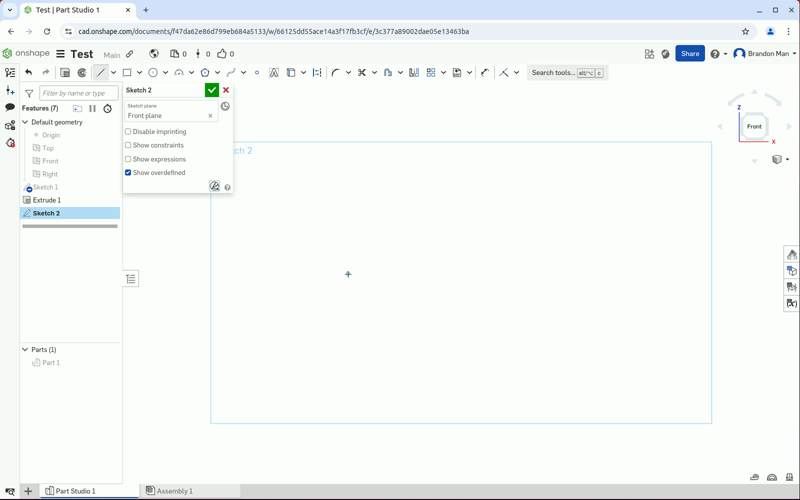
mouse_move(466, 273)
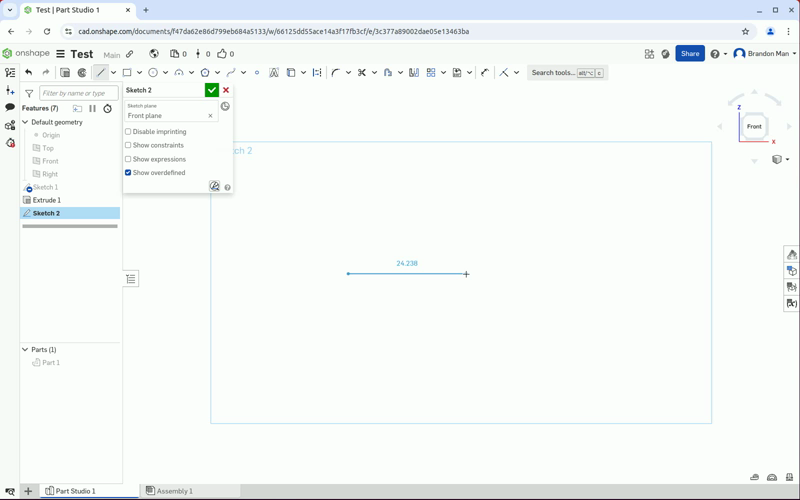
click(466, 273)
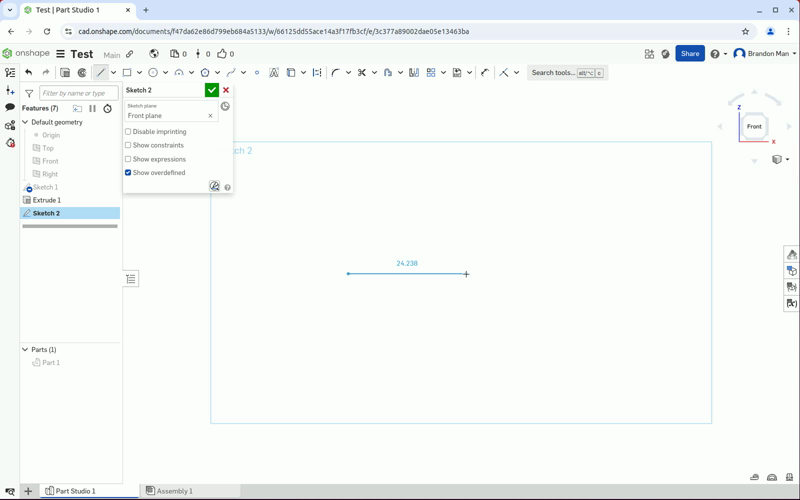
key_up(shift)
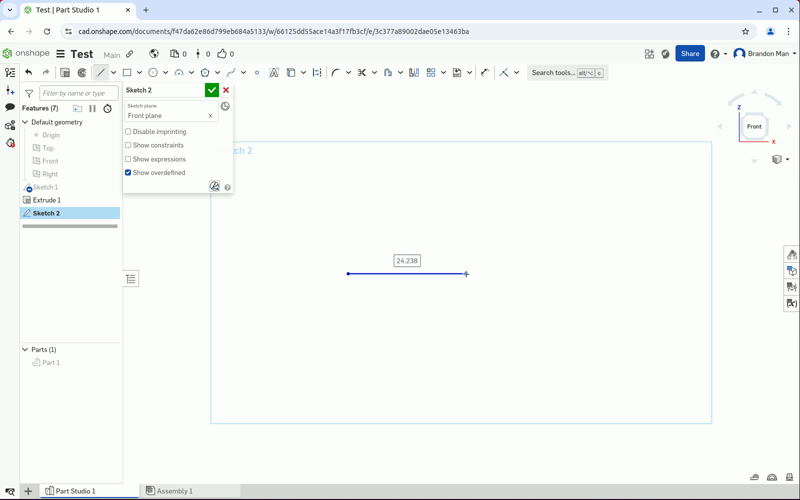
key_down(shift)
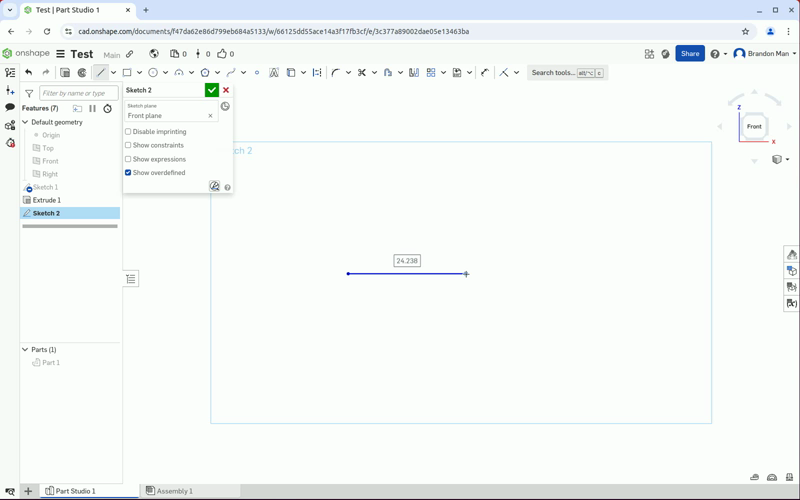
mouse_move(496, 273)
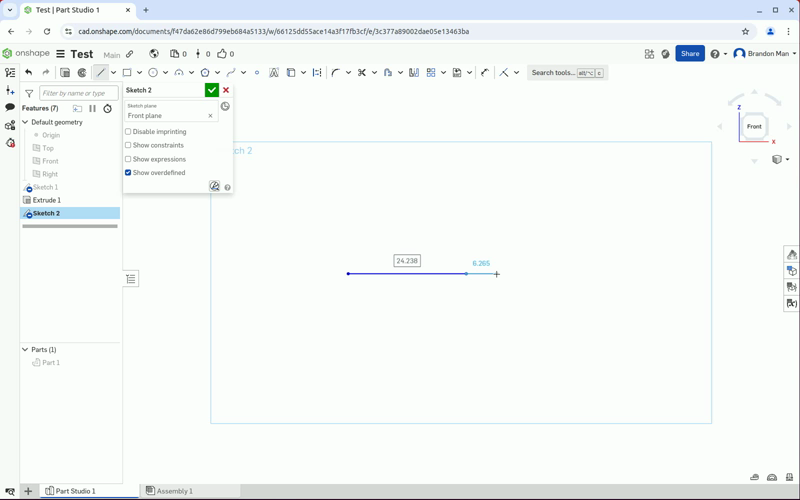
mouse_move(466, 257)
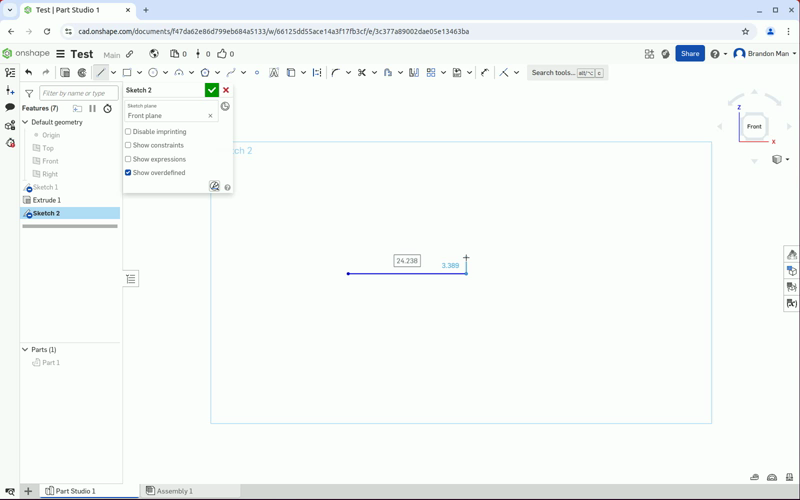
click(466, 257)
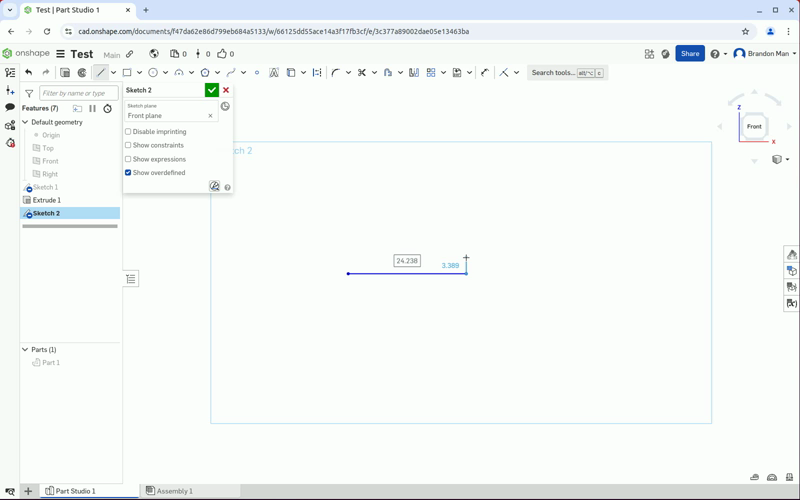
key_up(shift)
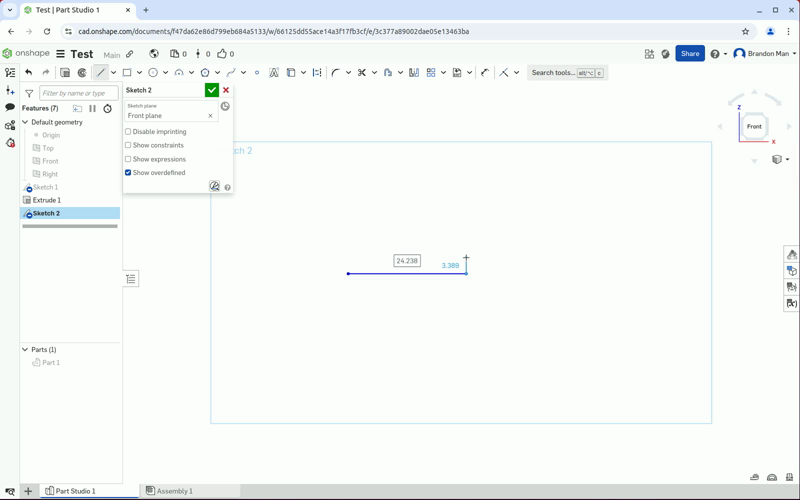
key_down(shift)
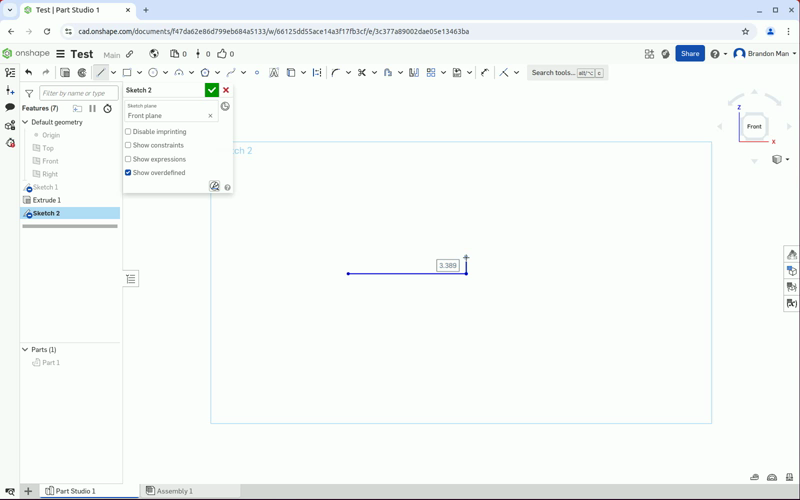
mouse_move(348, 257)
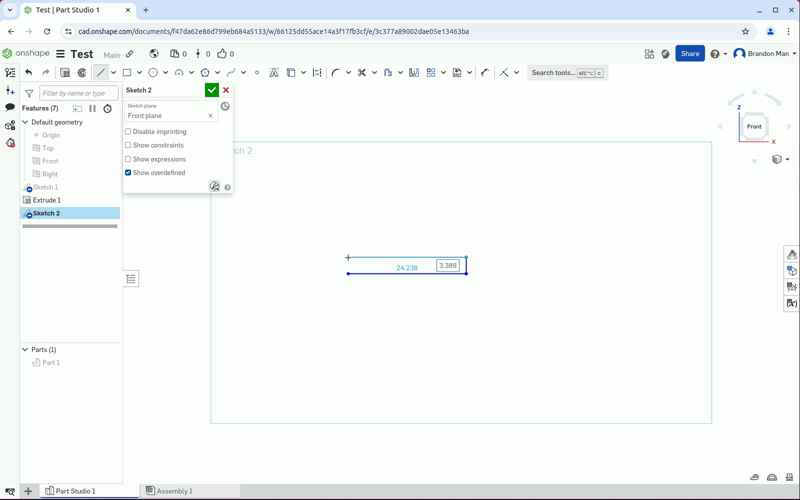
click(348, 257)
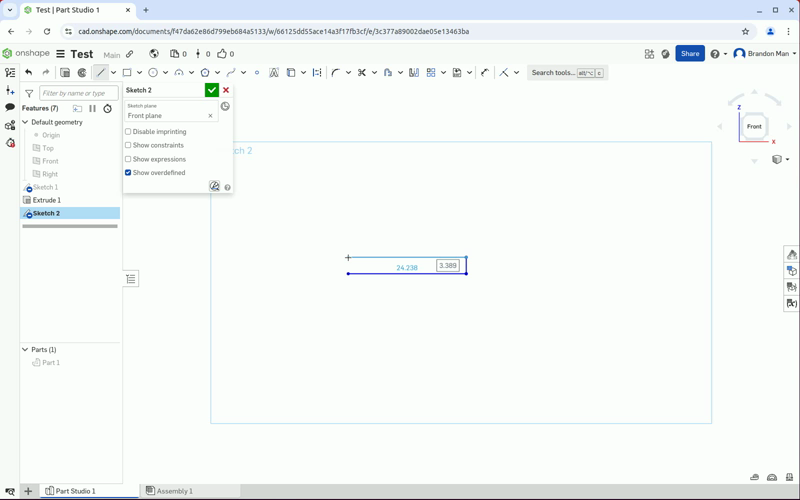
key_up(shift)
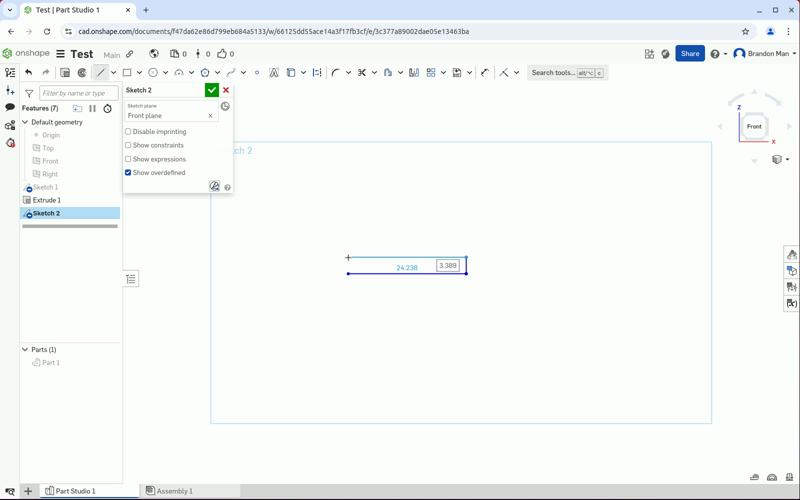
mouse_move(378, 257)
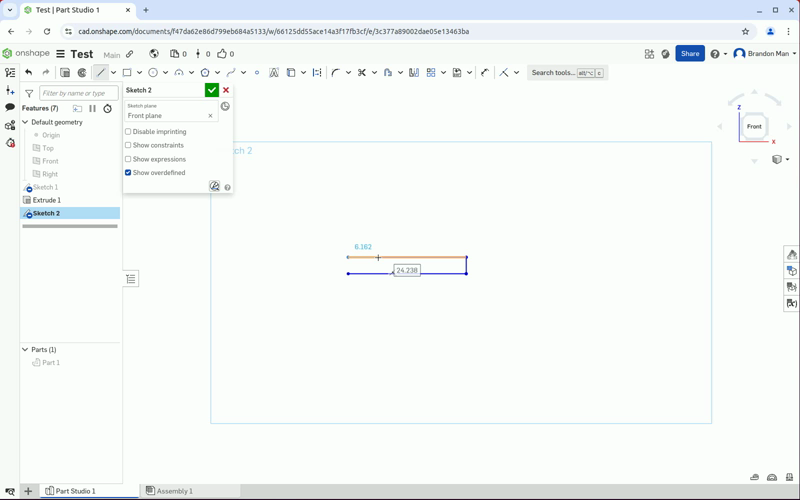
key_down(shift)
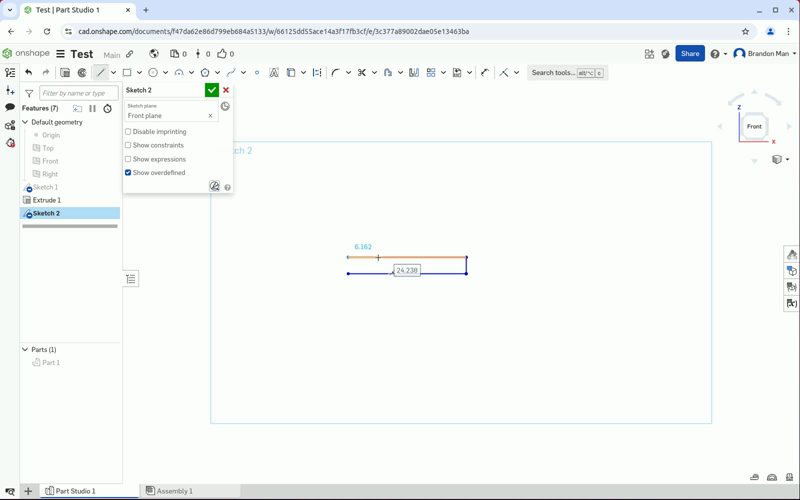
mouse_move(348, 273)
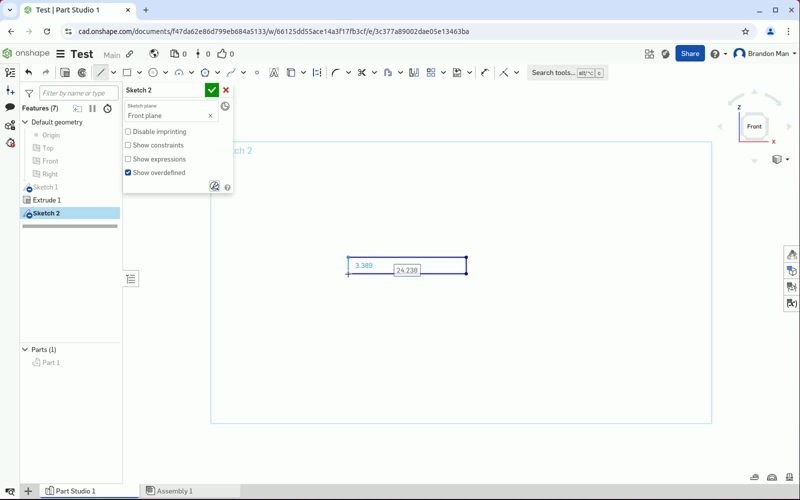
key_up(shift)
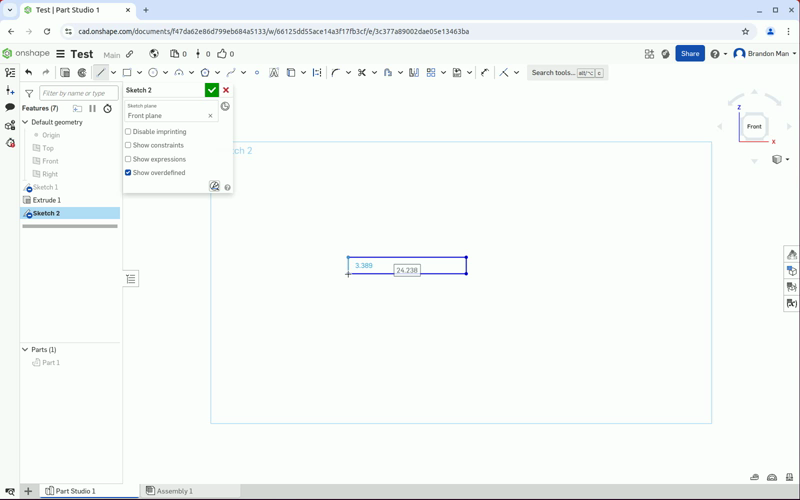
click(348, 273)
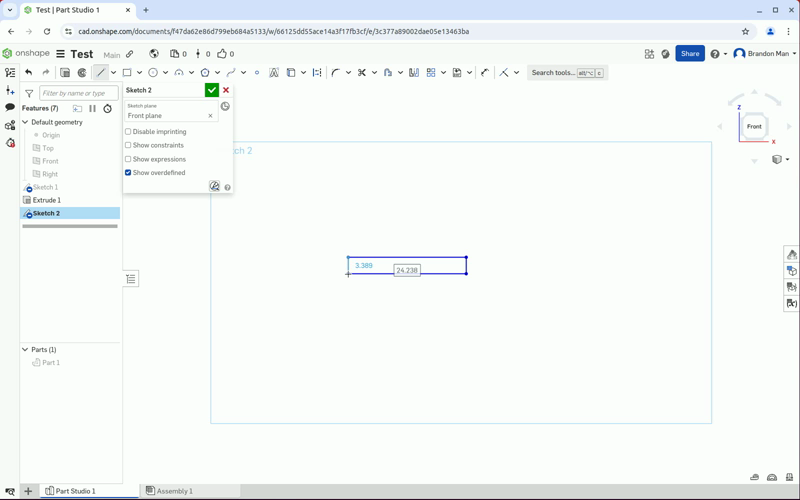
key(esc)
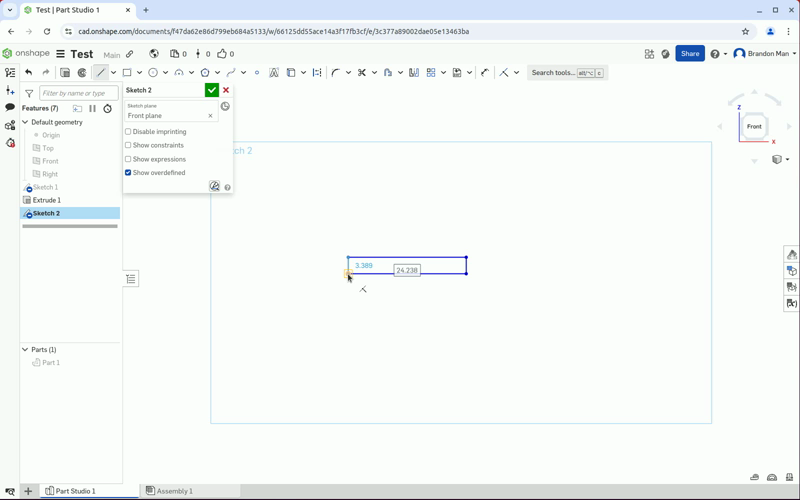
mouse_move(357, 270)
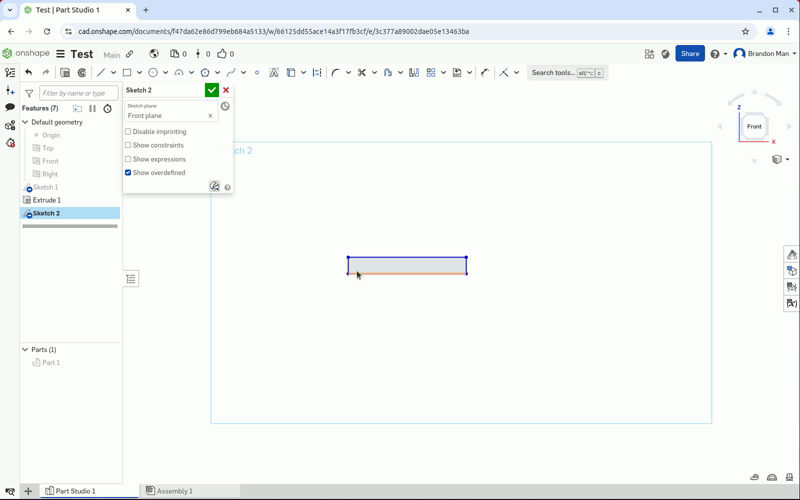
click(357, 270)
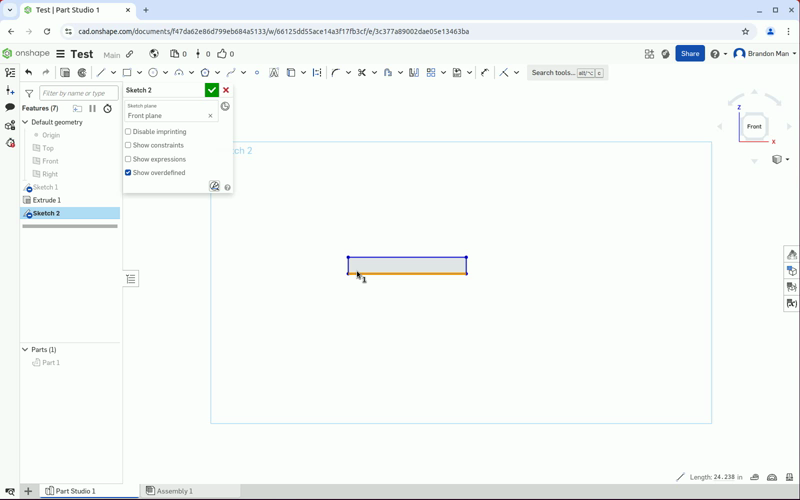
mouse_move(73, 352)
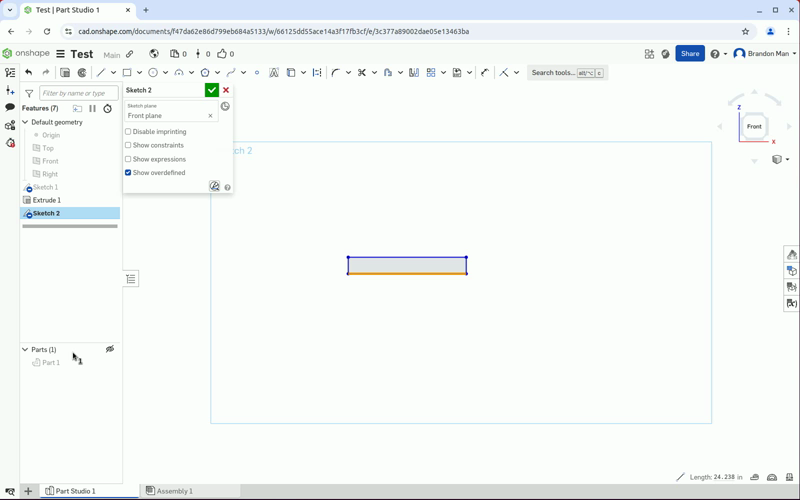
key(shift+y)
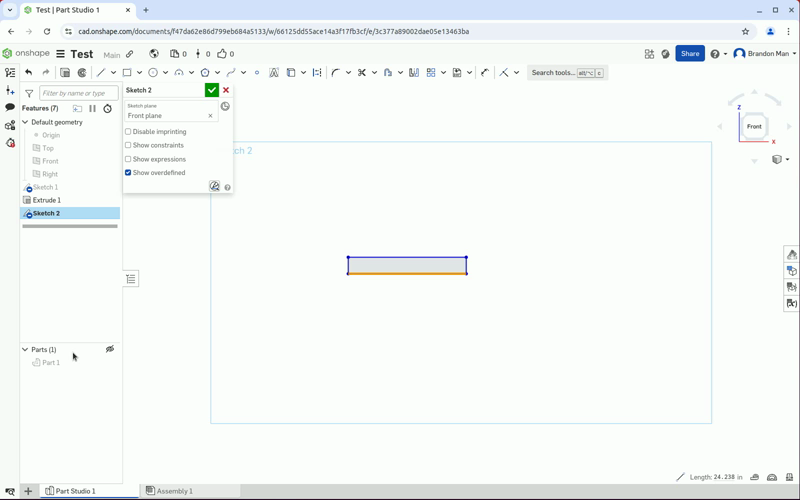
key(shift+e)
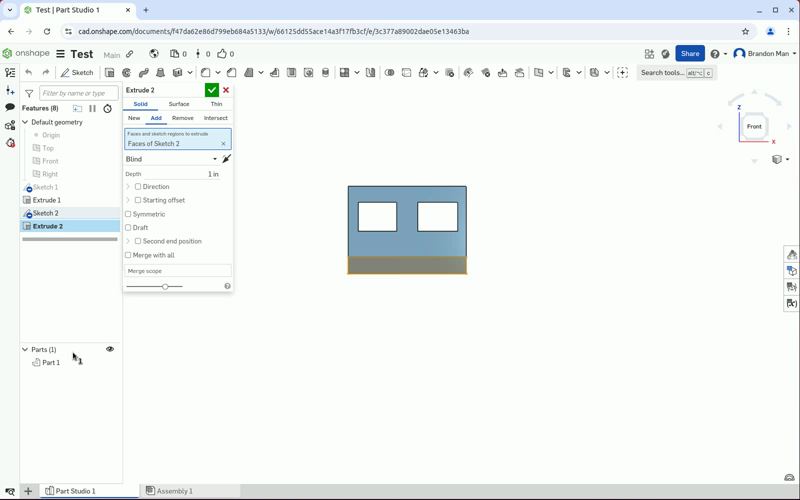
mouse_move(143, 106)
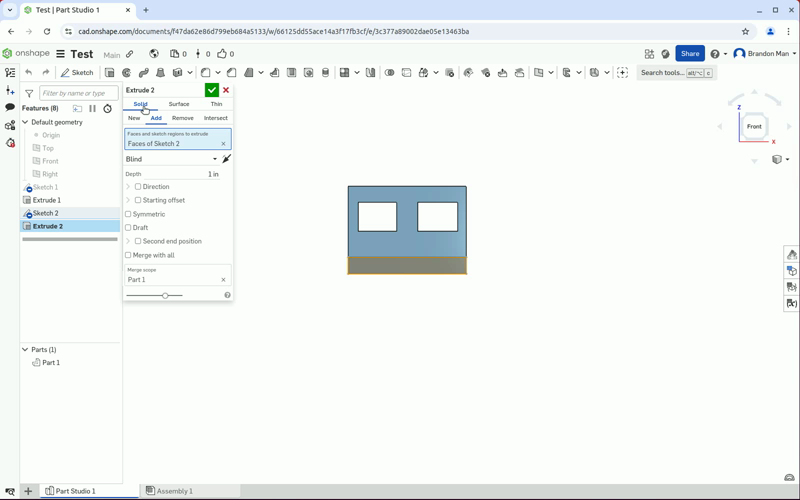
click(143, 106)
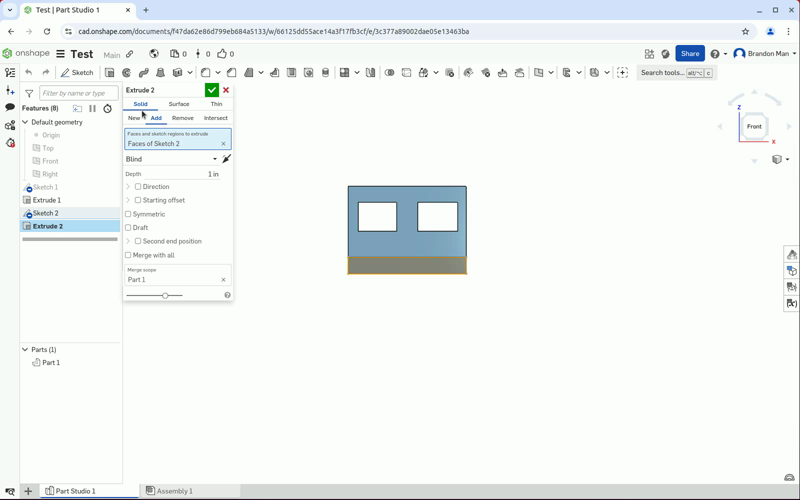
mouse_move(137, 120)
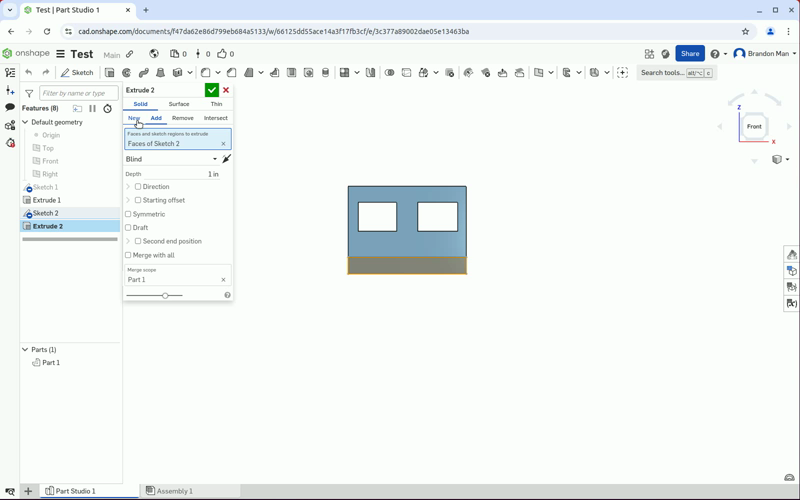
click(137, 120)
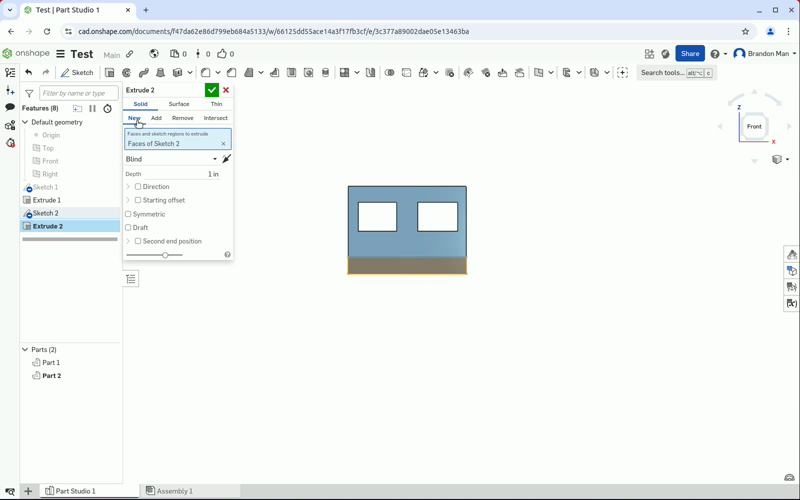
key(tab, 4)
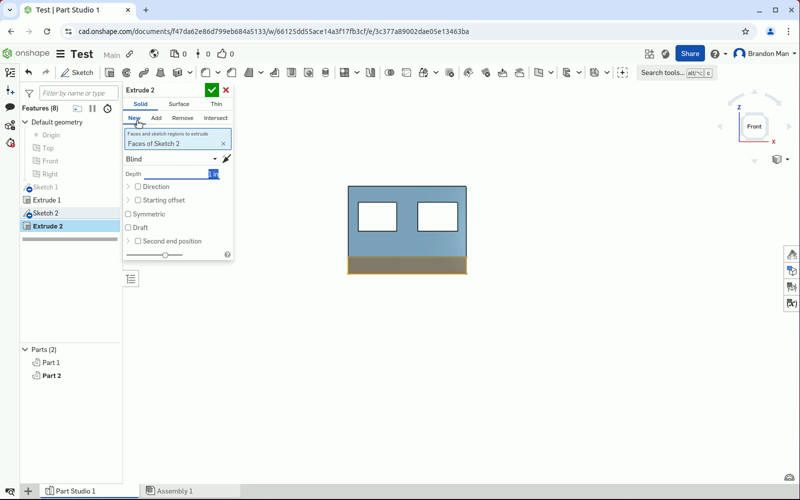
text(0.481)
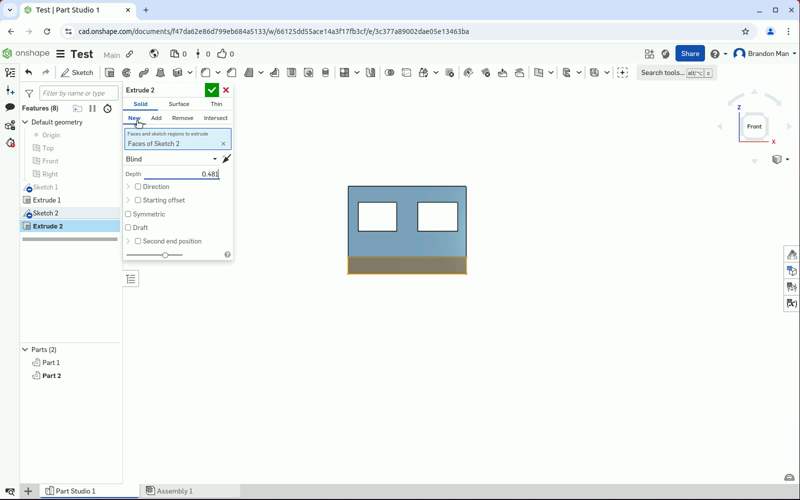
key(enter)
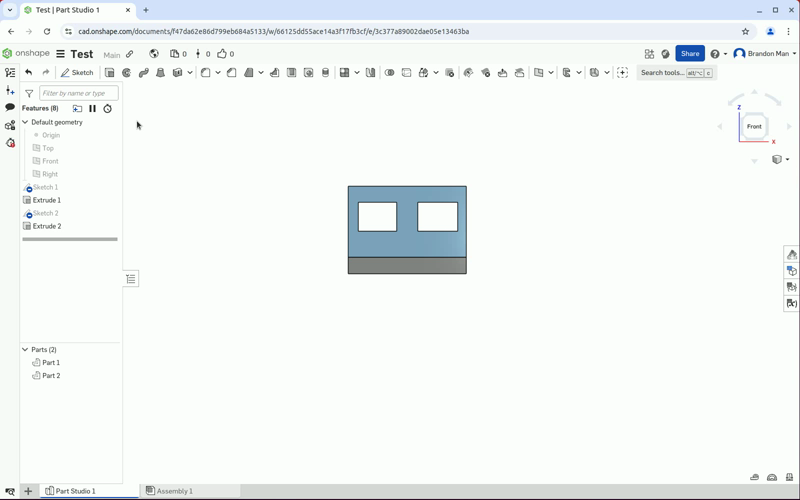
key(shift+h)
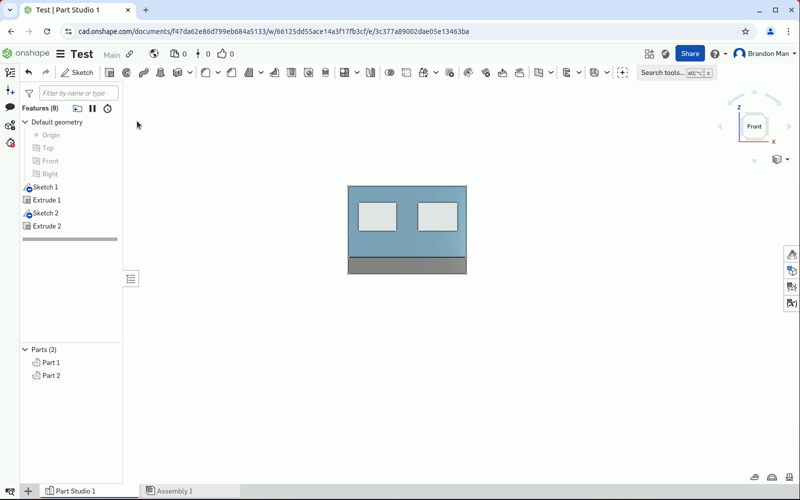
key(shift+h)
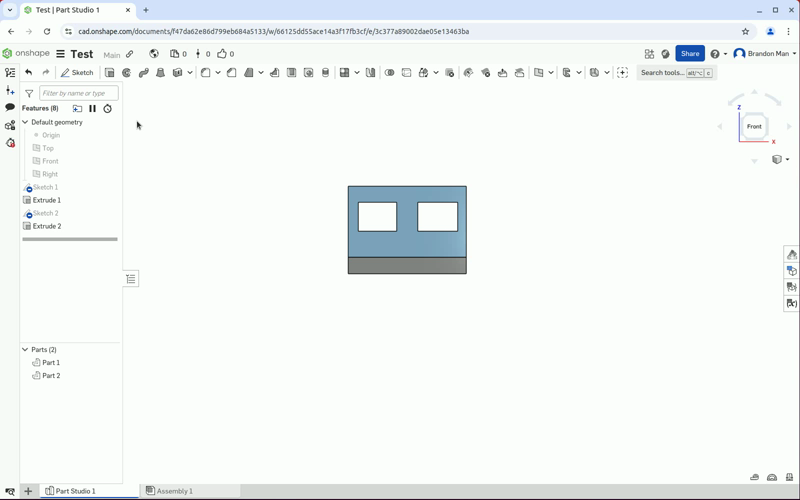
mouse_move(73, 189)
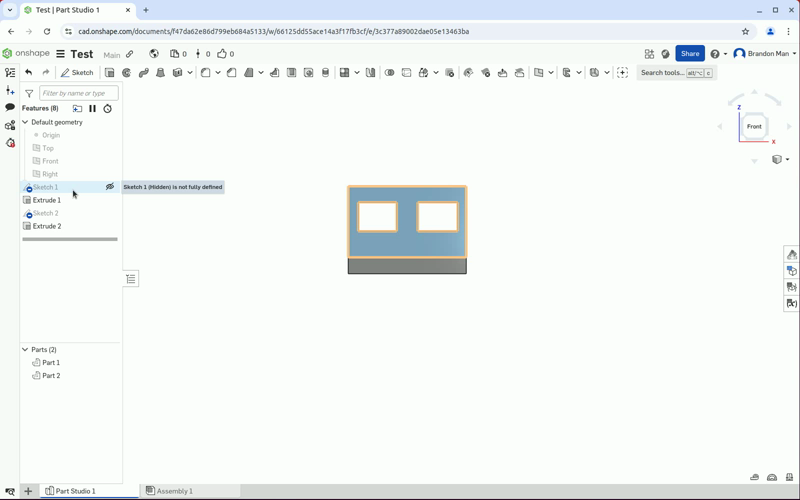
click(73, 189)
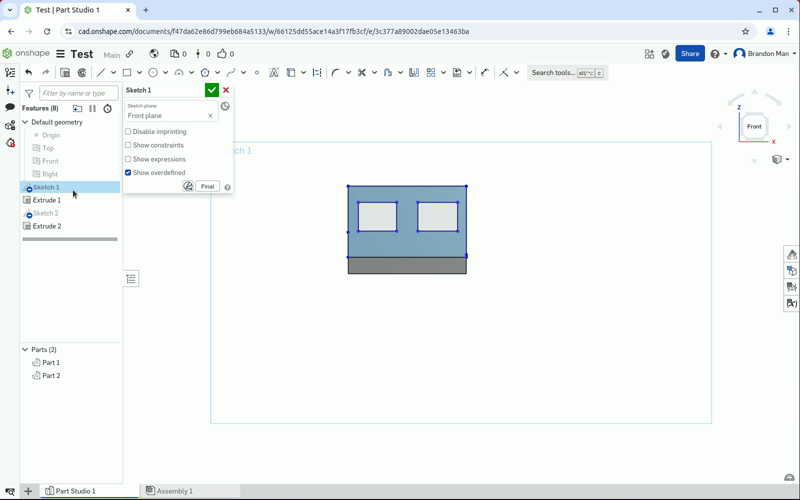
mouse_move(229, 92)
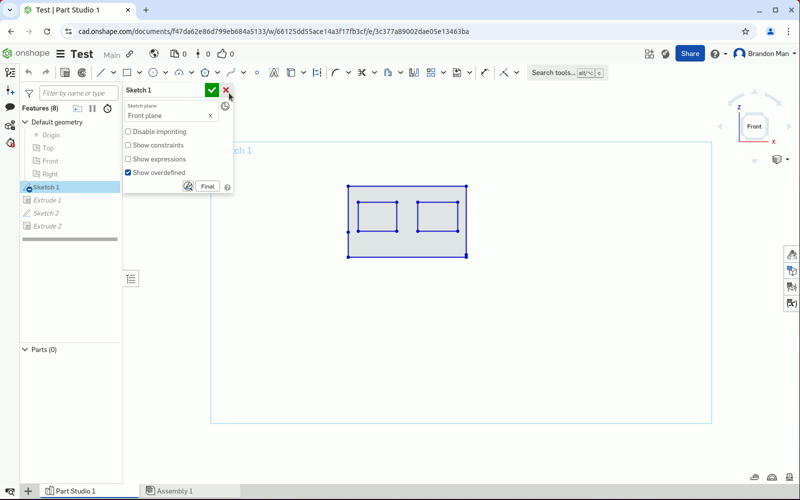
click(229, 92)
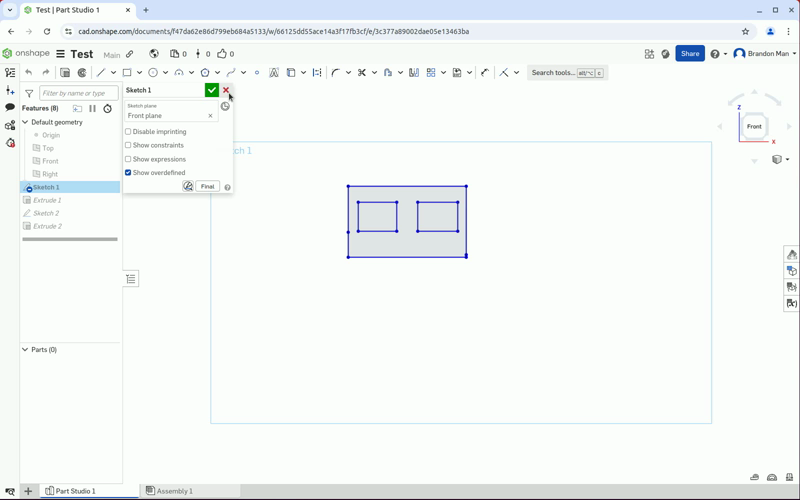
key(shift+s)
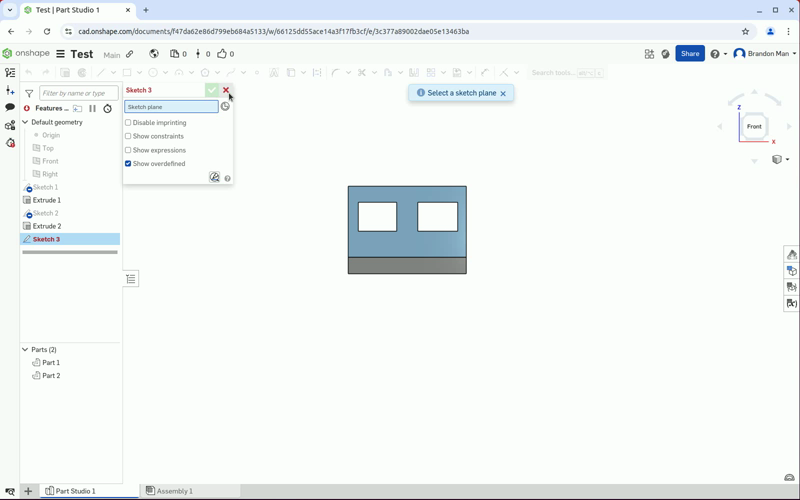
mouse_move(73, 163)
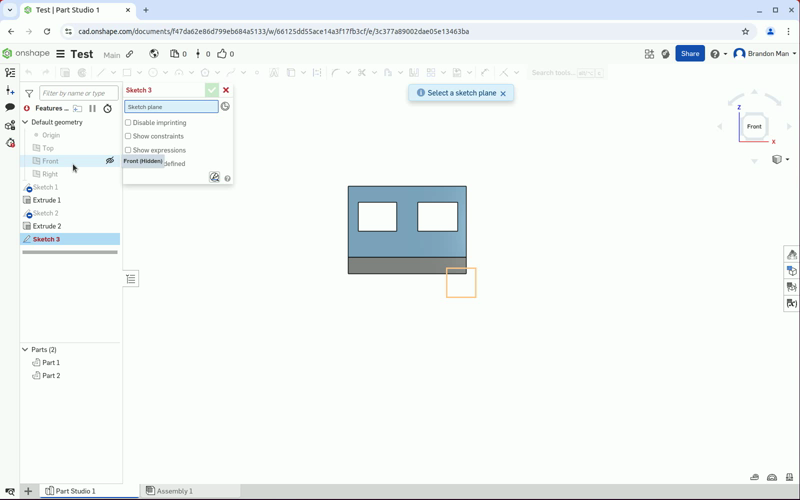
click(73, 163)
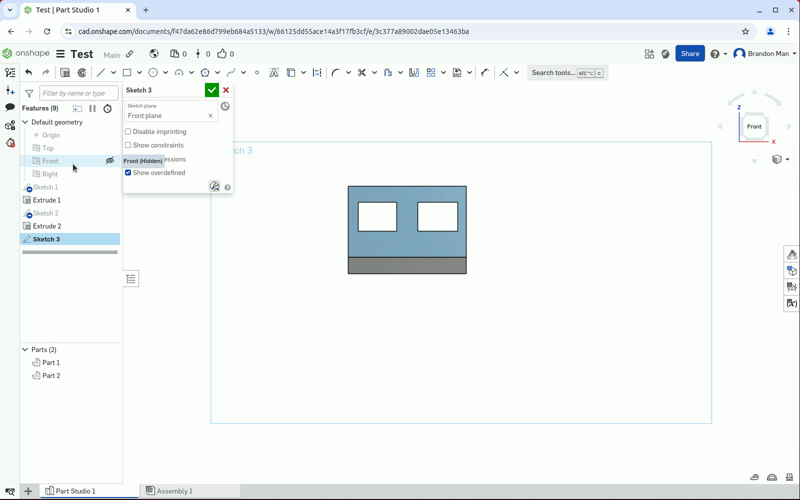
mouse_move(73, 352)
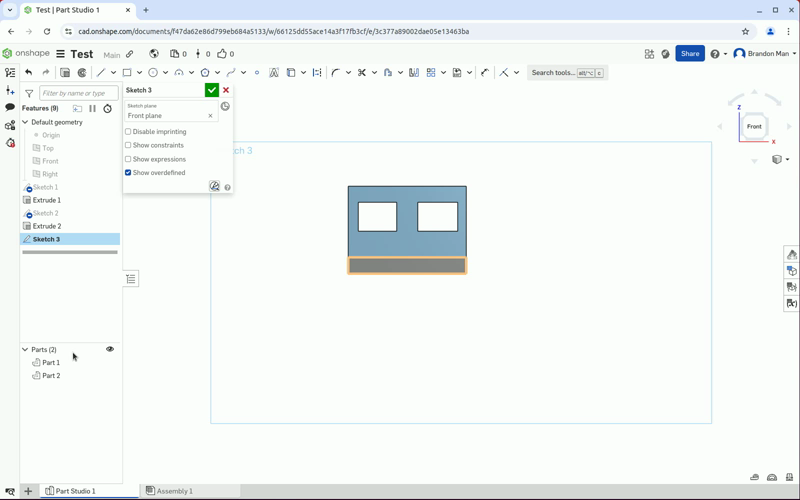
key(y)
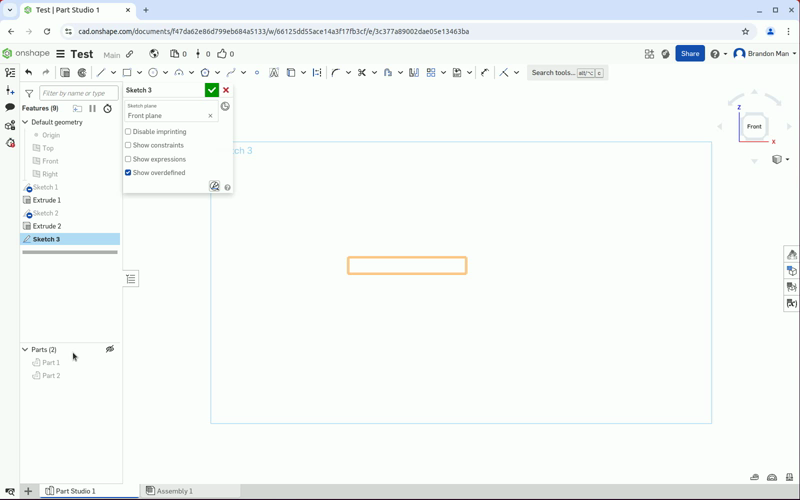
key(l)
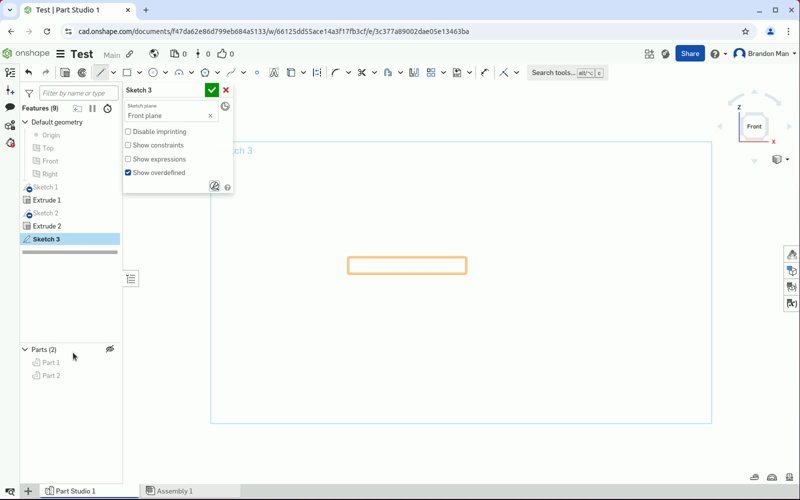
key_down(shift)
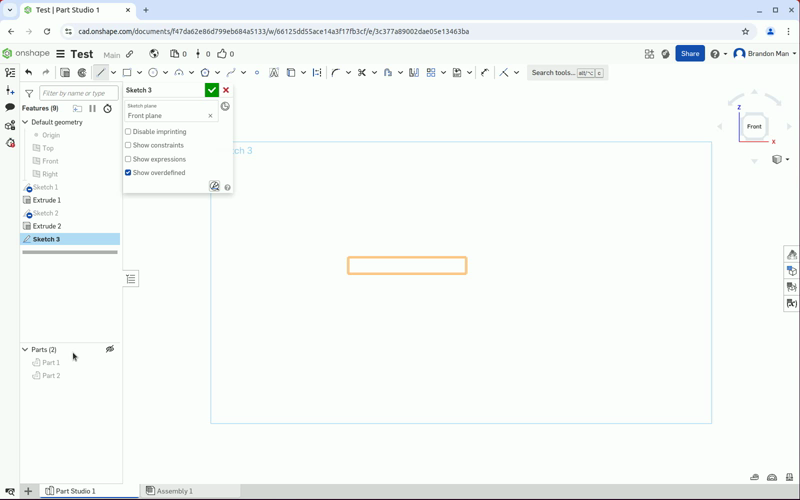
mouse_move(348, 363)
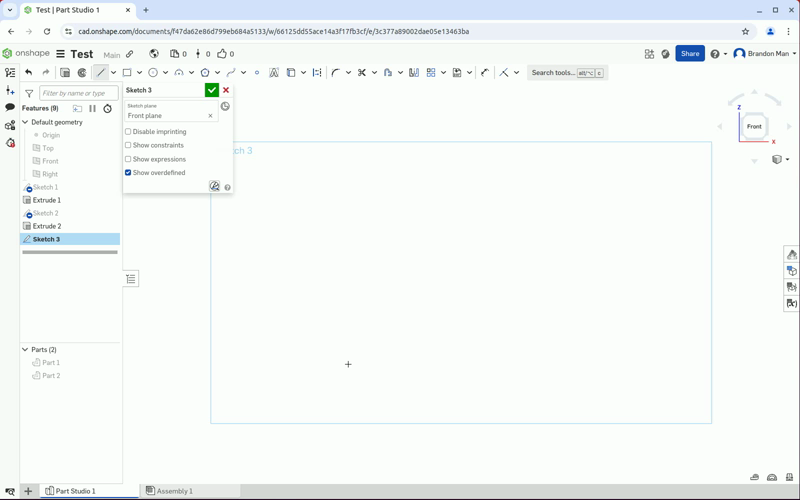
click(348, 363)
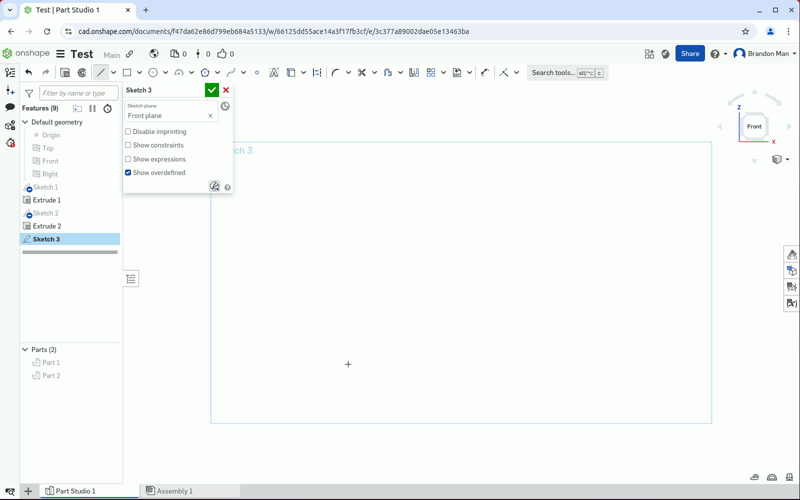
key_up(shift)
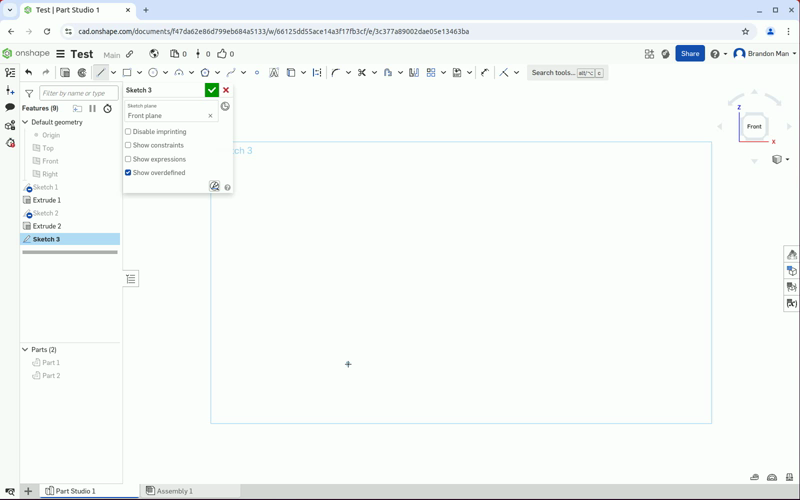
key_down(shift)
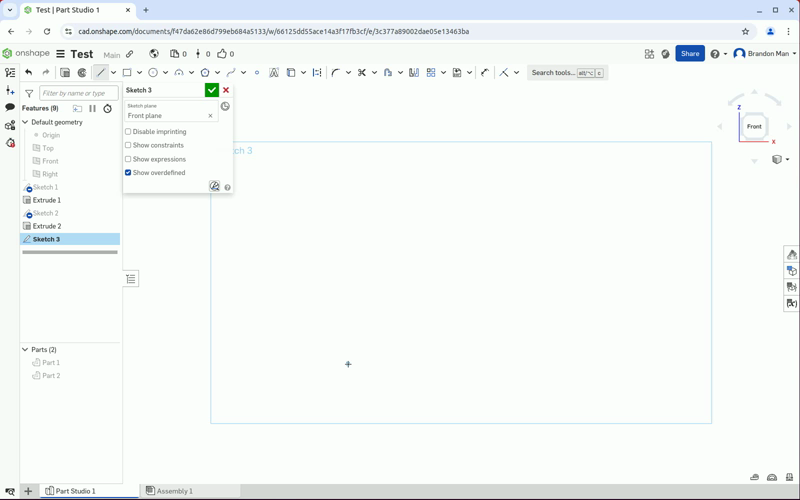
mouse_move(378, 363)
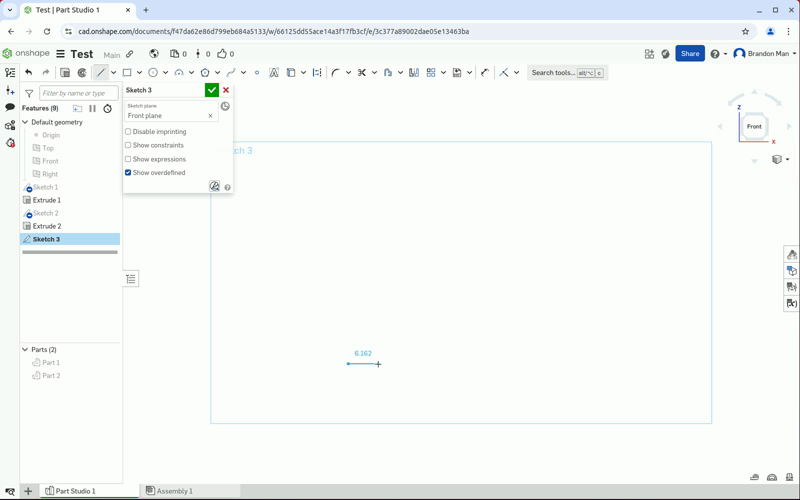
mouse_move(383, 363)
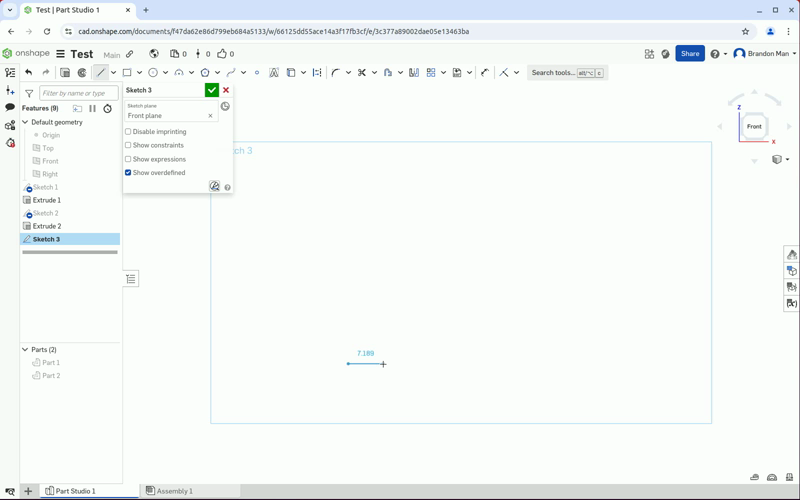
click(383, 363)
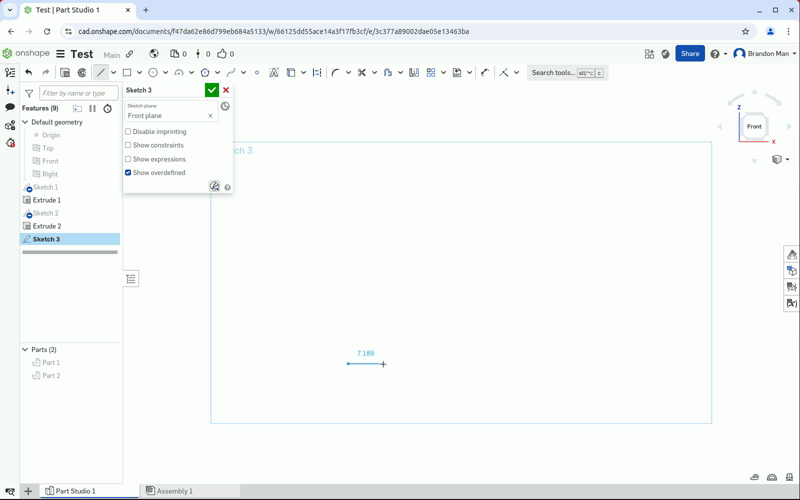
key_up(shift)
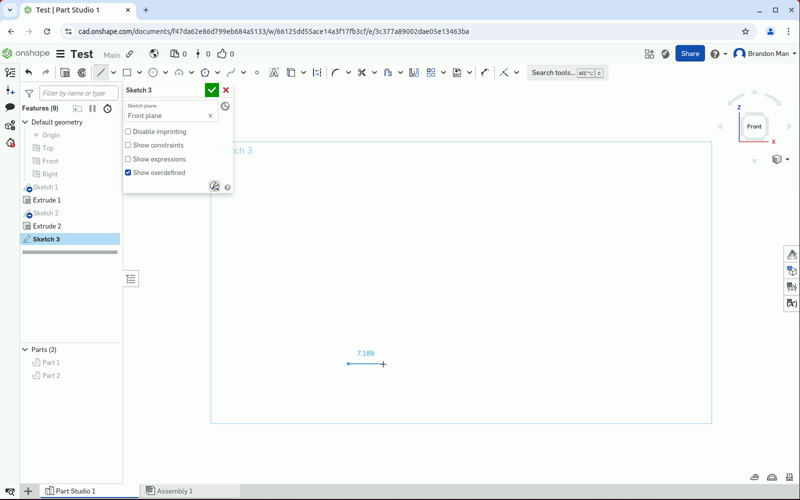
key_down(shift)
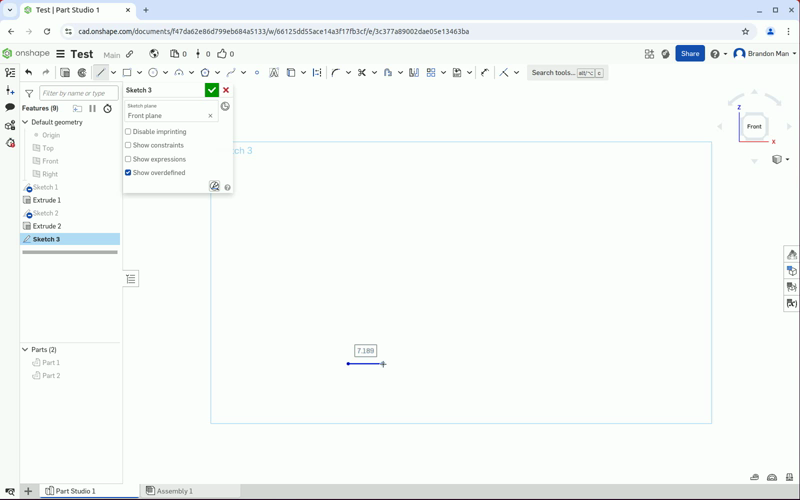
mouse_move(413, 363)
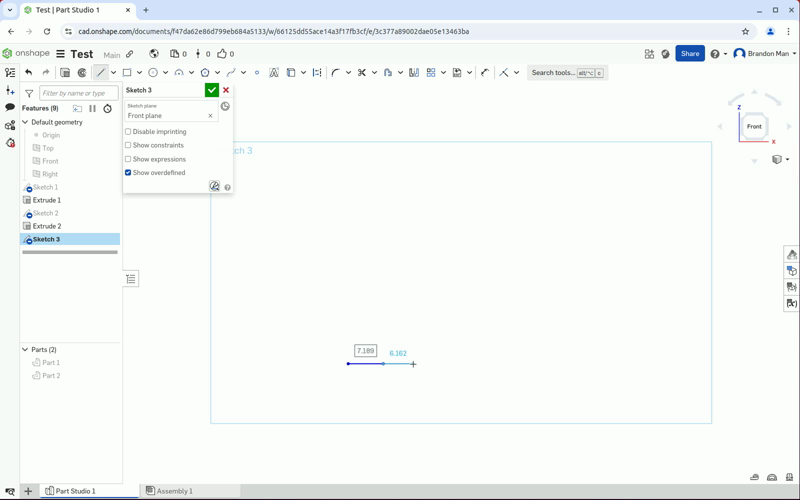
mouse_move(430, 363)
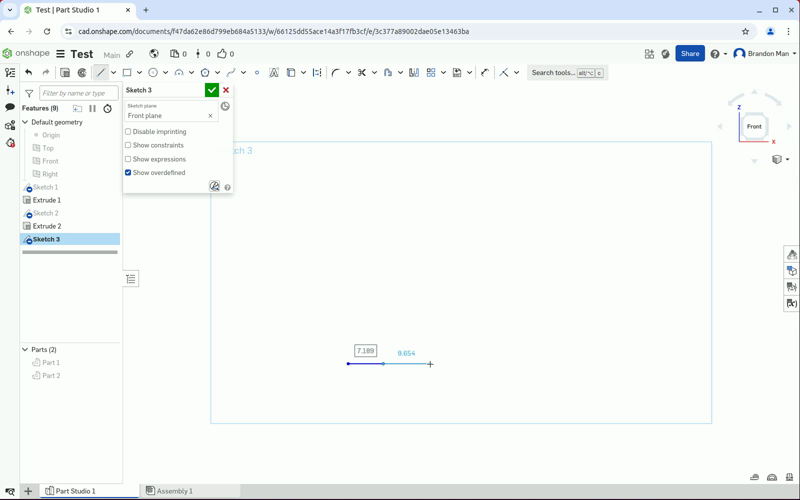
click(430, 363)
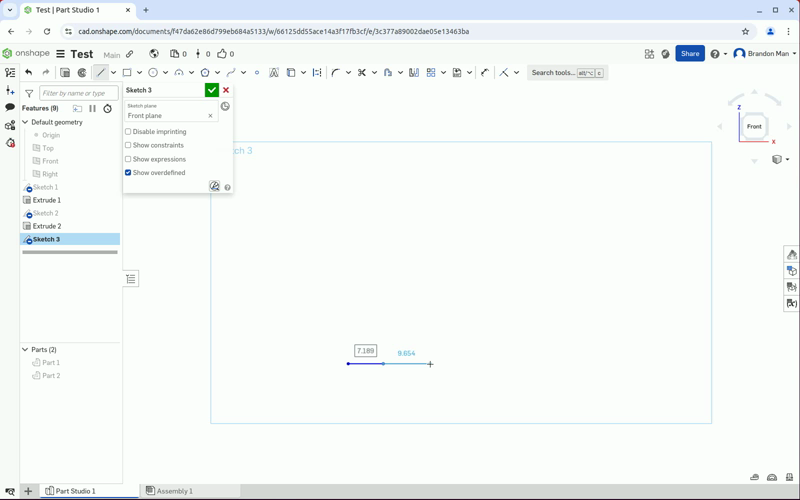
key_up(shift)
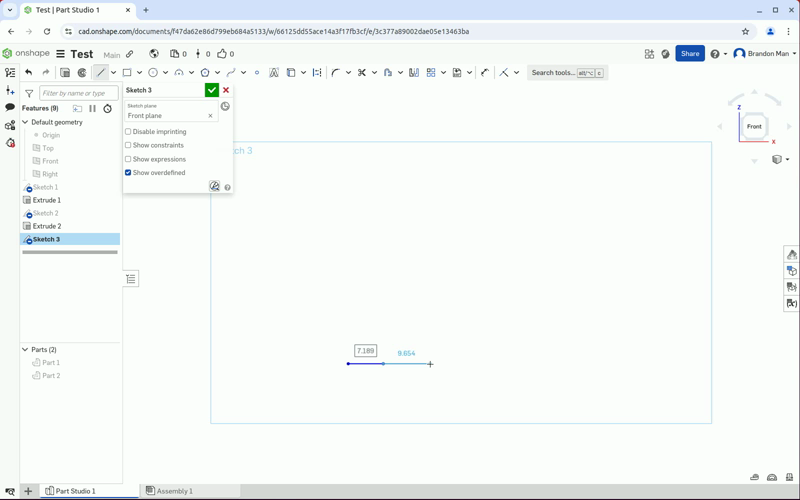
key_down(shift)
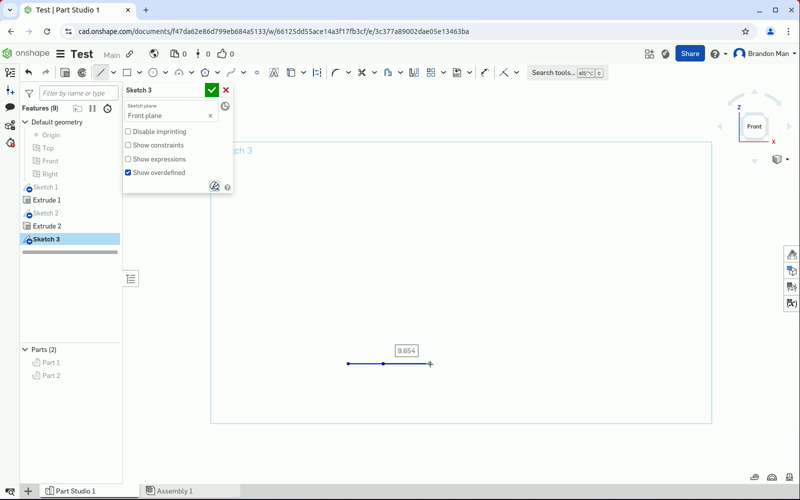
mouse_move(460, 363)
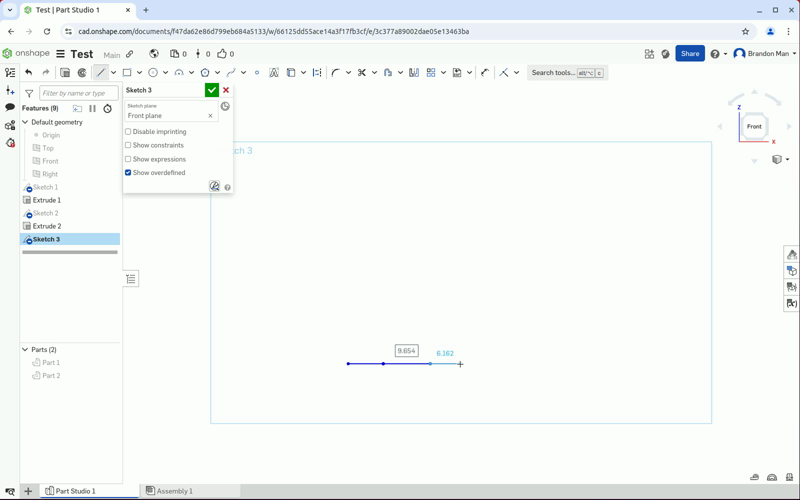
mouse_move(466, 363)
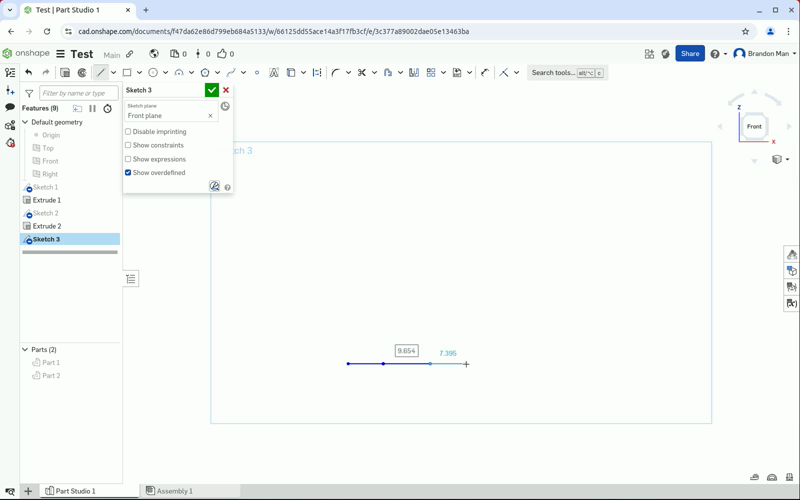
click(466, 363)
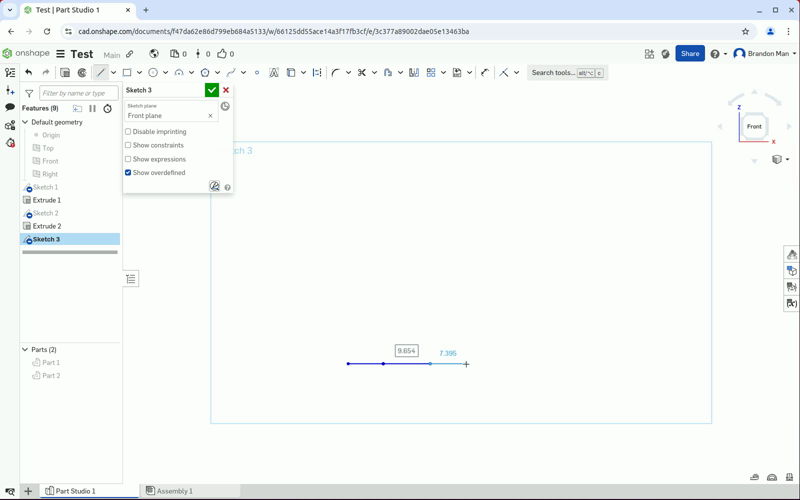
key_up(shift)
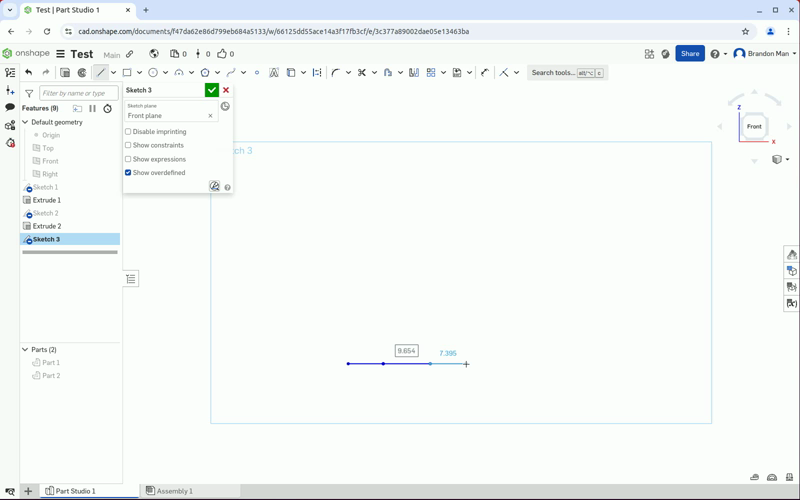
key_down(shift)
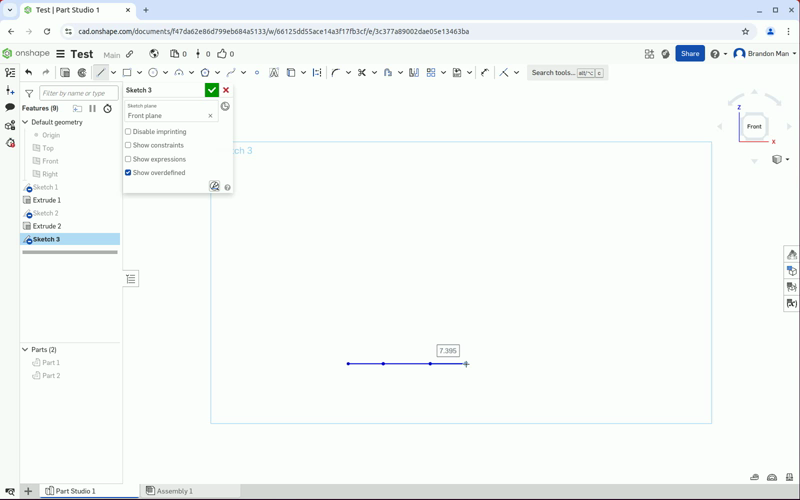
mouse_move(466, 273)
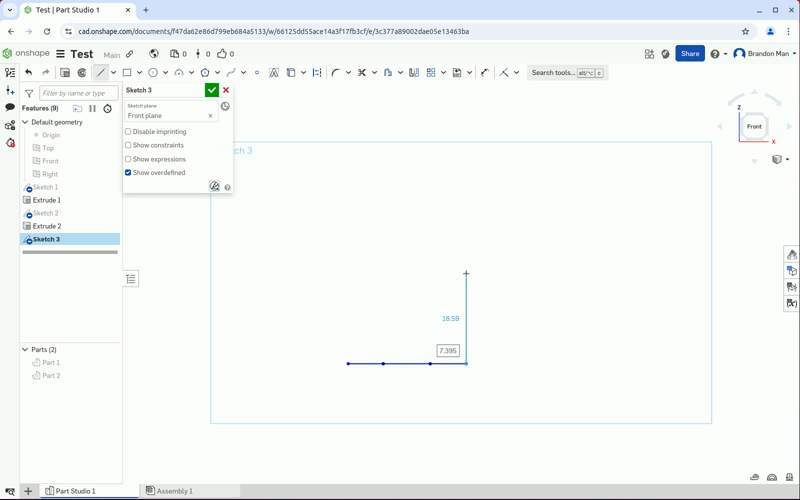
click(466, 273)
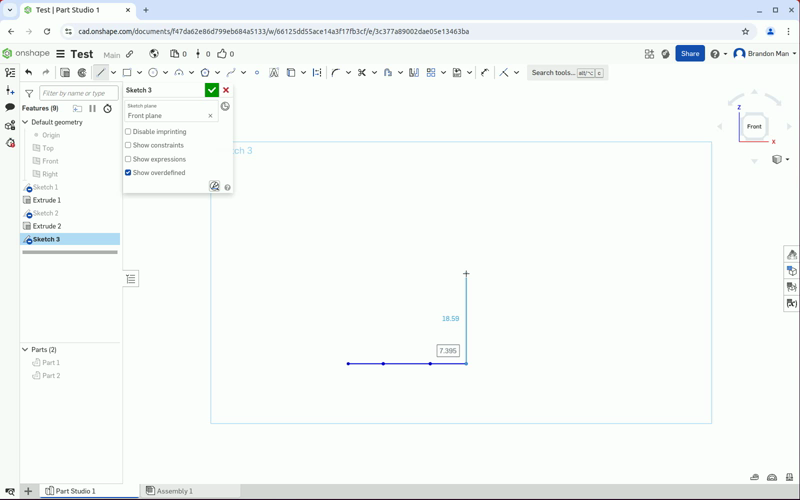
key_up(shift)
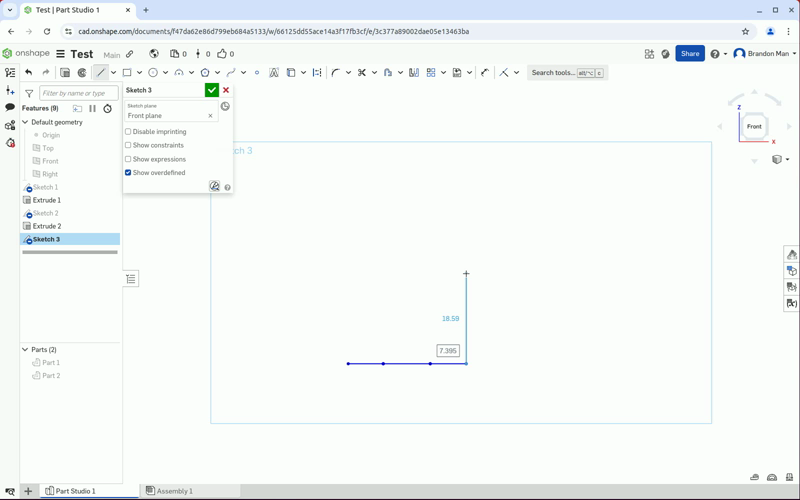
key_down(shift)
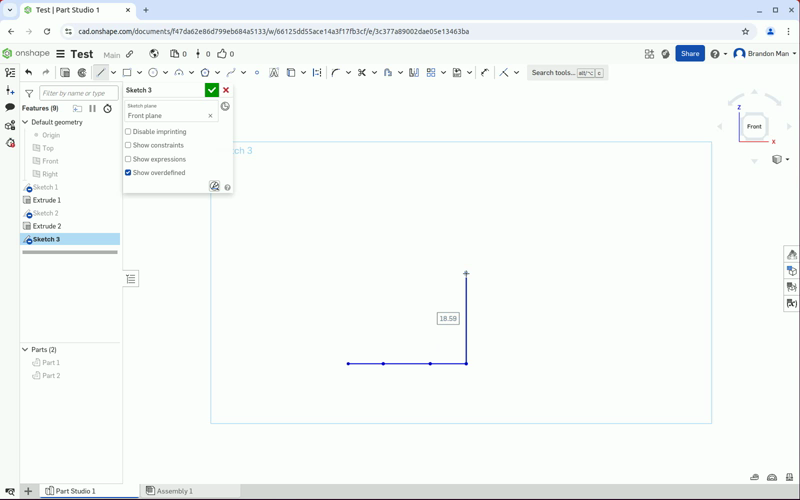
mouse_move(348, 273)
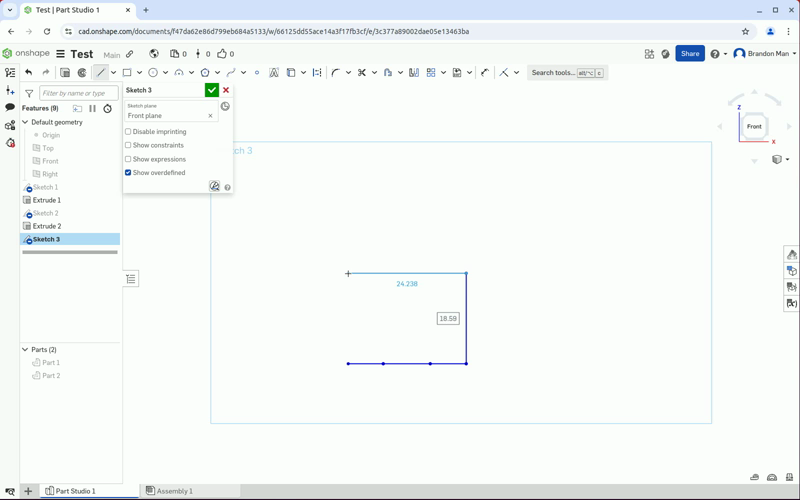
click(348, 273)
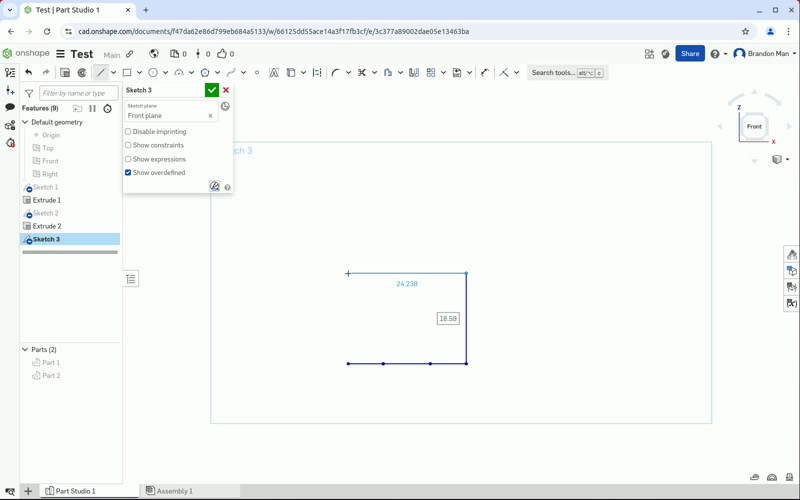
key_up(shift)
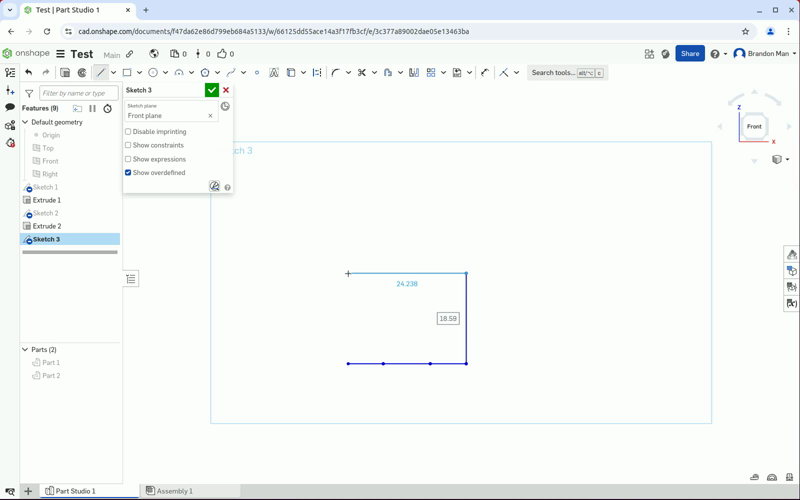
key_down(shift)
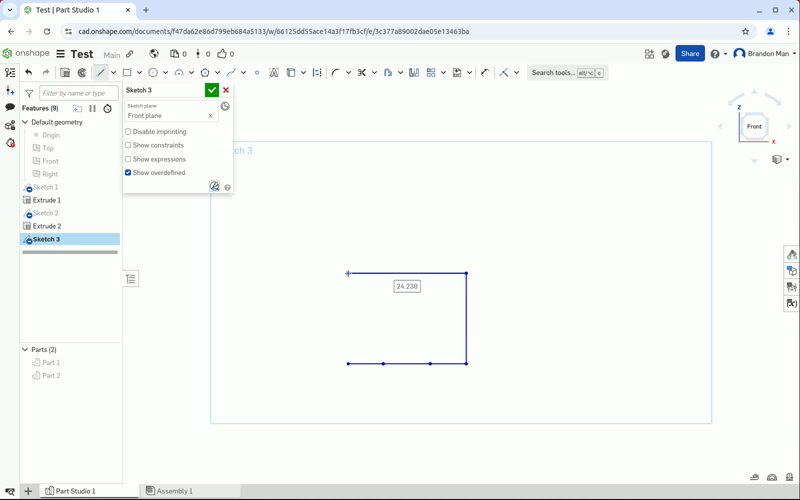
mouse_move(378, 273)
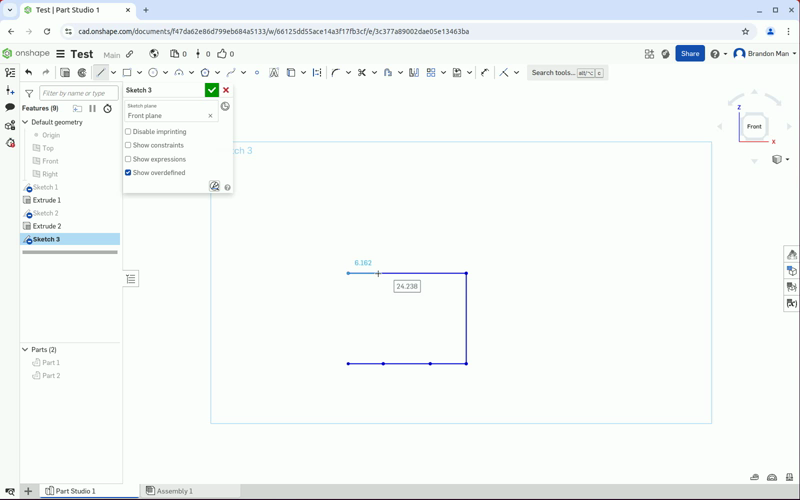
mouse_move(348, 282)
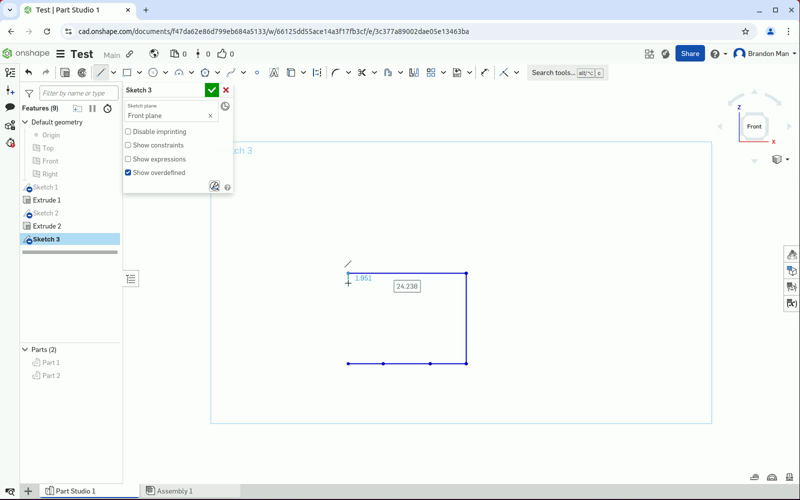
click(348, 282)
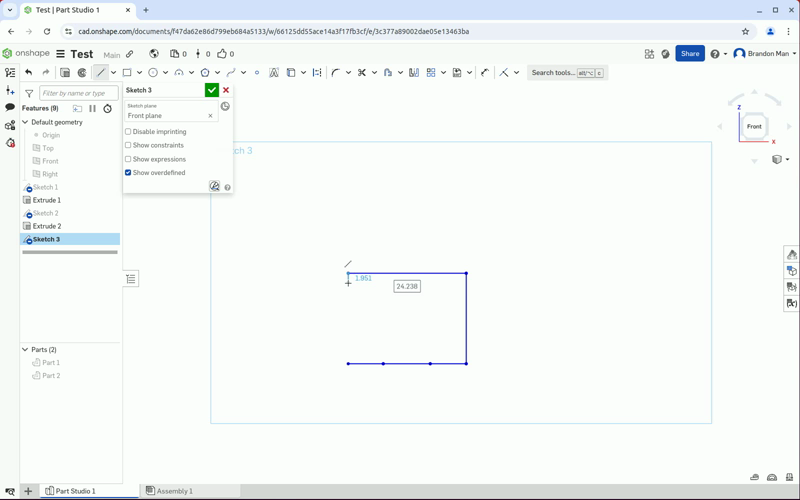
key_up(shift)
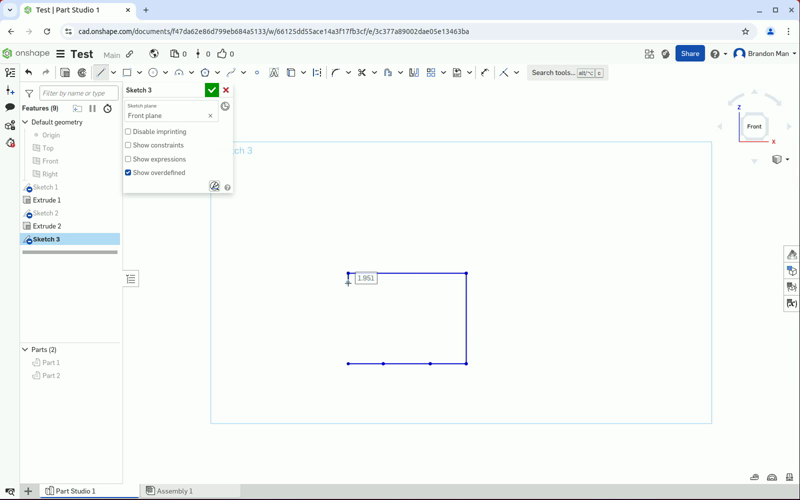
key_down(shift)
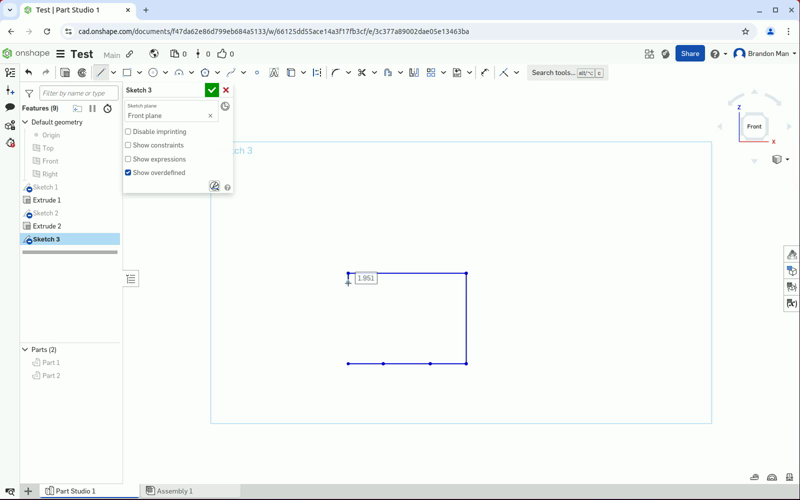
mouse_move(348, 363)
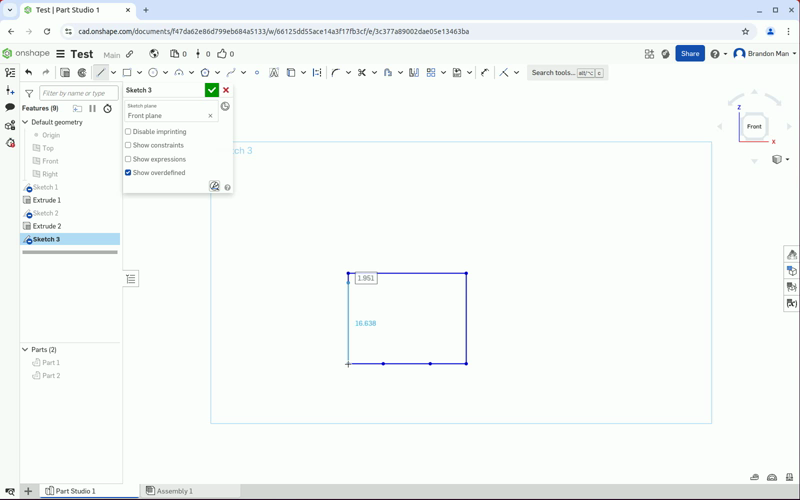
key_up(shift)
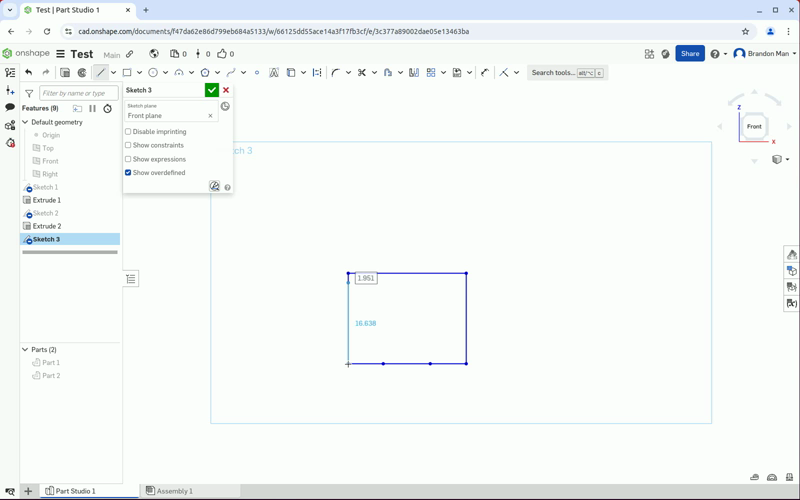
click(348, 363)
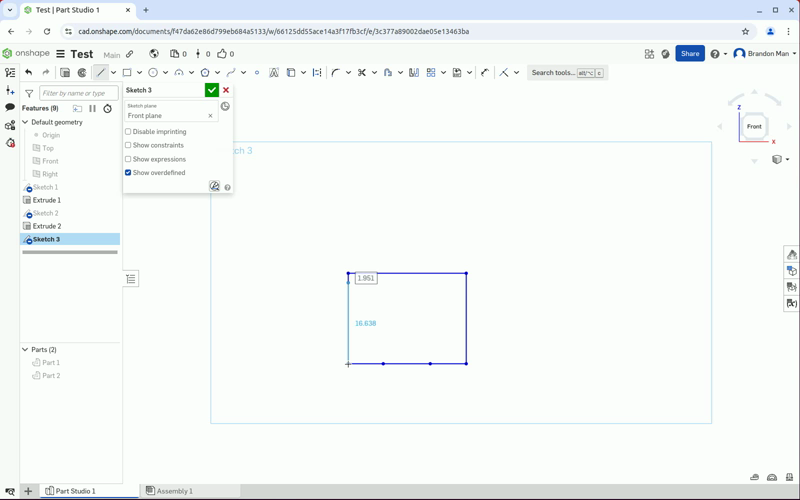
key(esc)
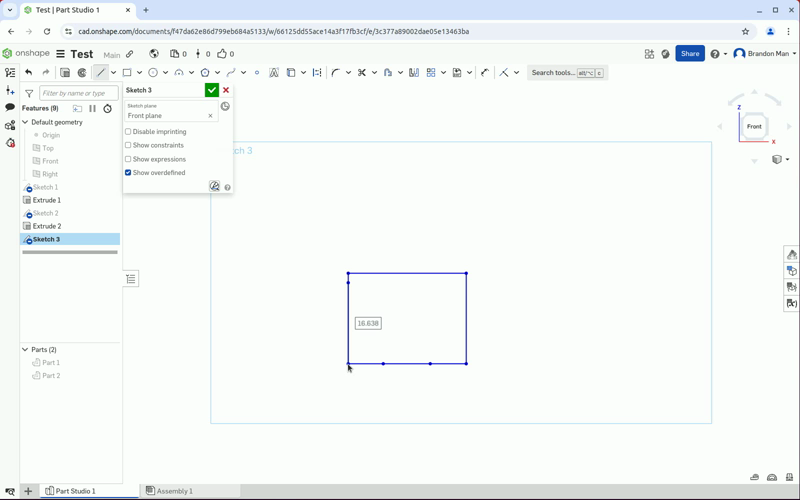
key(l)
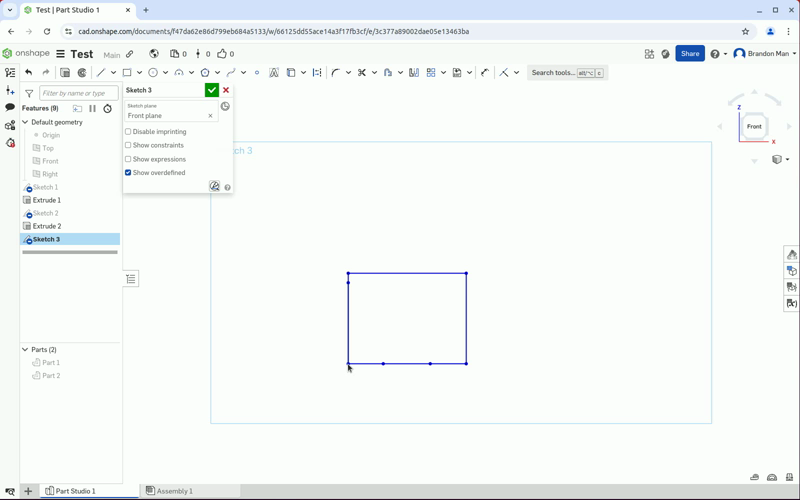
key_down(shift)
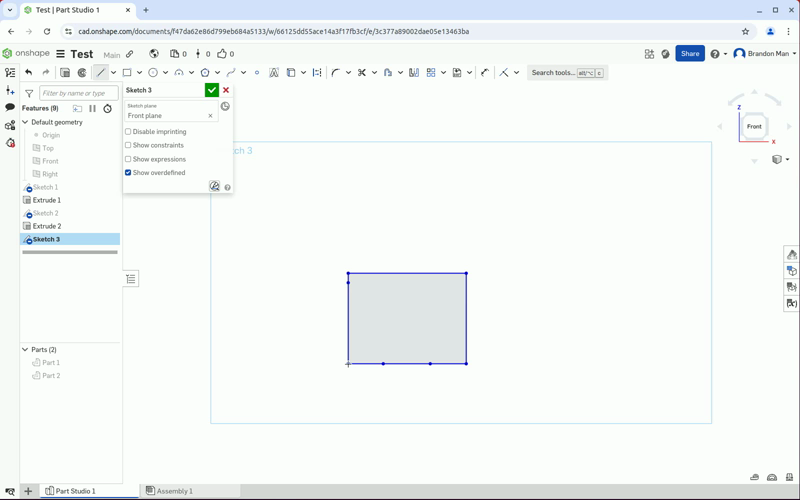
mouse_move(356, 327)
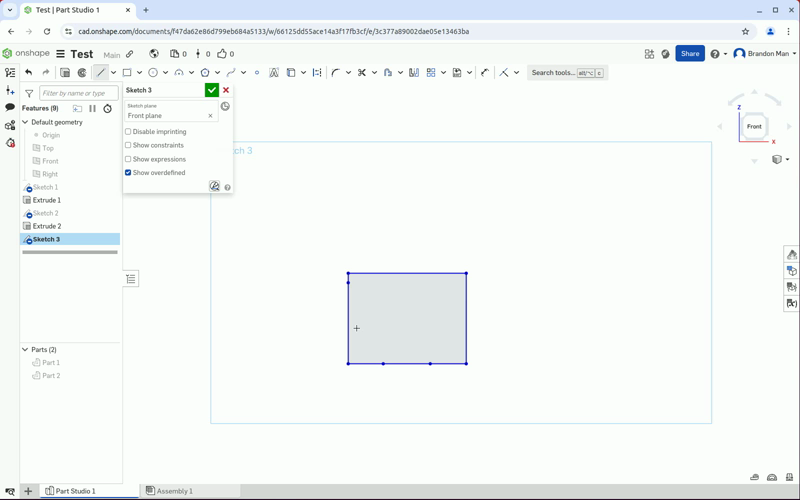
click(356, 327)
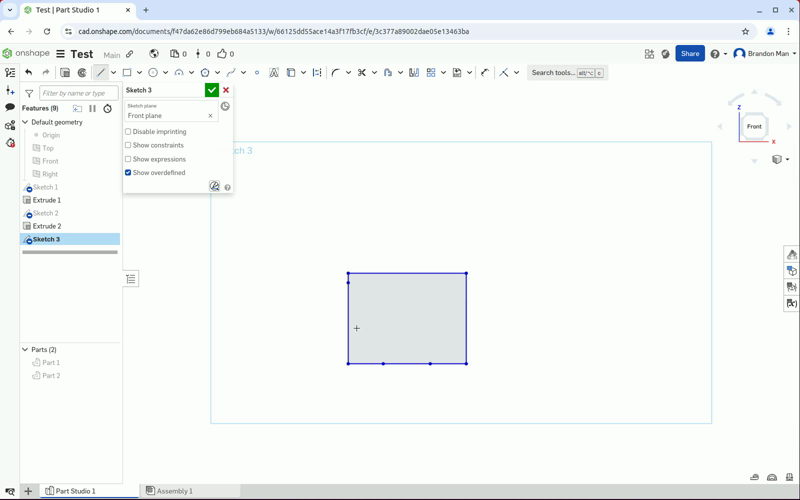
key_up(shift)
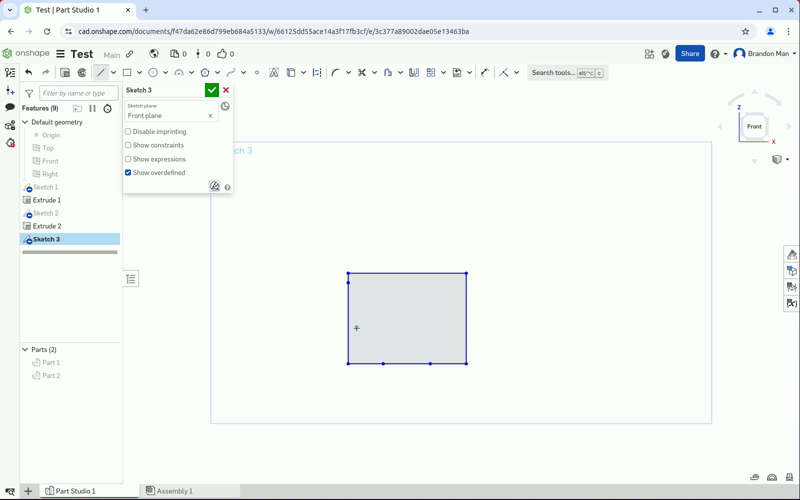
key_down(shift)
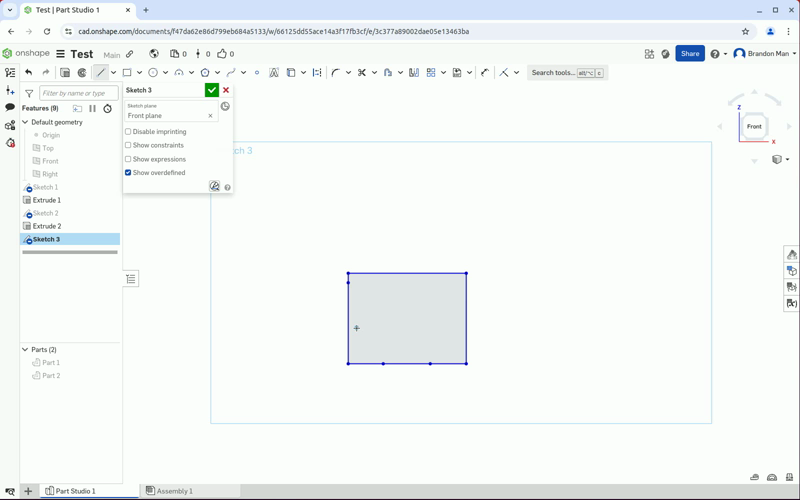
mouse_move(386, 327)
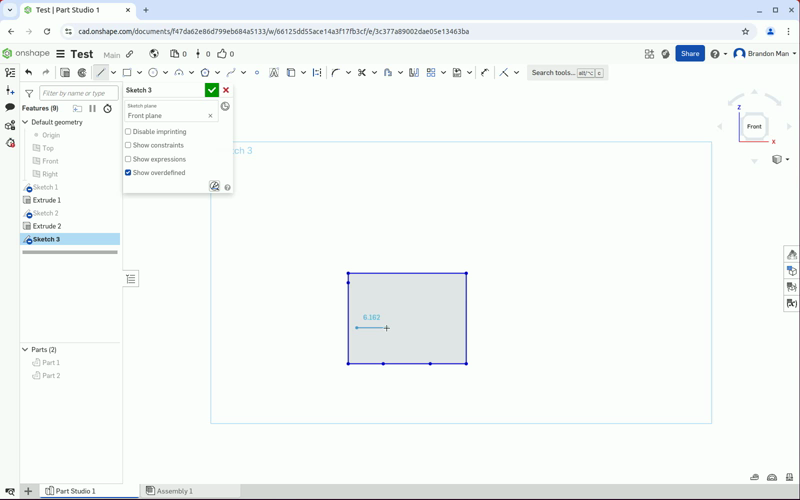
mouse_move(366, 327)
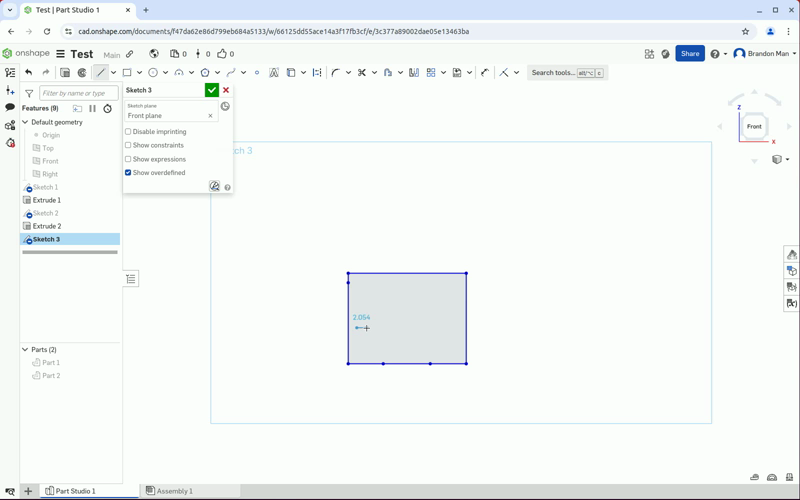
click(366, 327)
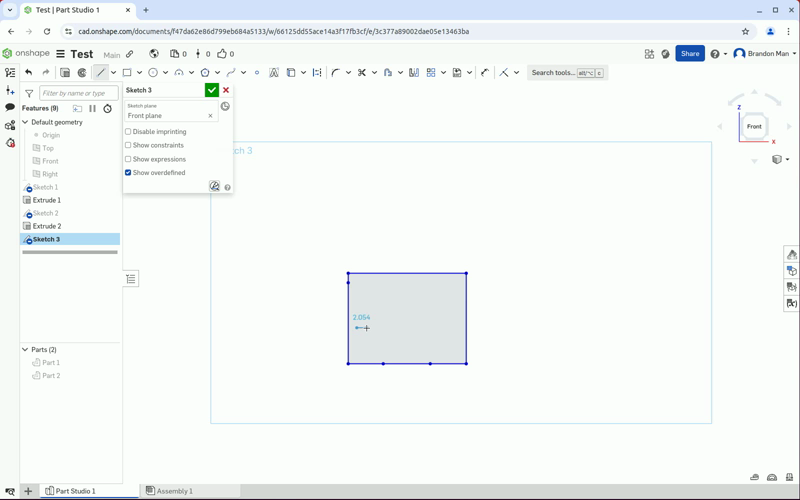
key_up(shift)
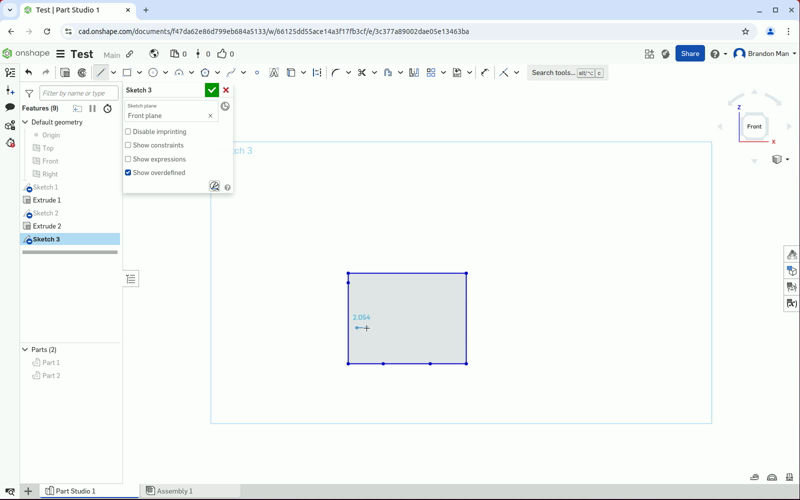
key_down(shift)
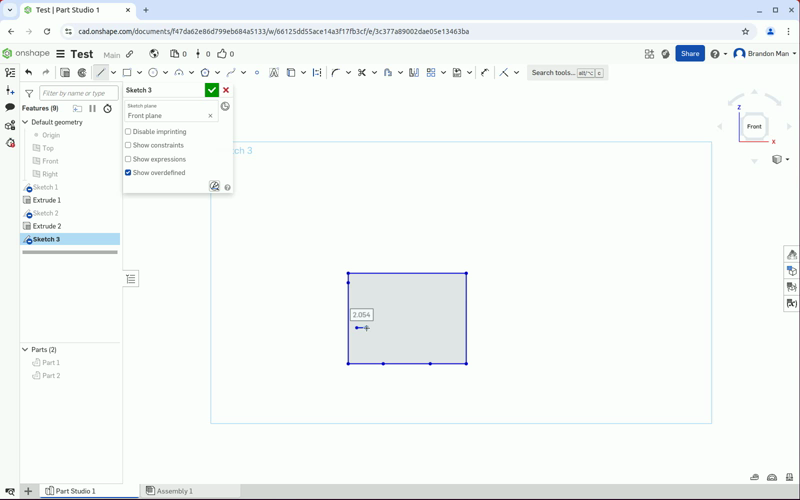
mouse_move(396, 327)
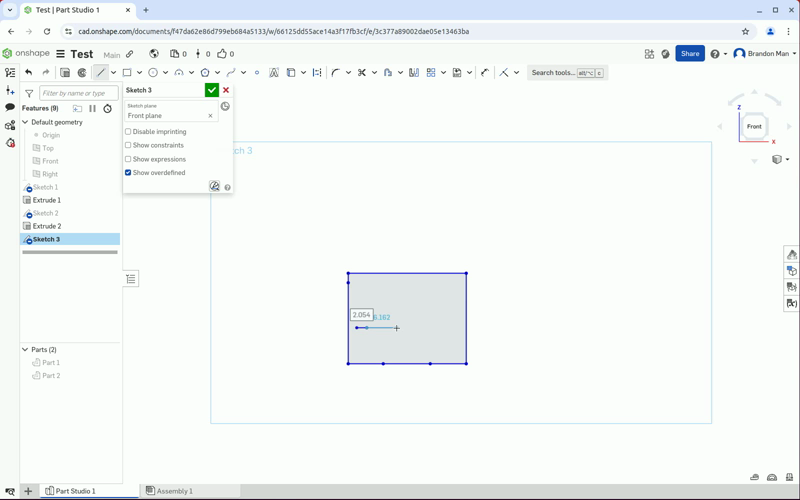
mouse_move(366, 299)
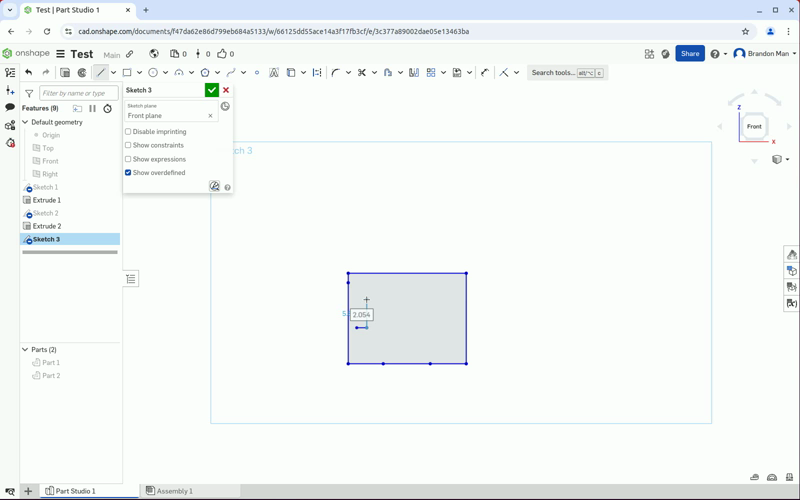
click(366, 299)
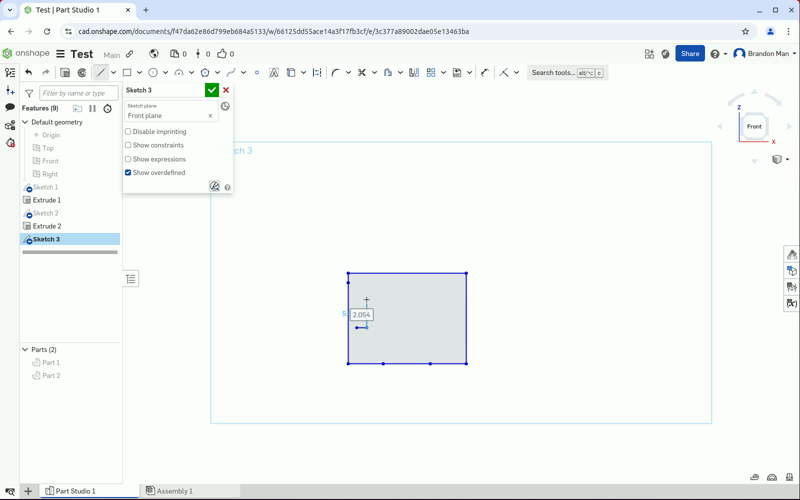
key_up(shift)
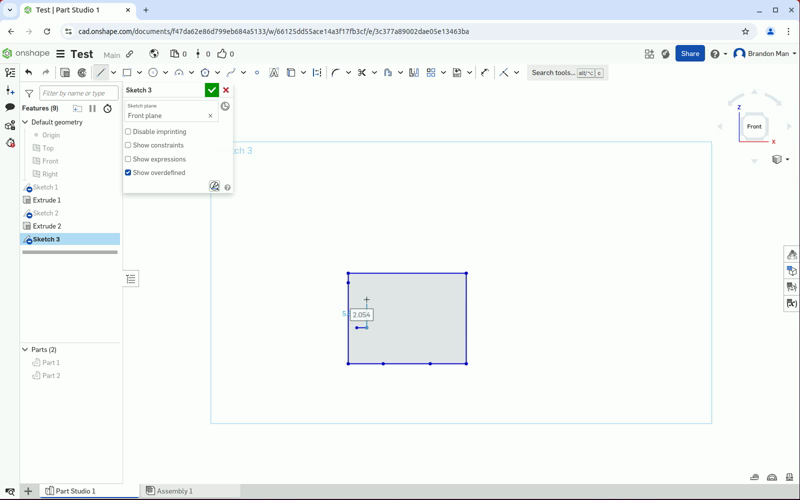
key_down(shift)
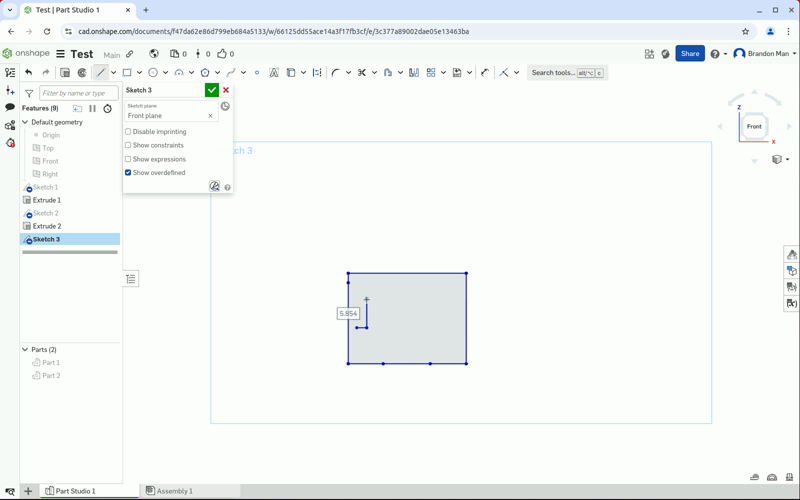
mouse_move(396, 299)
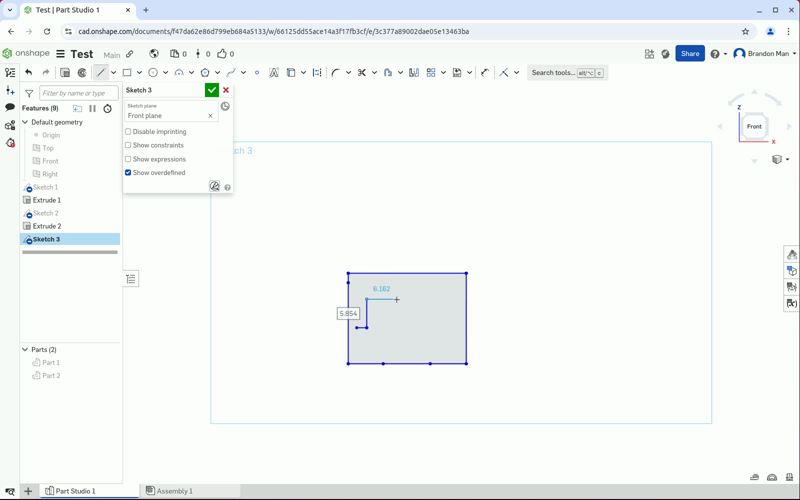
mouse_move(356, 299)
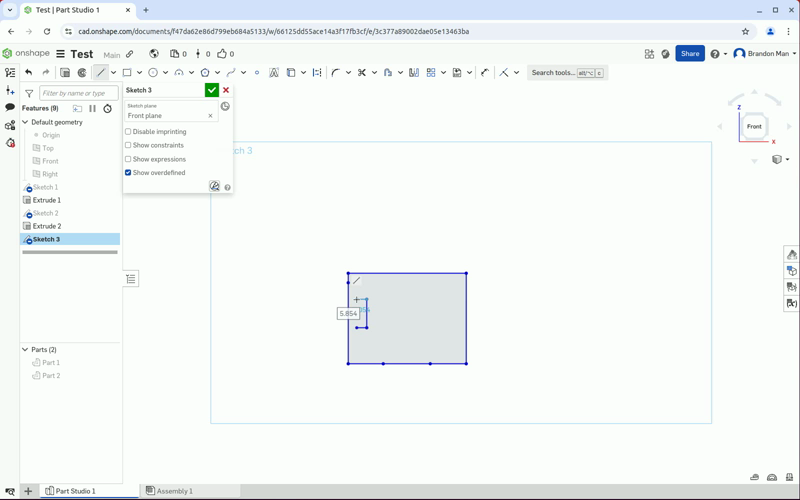
click(356, 299)
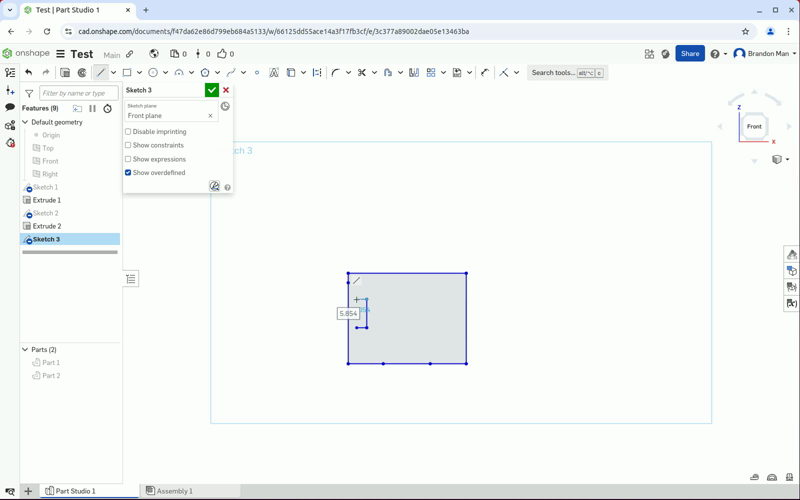
key_up(shift)
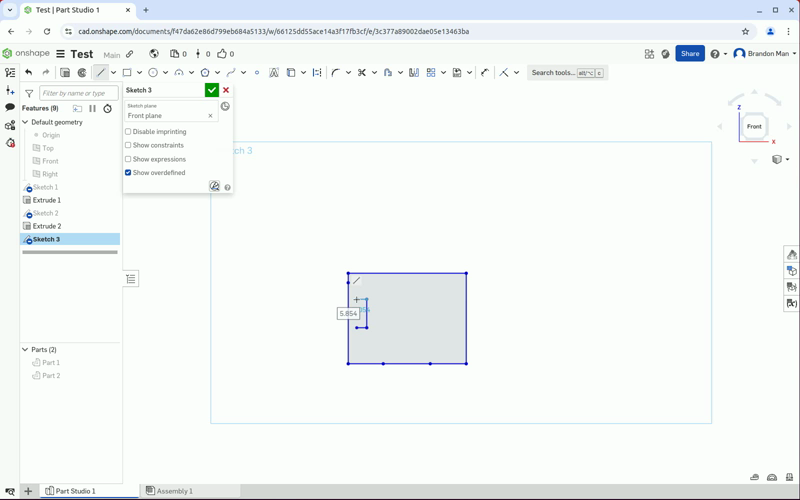
mouse_move(386, 299)
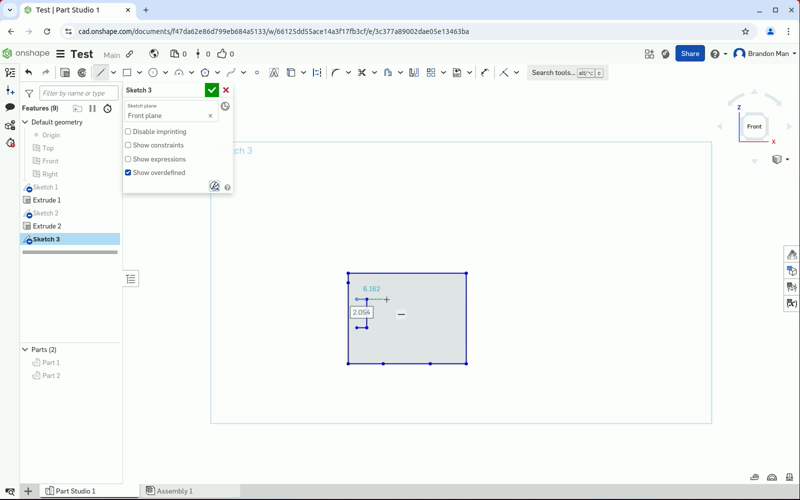
key_down(shift)
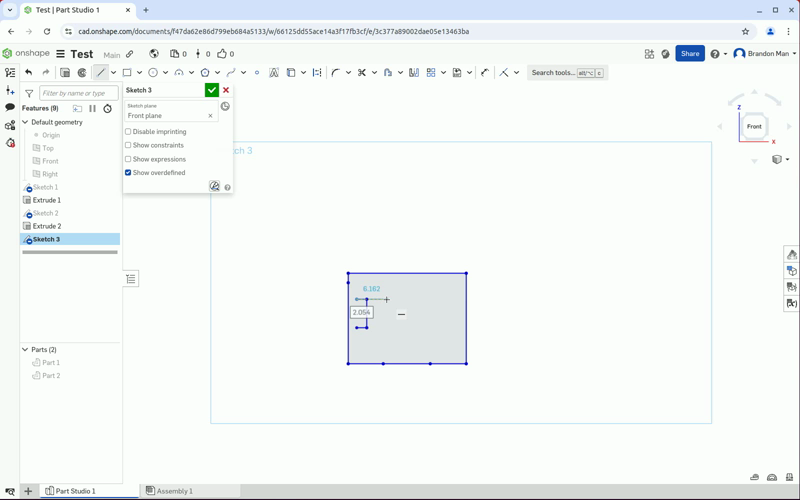
mouse_move(356, 327)
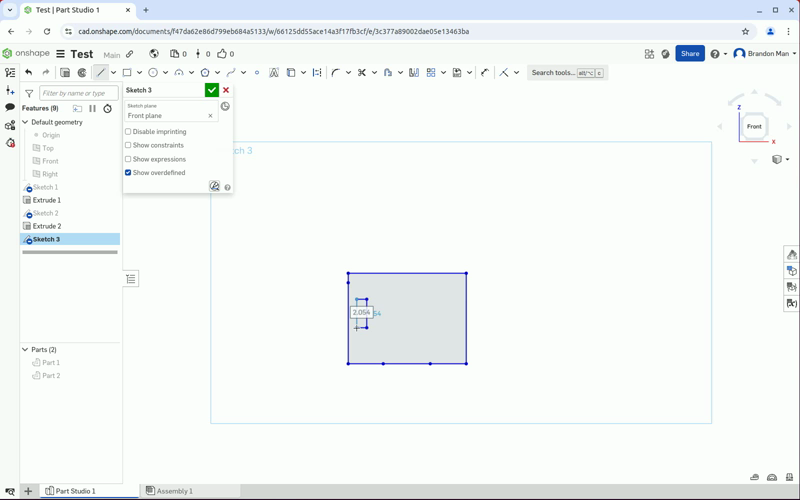
key_up(shift)
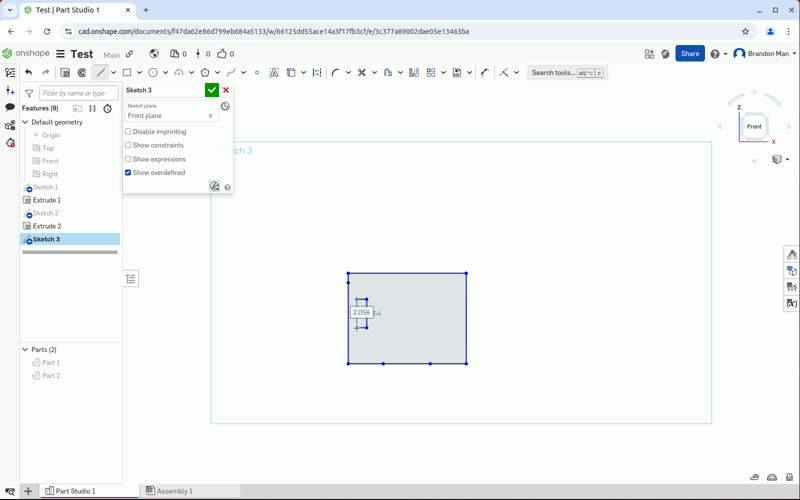
click(356, 327)
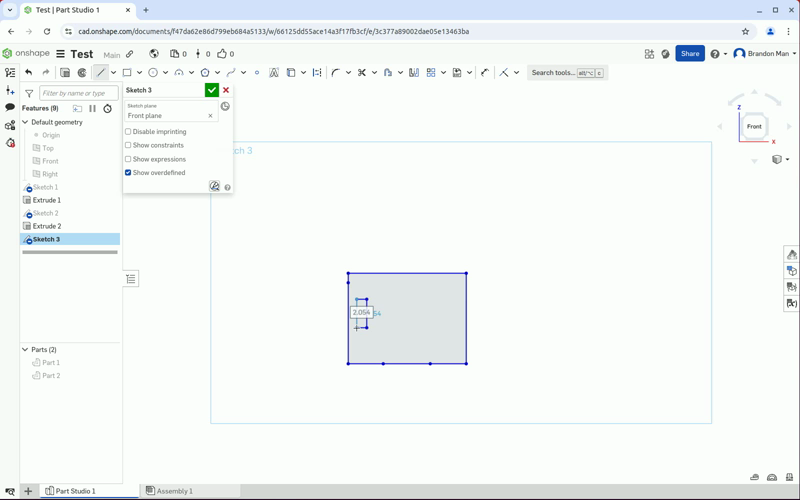
key(esc)
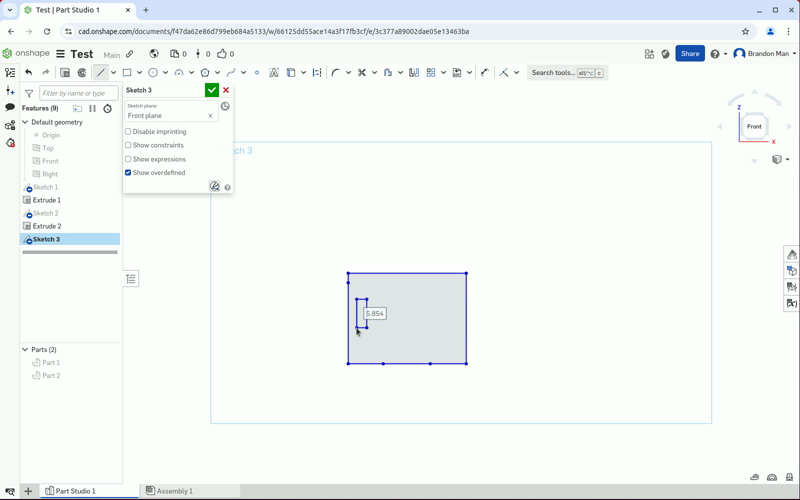
key(l)
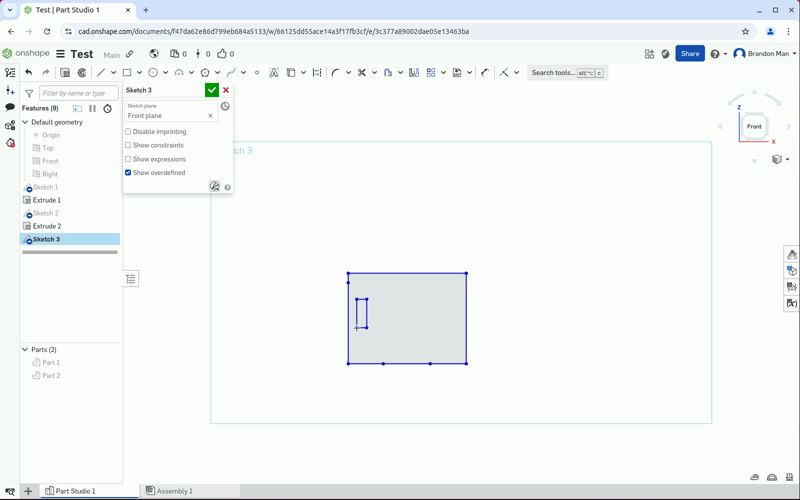
key_down(shift)
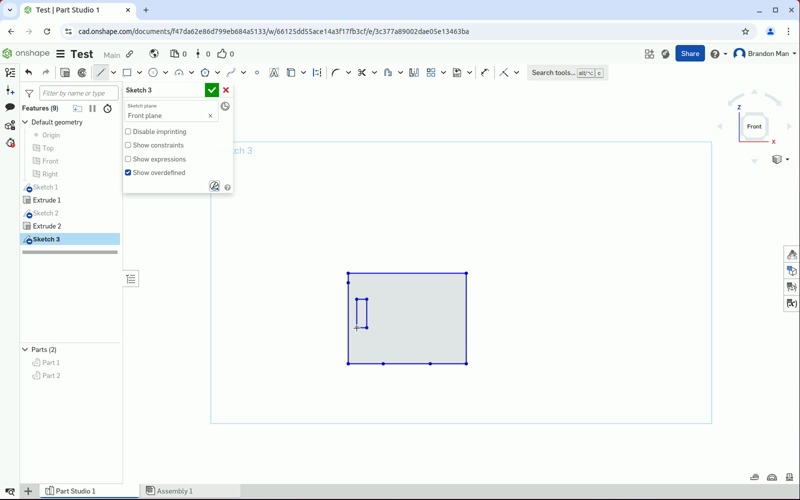
mouse_move(389, 343)
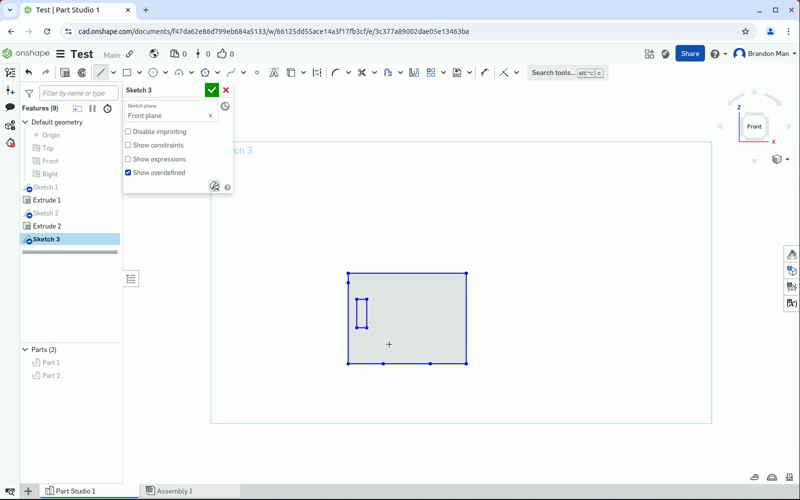
click(389, 343)
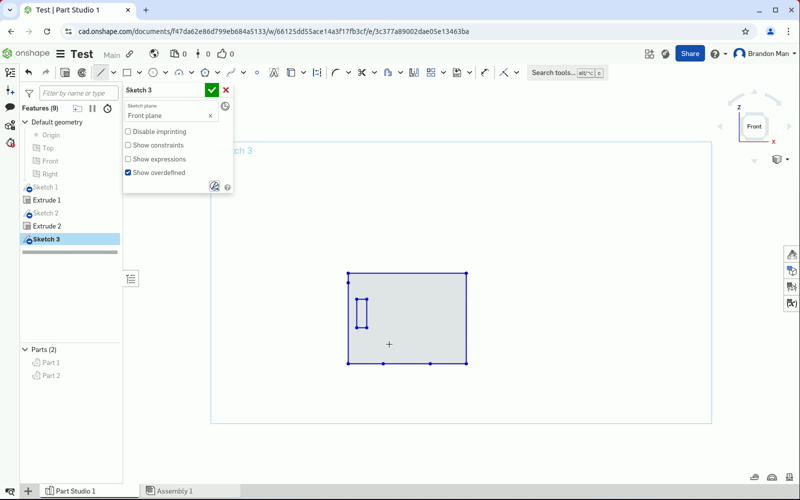
key_up(shift)
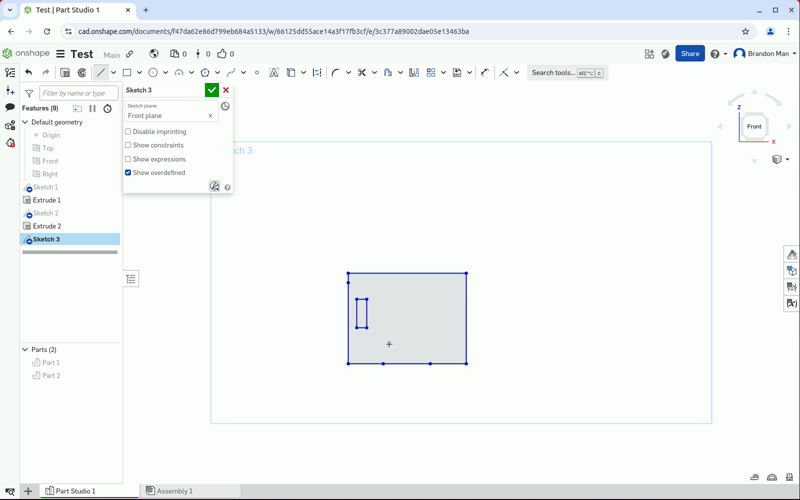
key_down(shift)
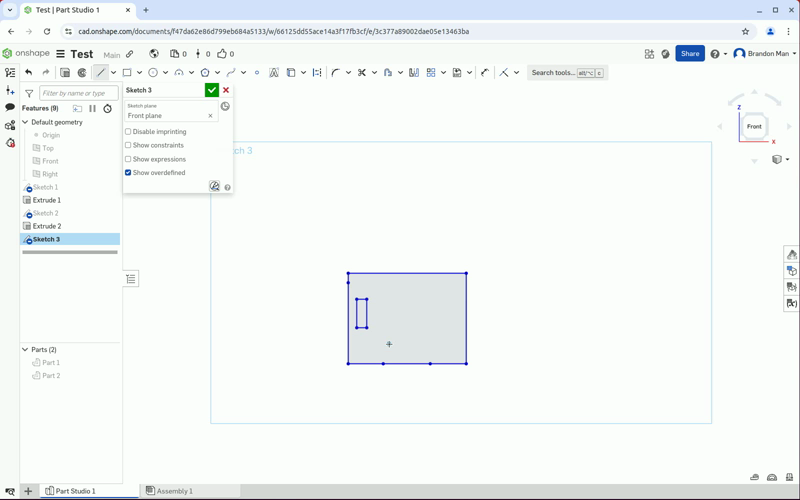
mouse_move(419, 343)
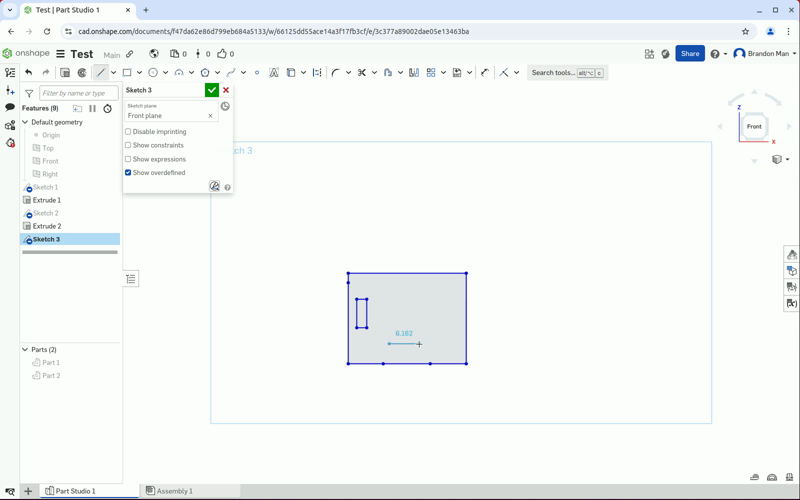
mouse_move(407, 343)
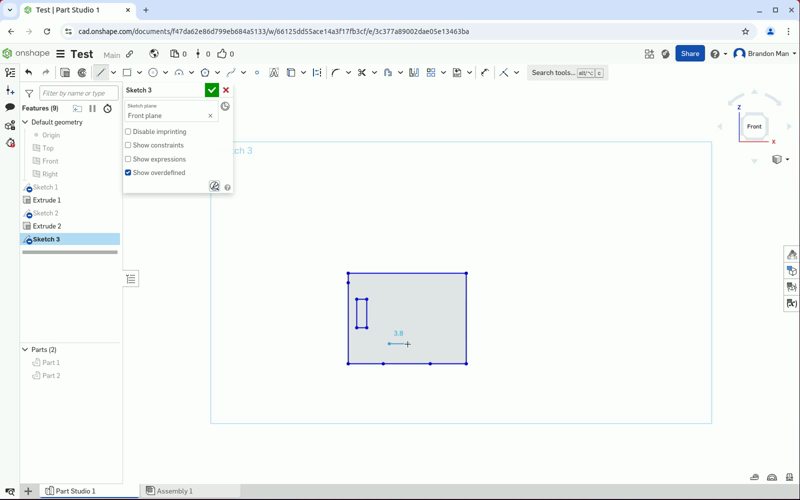
click(407, 343)
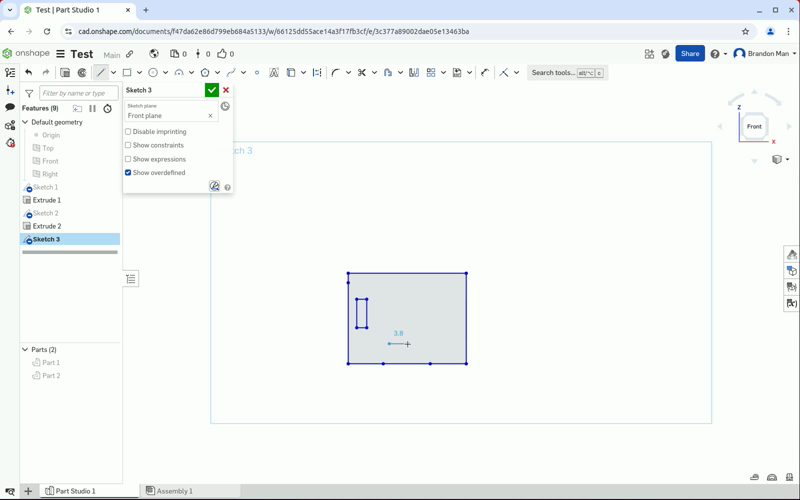
key_up(shift)
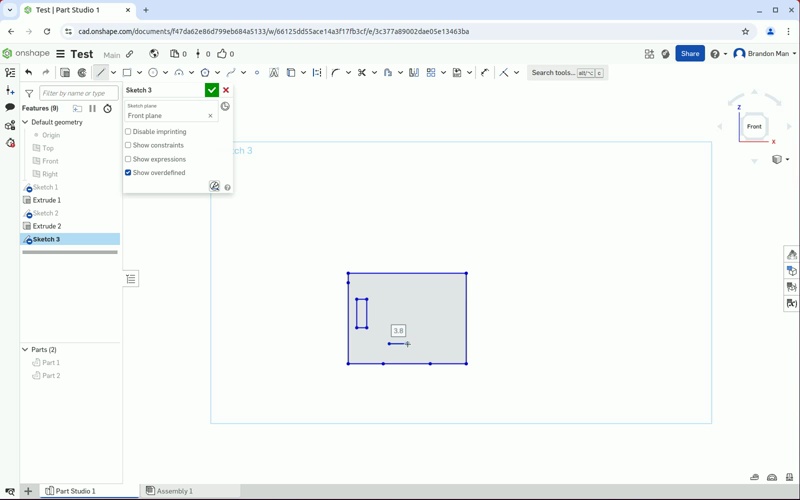
key_down(shift)
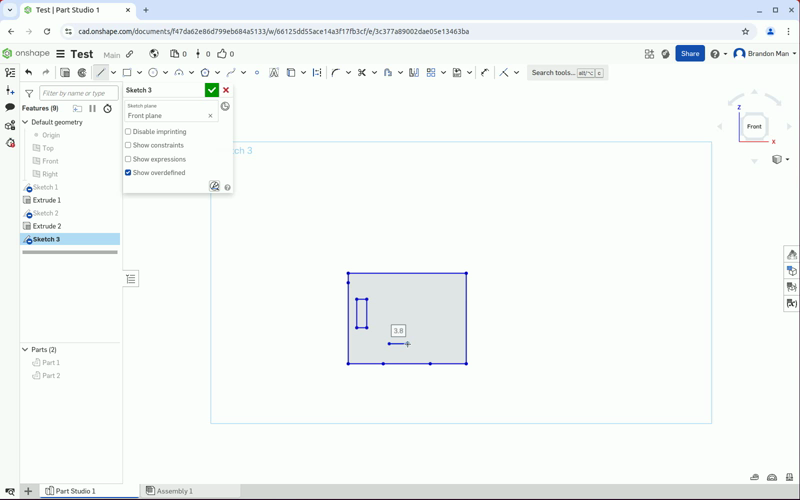
mouse_move(437, 343)
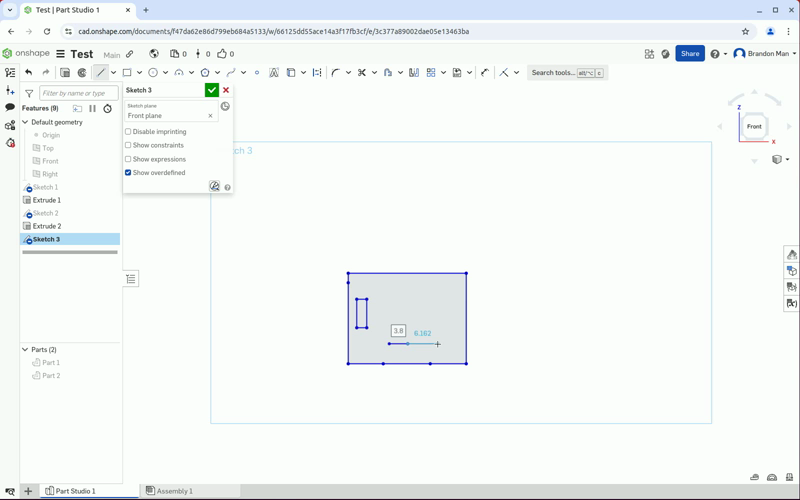
mouse_move(426, 343)
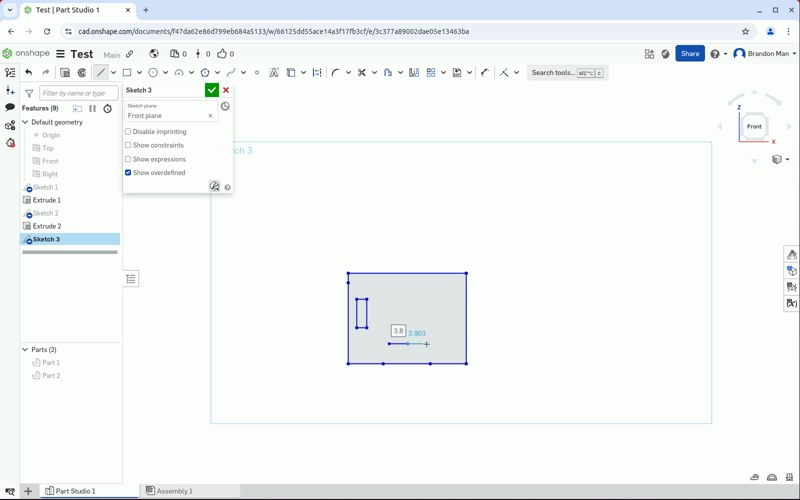
click(426, 343)
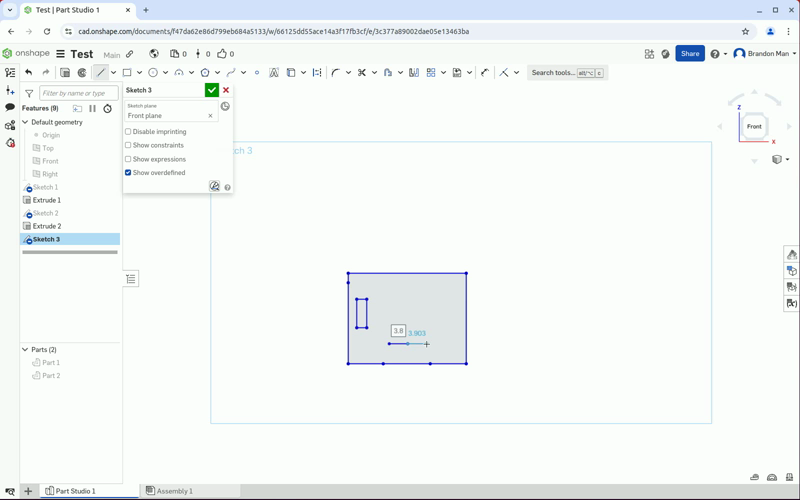
key_up(shift)
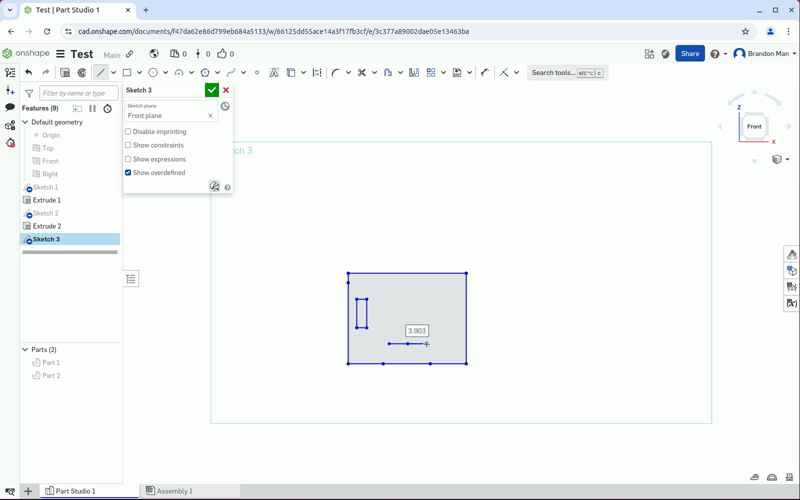
key_down(shift)
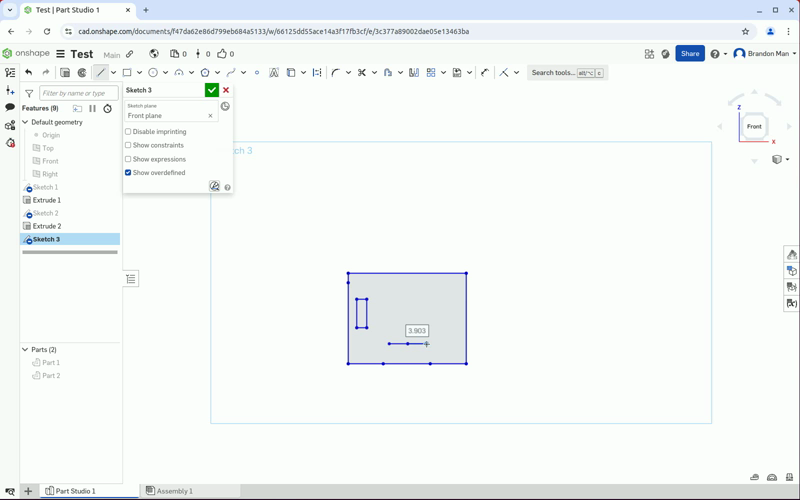
mouse_move(456, 343)
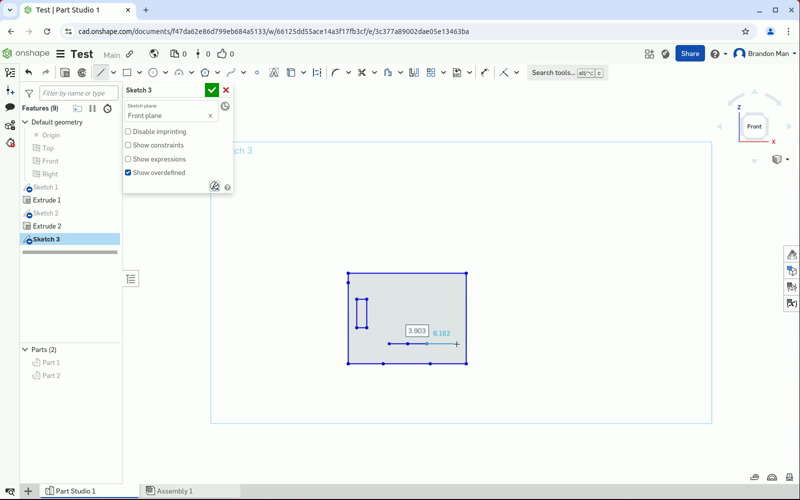
mouse_move(426, 292)
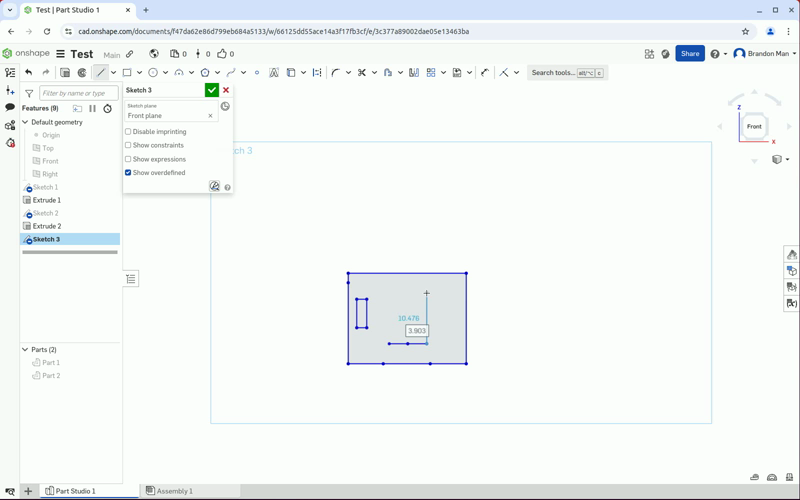
click(426, 292)
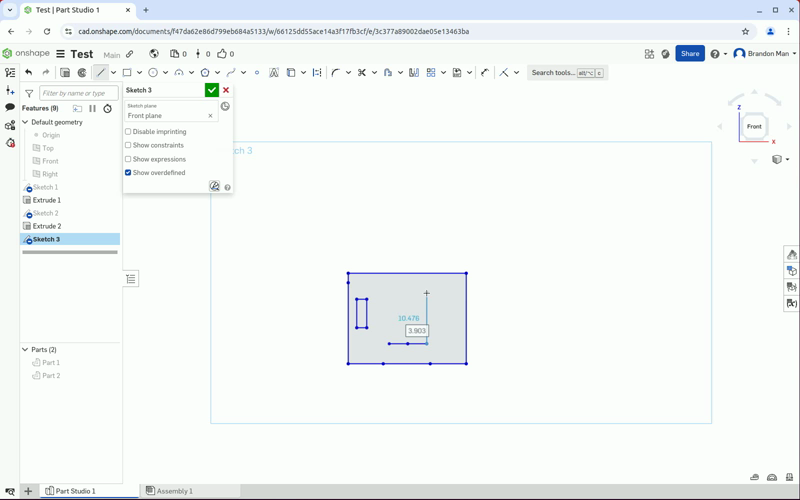
key_up(shift)
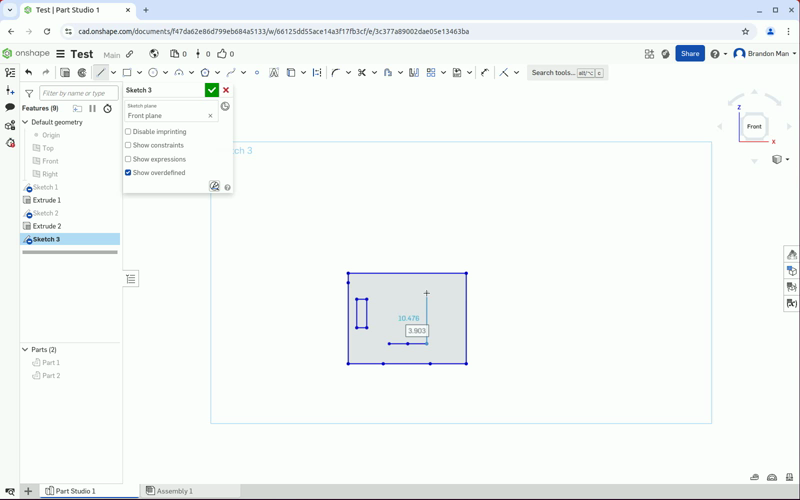
key_down(shift)
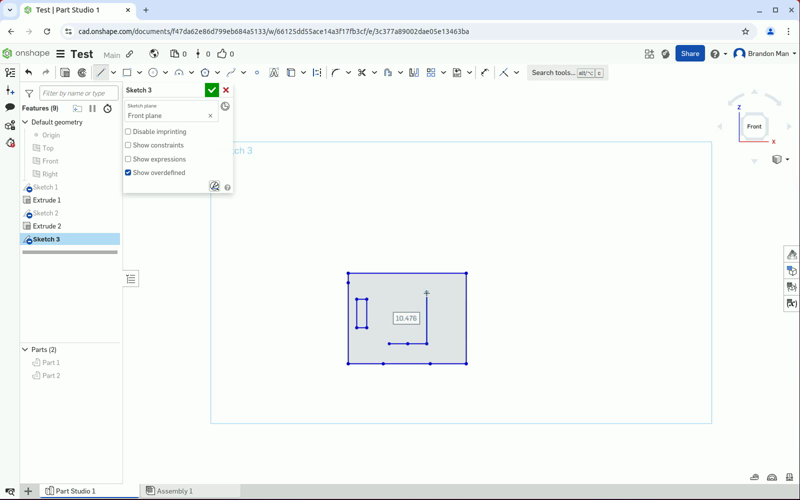
mouse_move(456, 292)
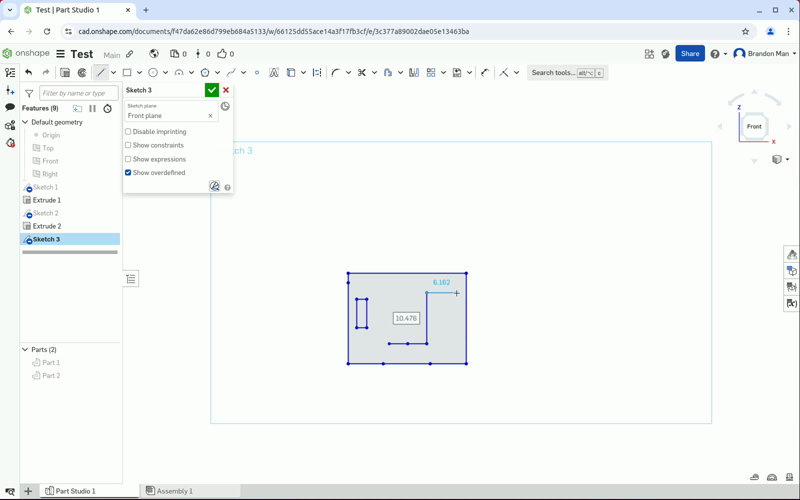
mouse_move(407, 292)
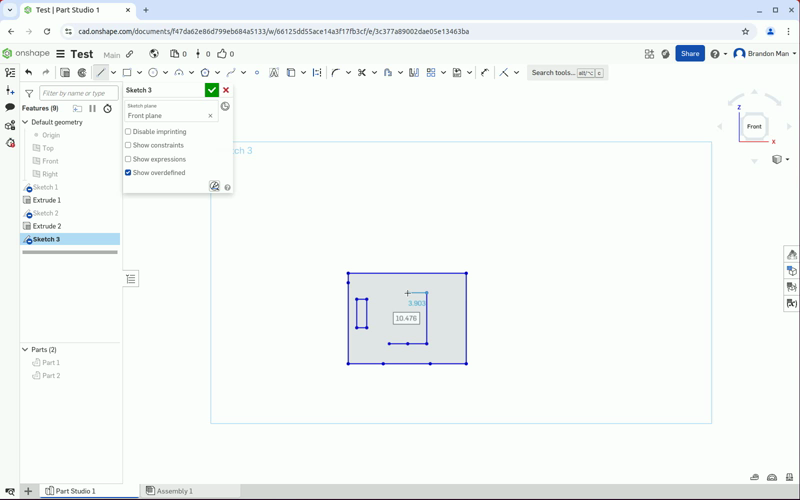
click(407, 292)
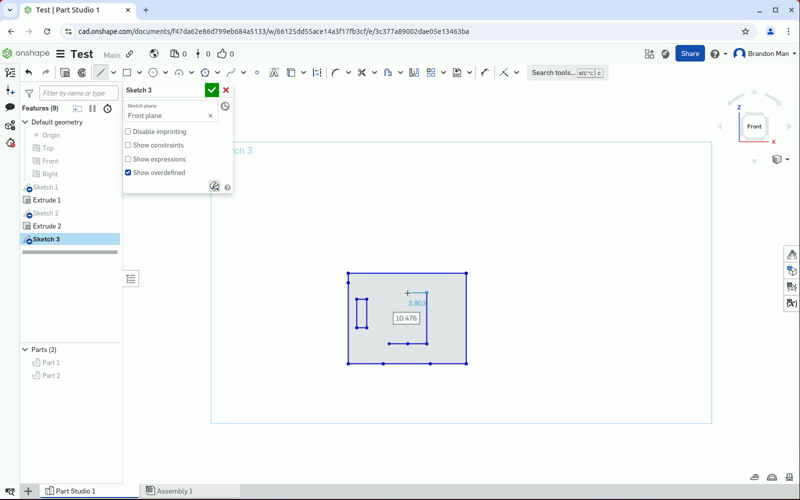
key_up(shift)
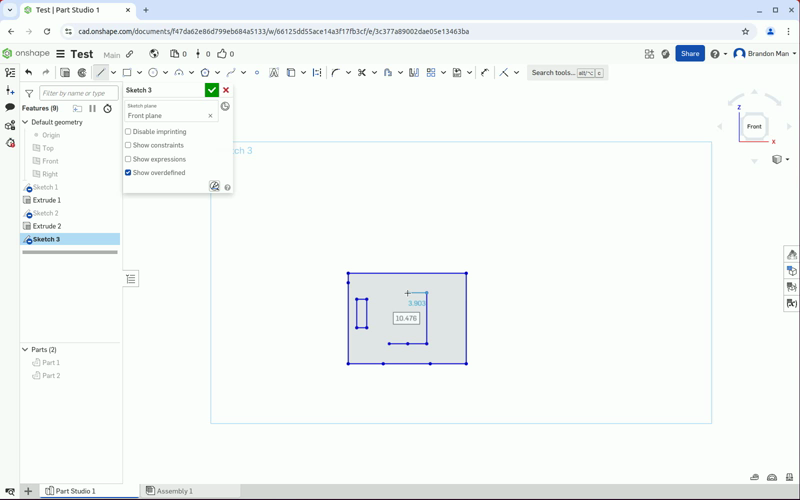
key_down(shift)
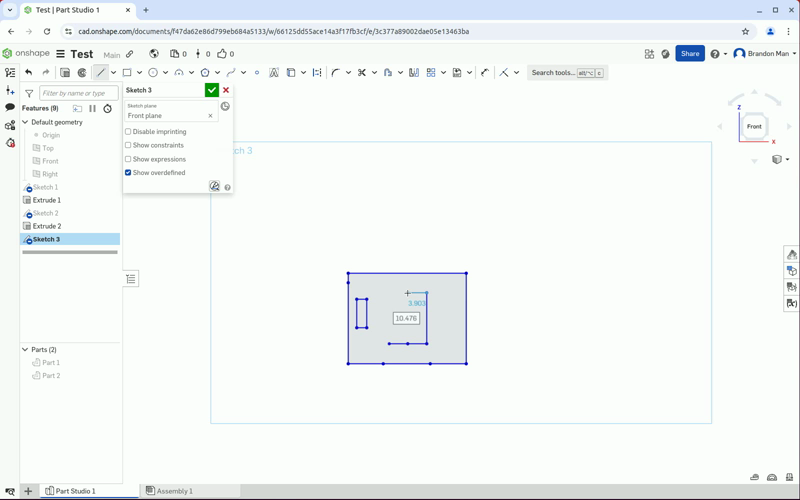
mouse_move(437, 292)
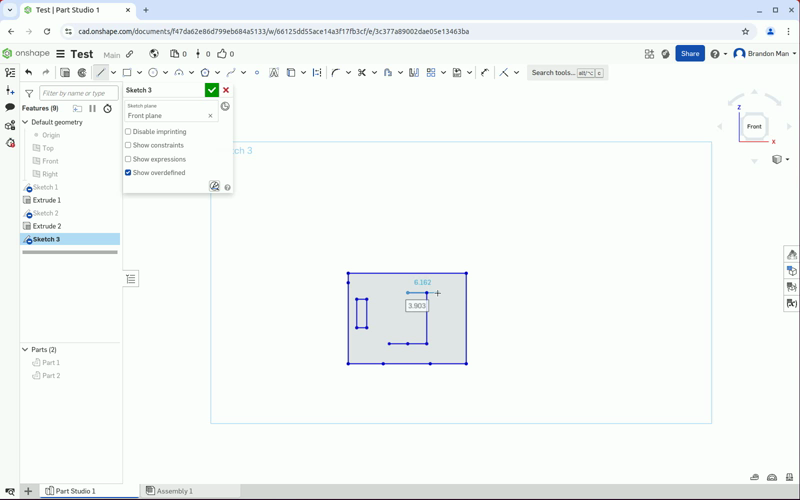
mouse_move(389, 292)
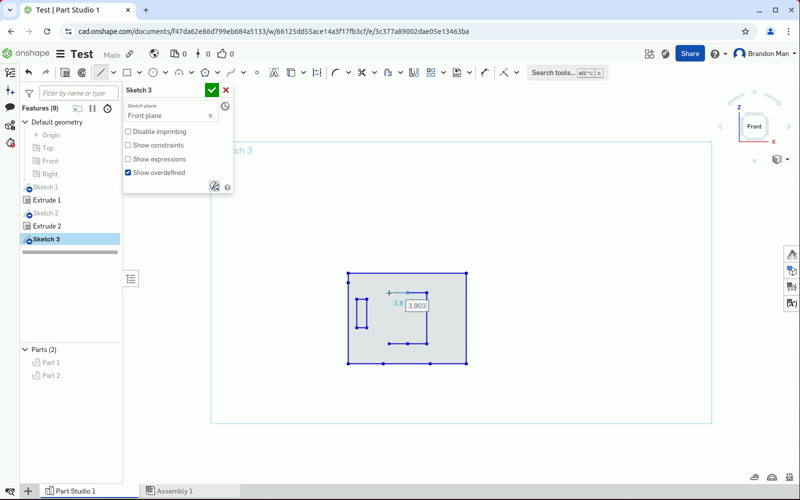
click(389, 292)
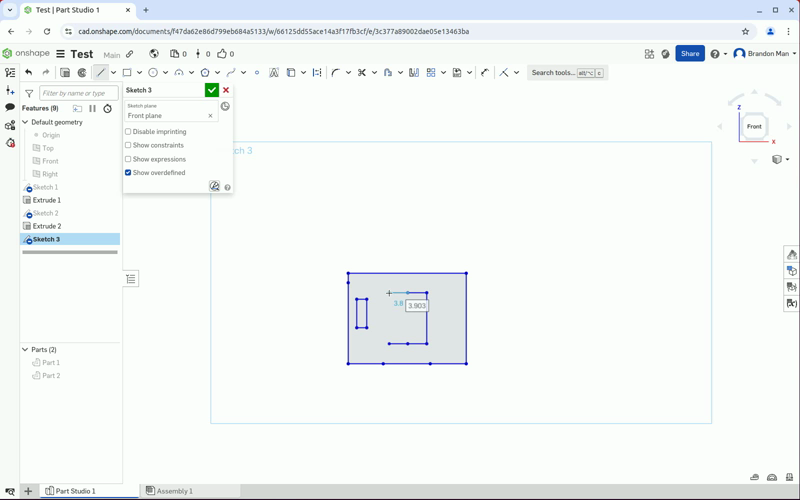
key_up(shift)
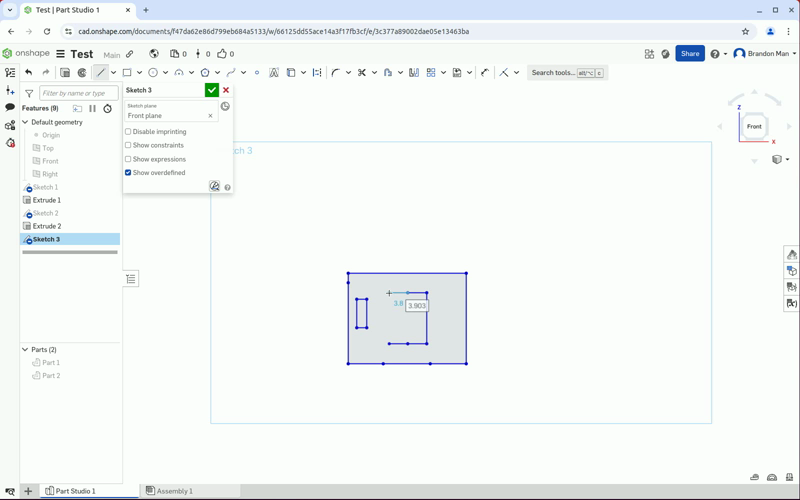
mouse_move(419, 292)
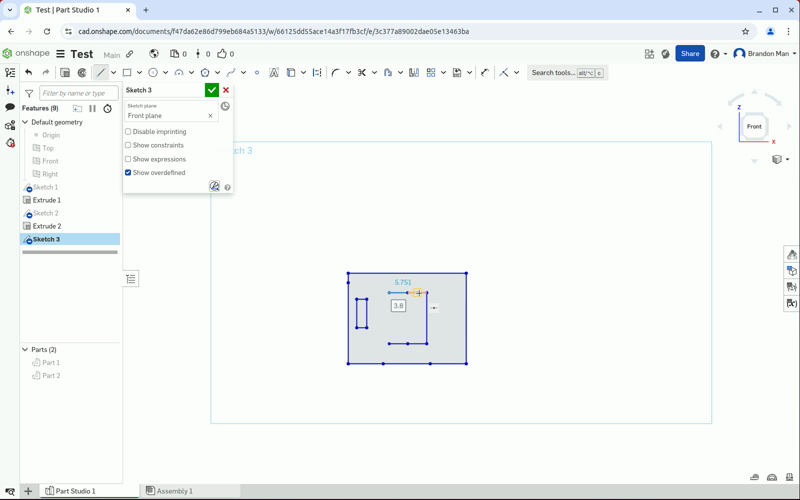
key_down(shift)
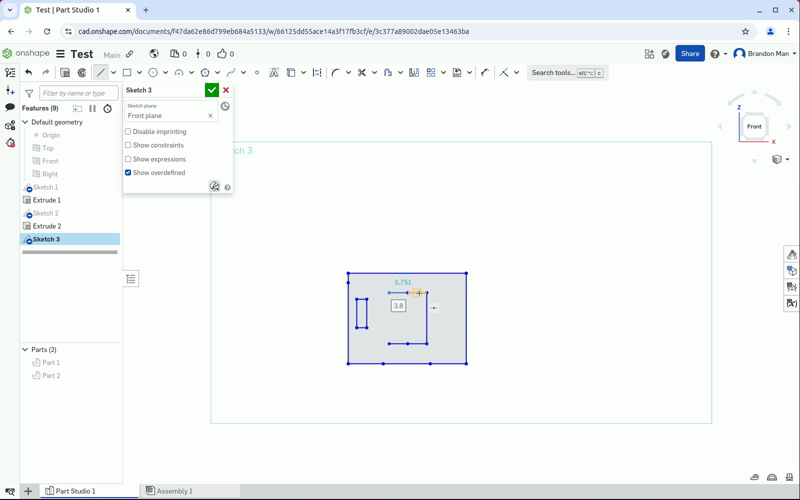
mouse_move(389, 343)
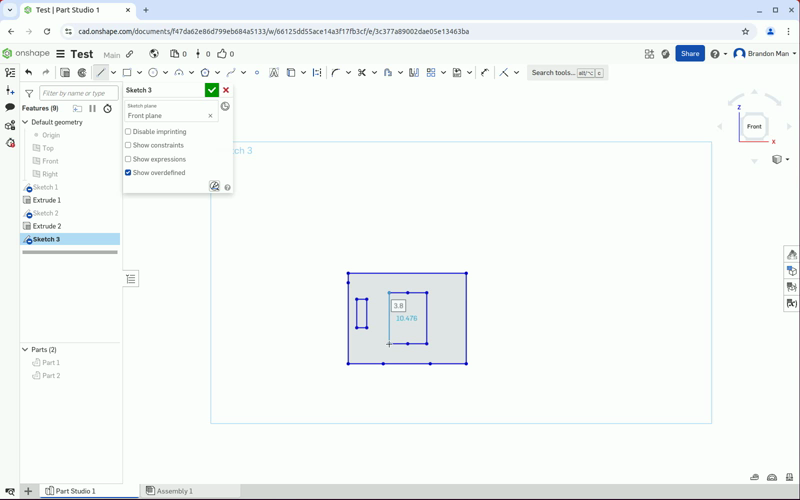
key_up(shift)
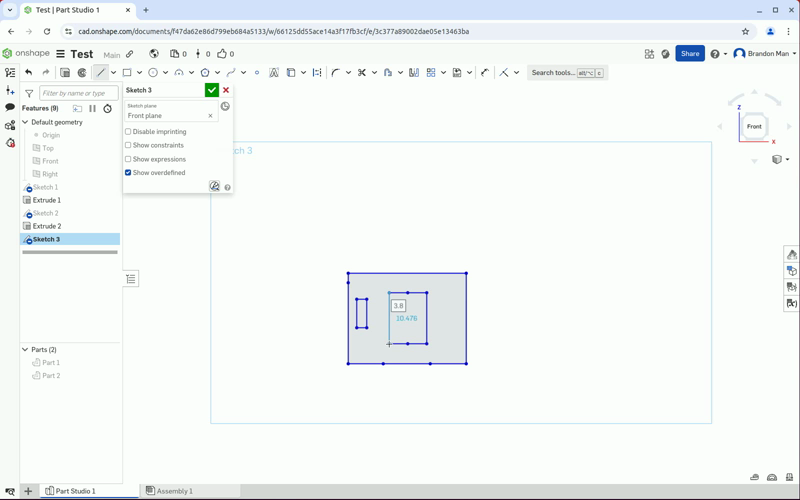
click(389, 343)
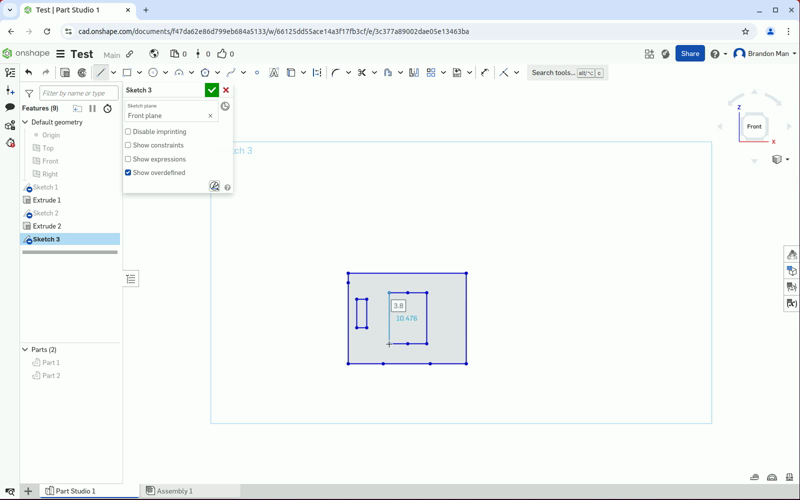
key(esc)
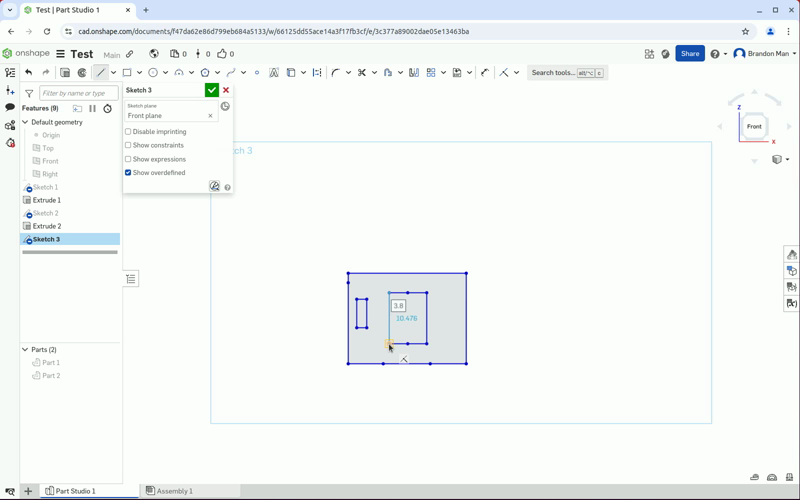
key(l)
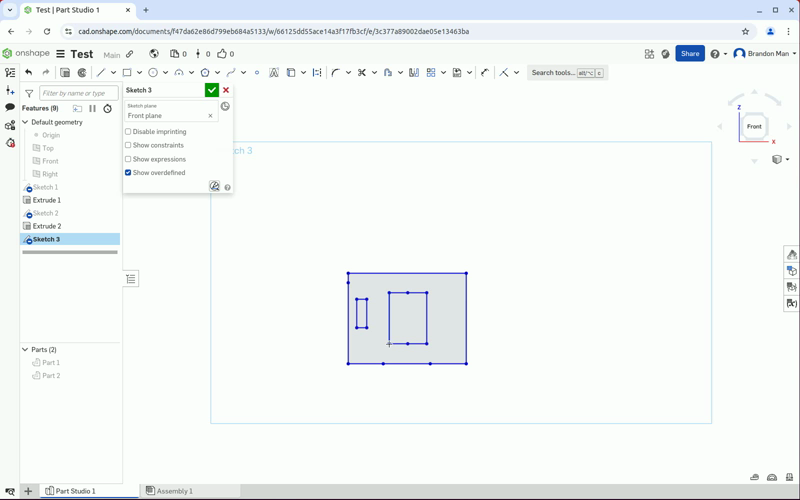
key_down(shift)
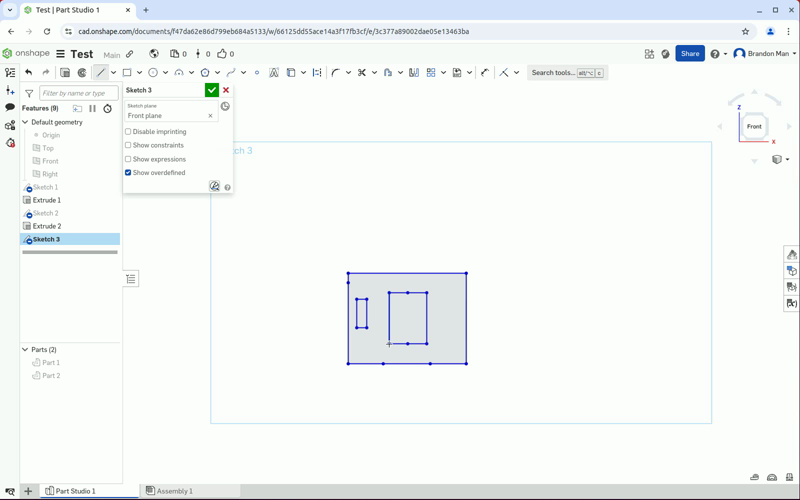
mouse_move(446, 327)
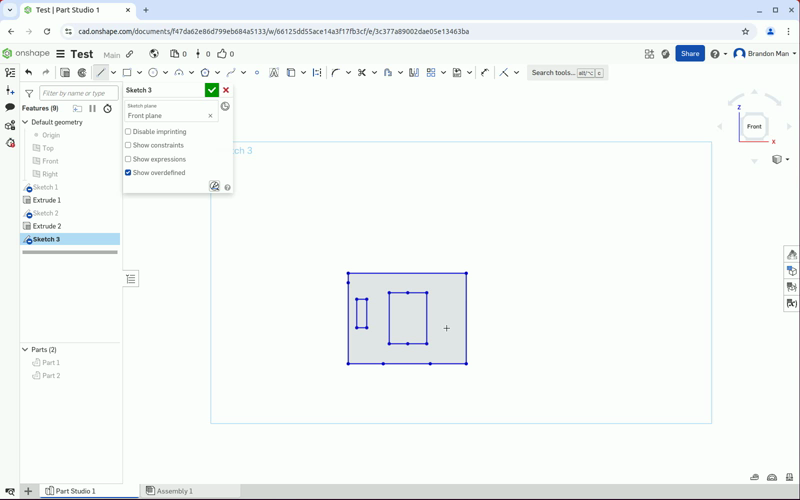
click(446, 327)
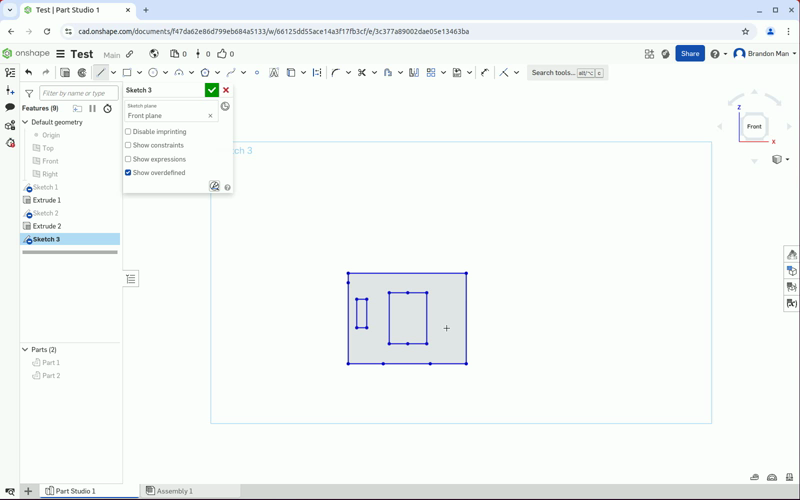
key_up(shift)
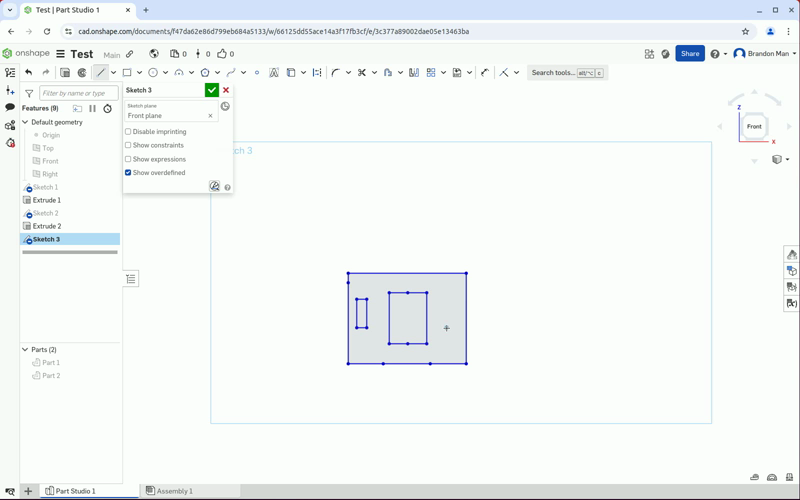
key_down(shift)
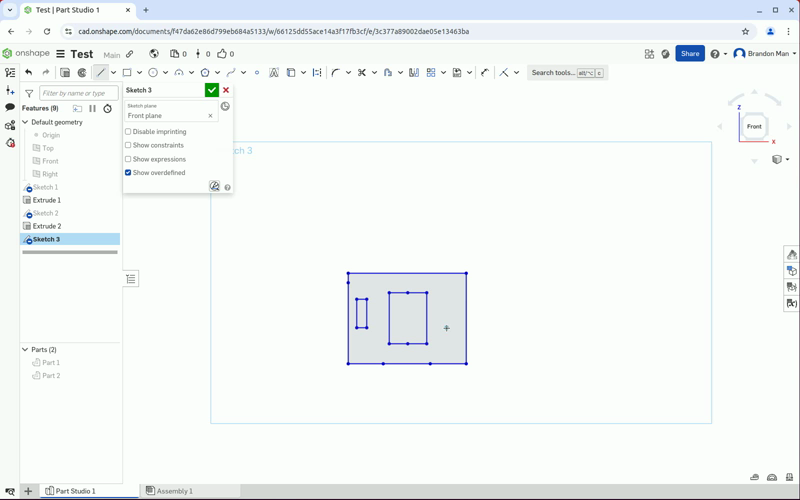
mouse_move(476, 327)
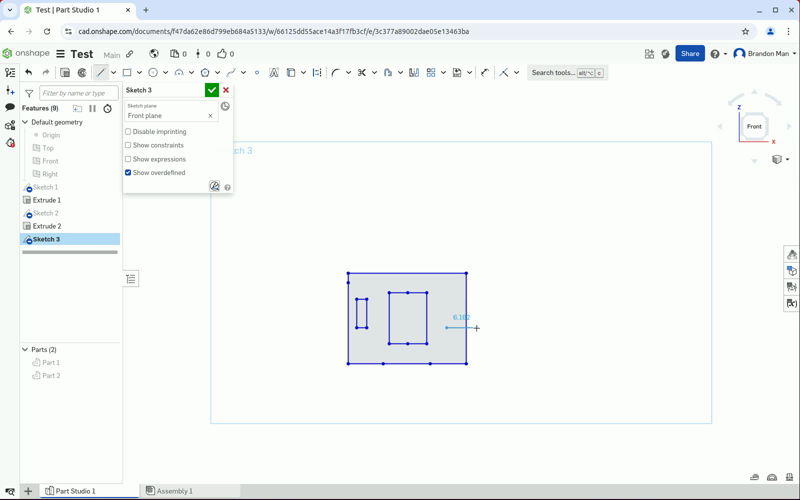
mouse_move(456, 327)
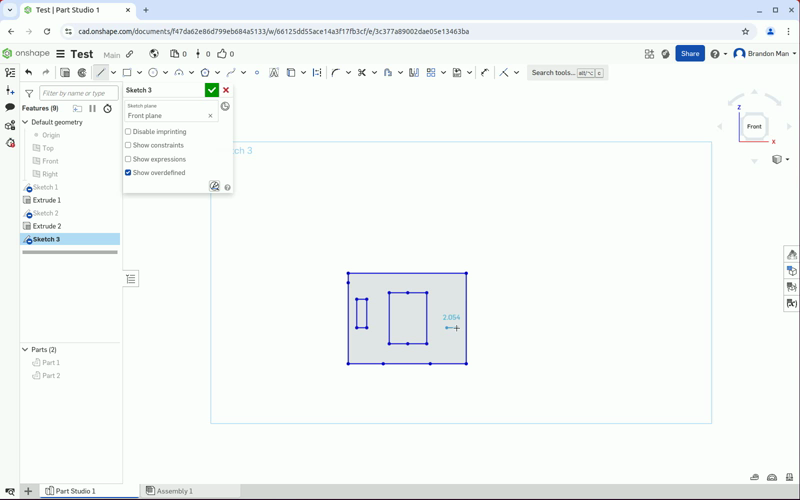
click(456, 327)
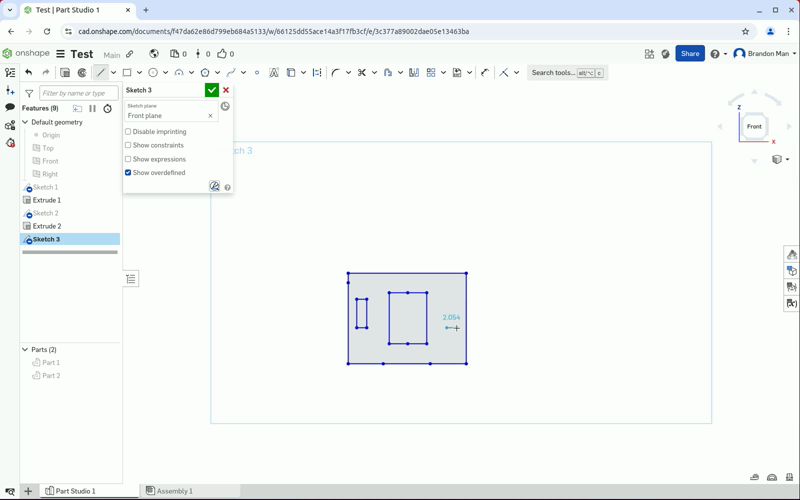
key_up(shift)
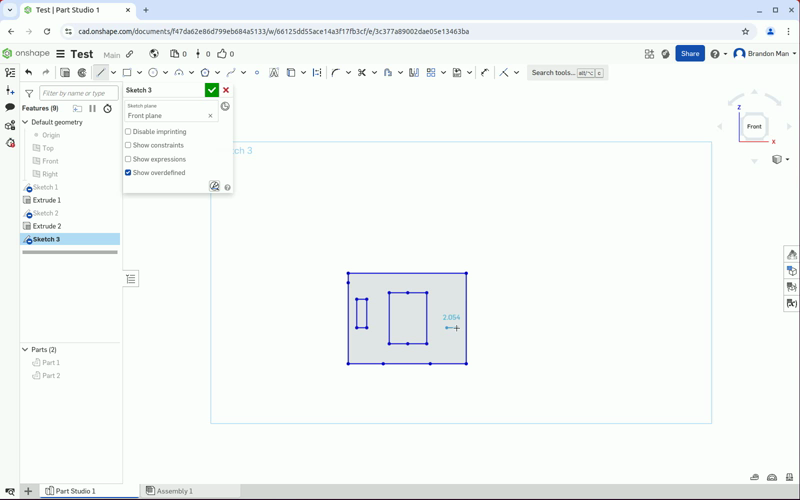
key_down(shift)
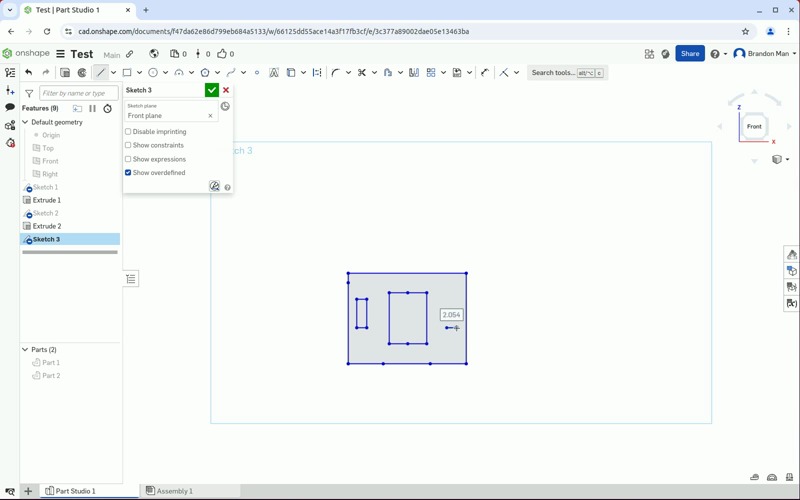
mouse_move(486, 327)
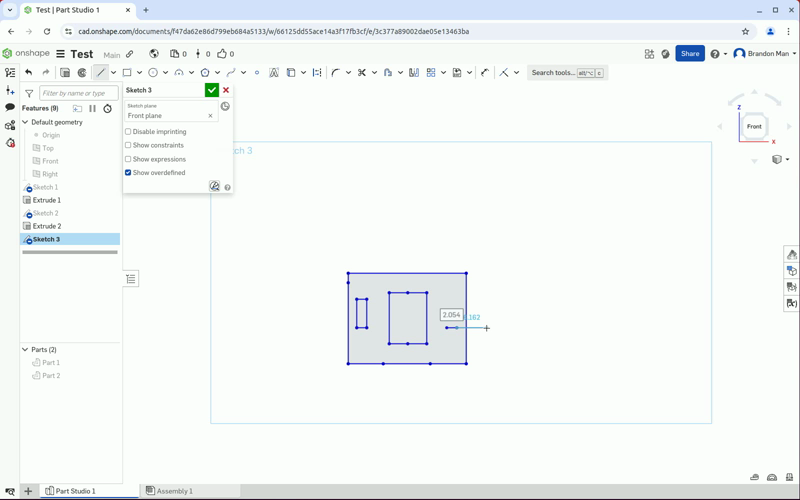
mouse_move(456, 299)
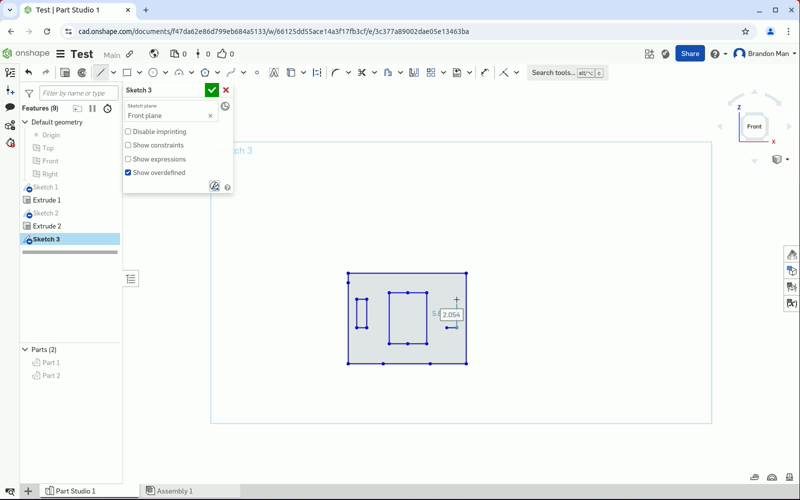
click(456, 299)
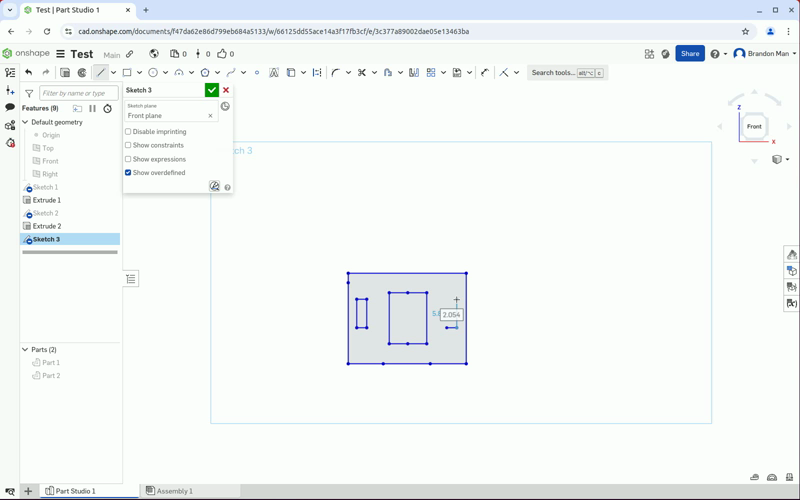
key_up(shift)
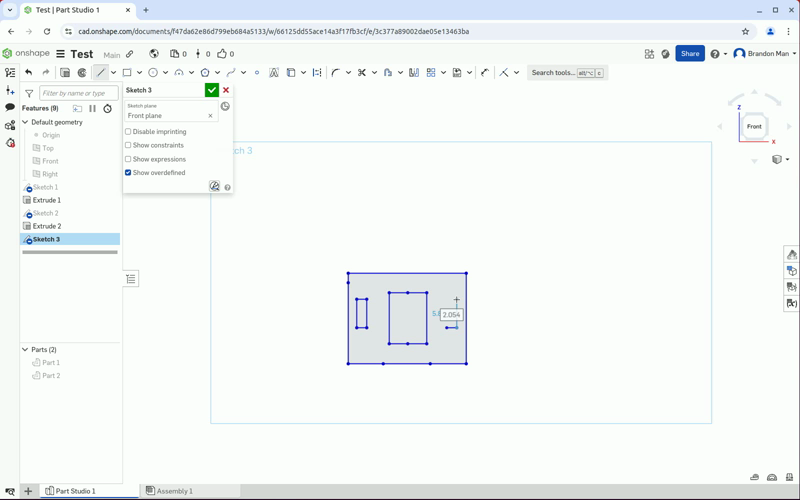
key_down(shift)
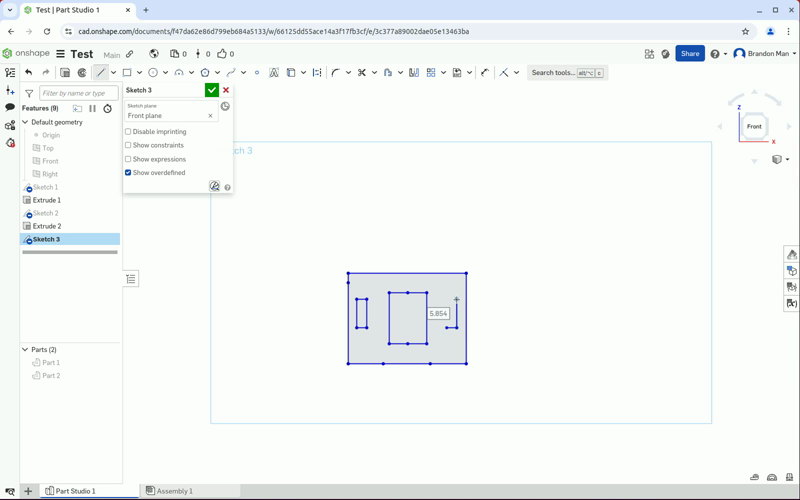
mouse_move(486, 299)
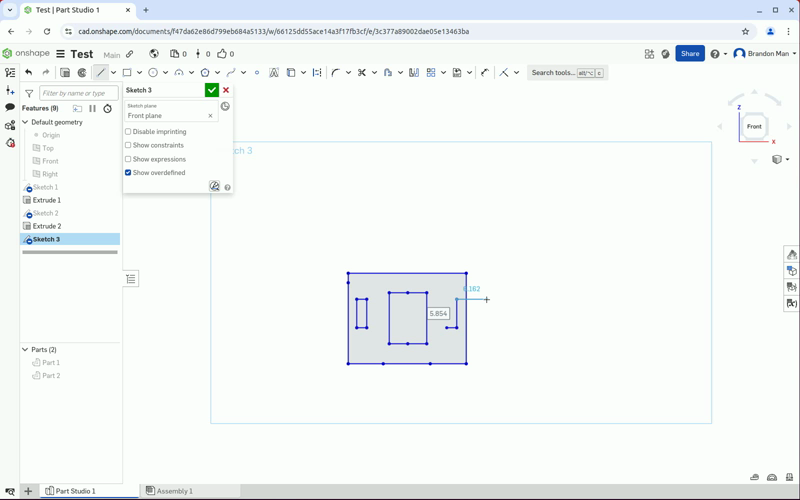
mouse_move(446, 299)
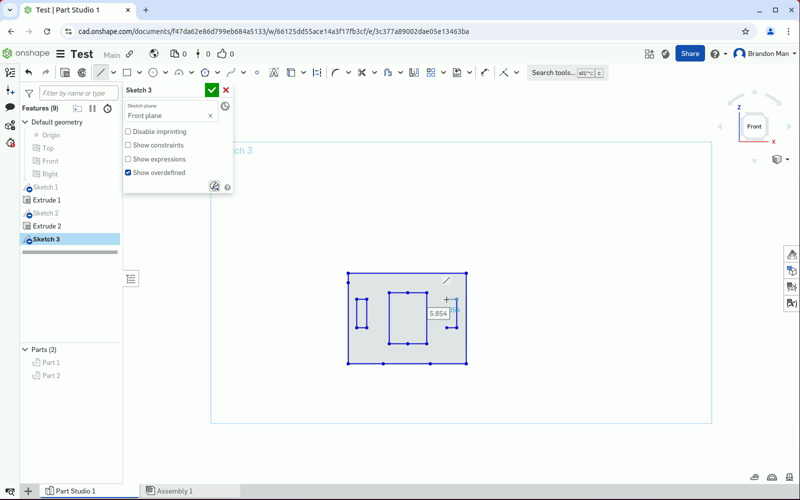
click(446, 299)
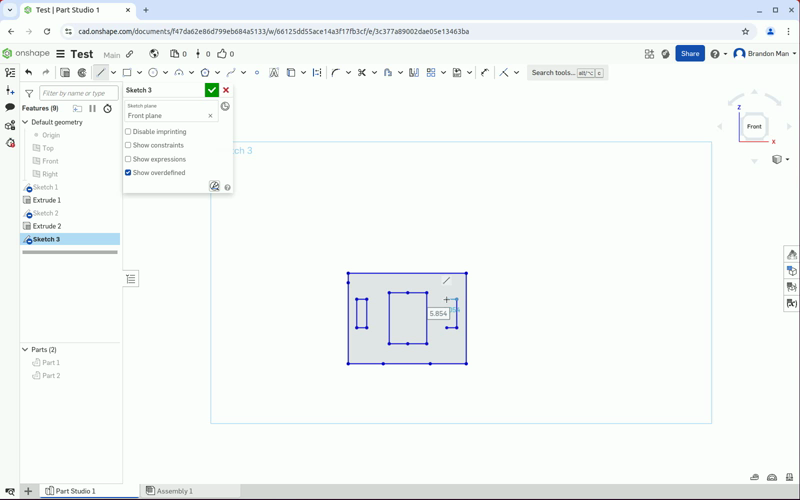
key_up(shift)
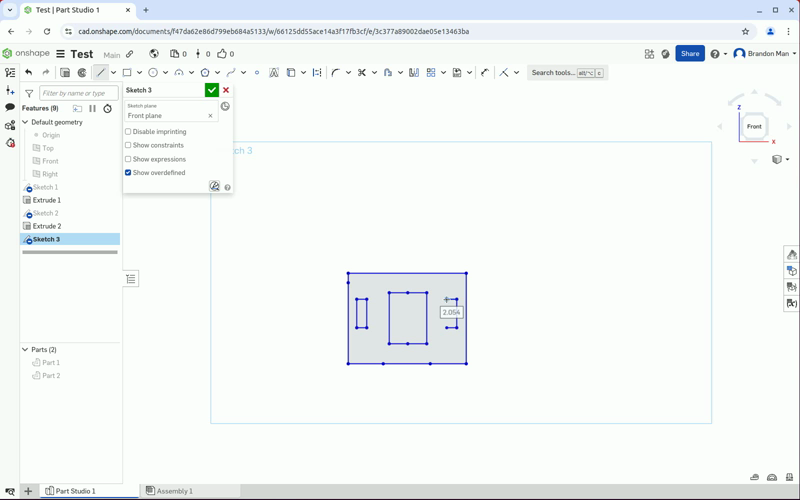
mouse_move(476, 299)
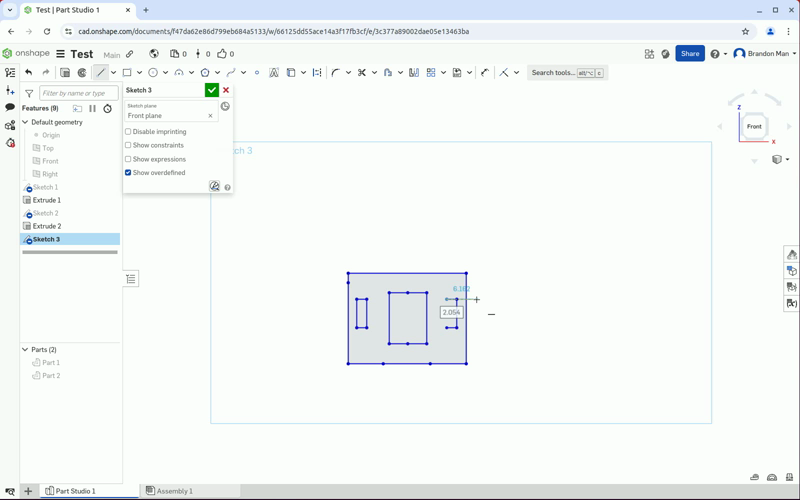
key_down(shift)
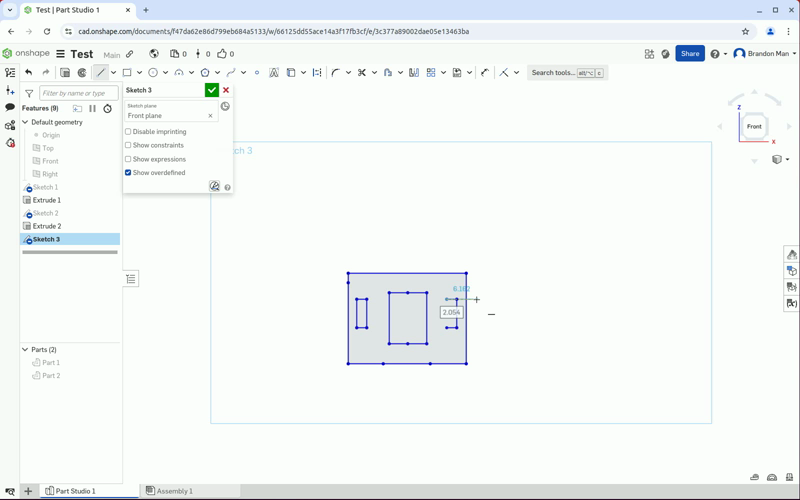
mouse_move(446, 327)
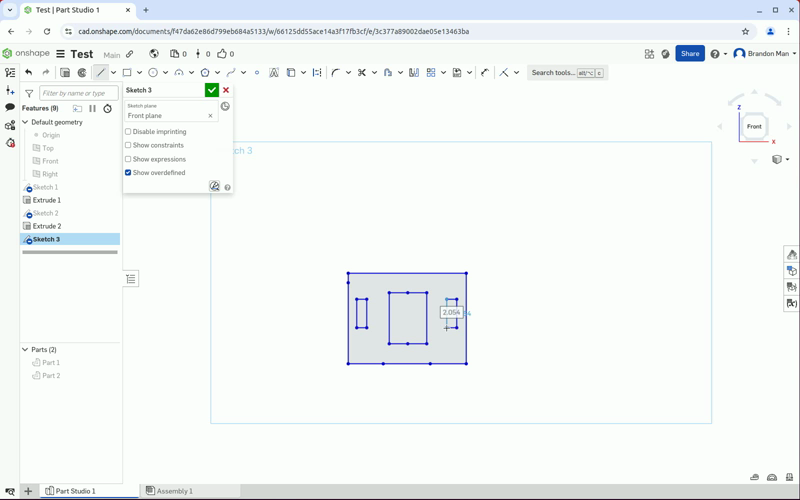
key_up(shift)
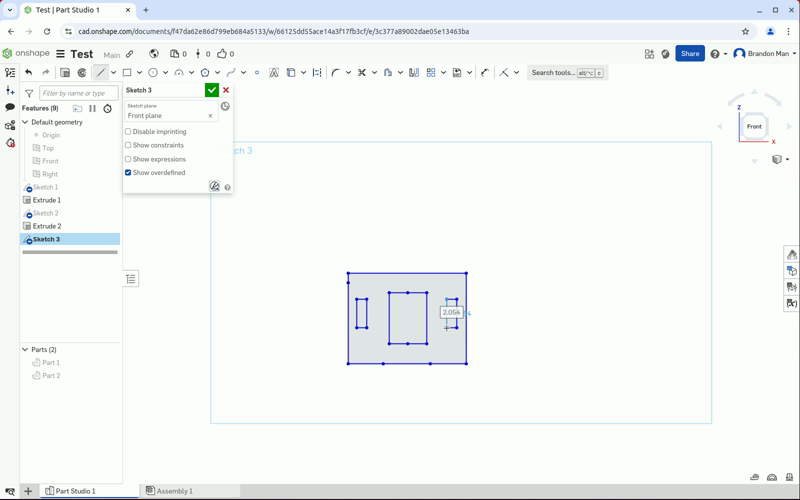
click(446, 327)
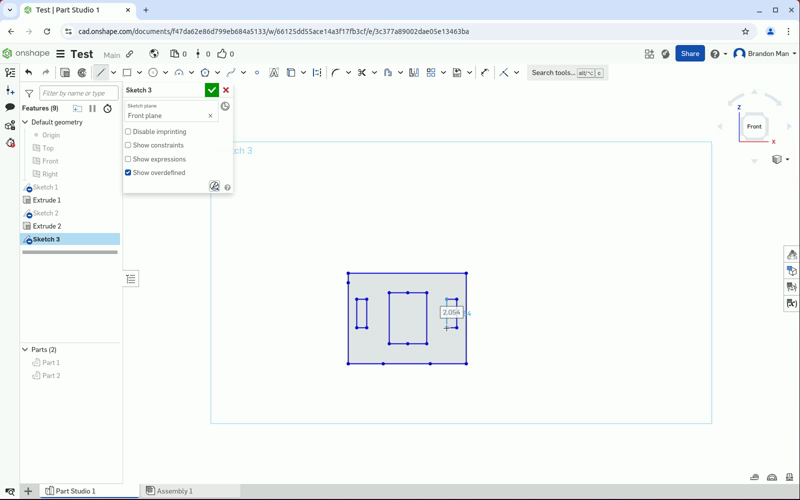
key(esc)
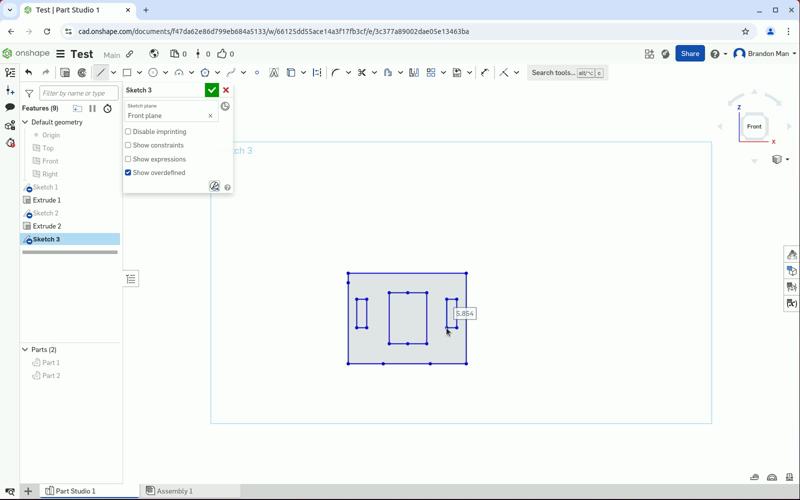
mouse_move(376, 295)
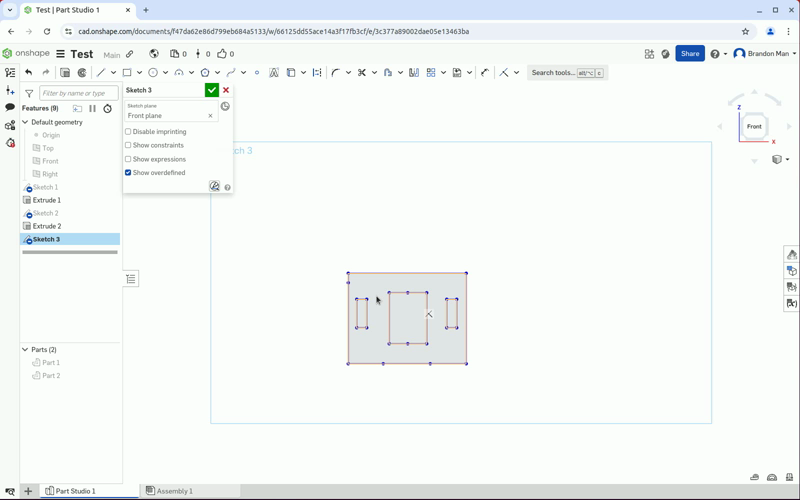
click(376, 295)
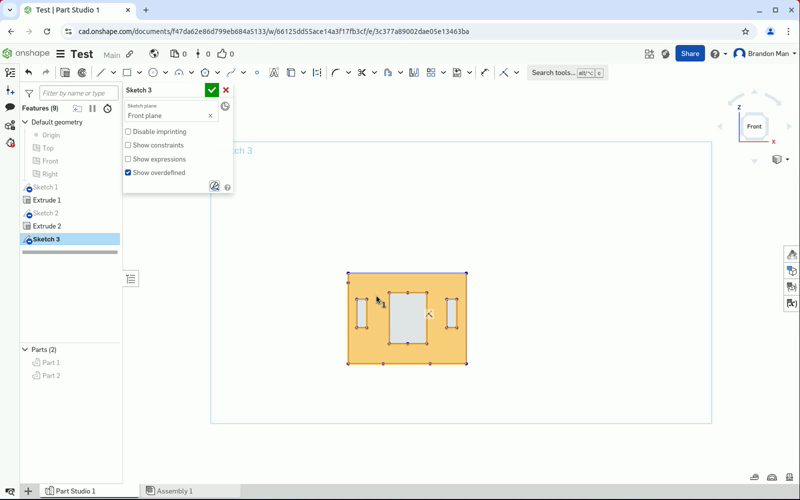
mouse_move(73, 352)
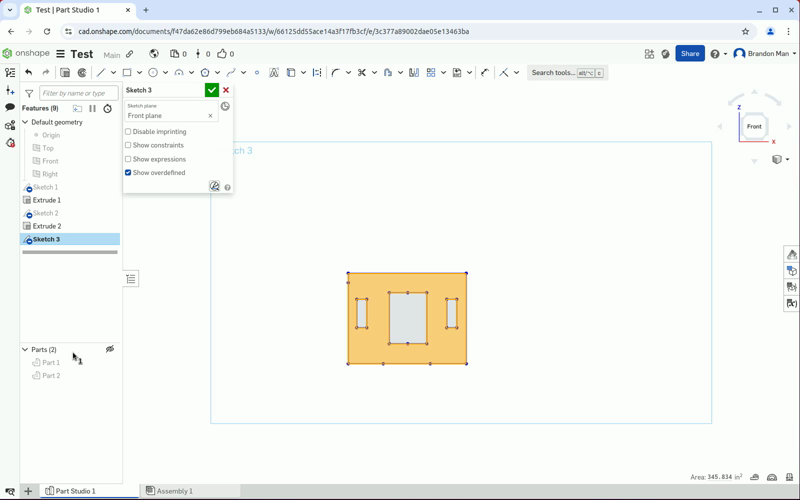
key(shift+y)
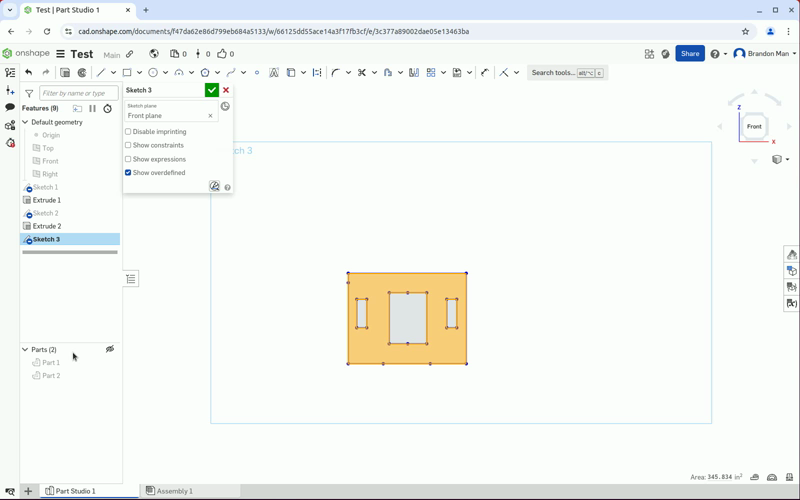
key(shift+e)
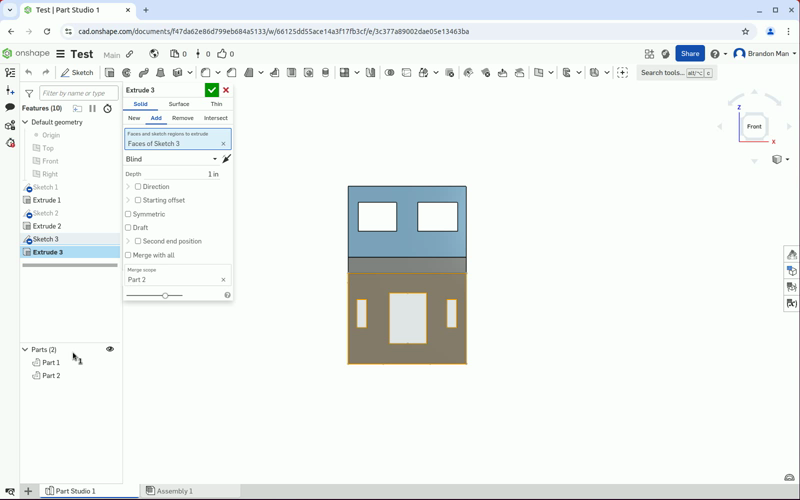
mouse_move(143, 106)
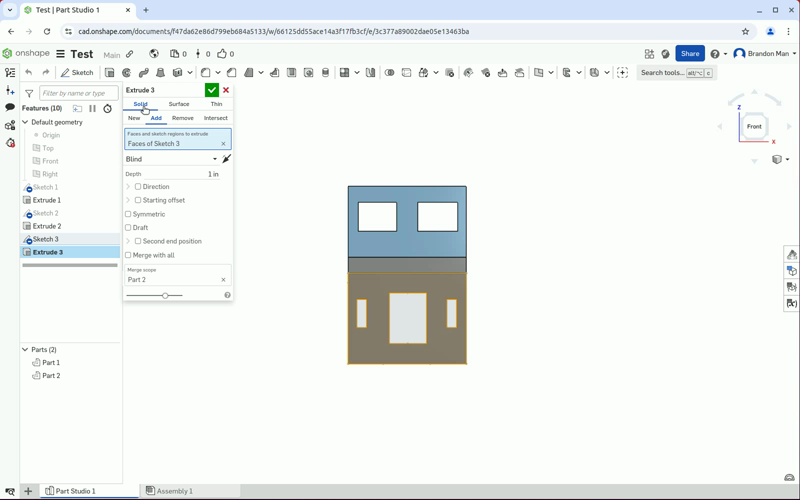
click(143, 106)
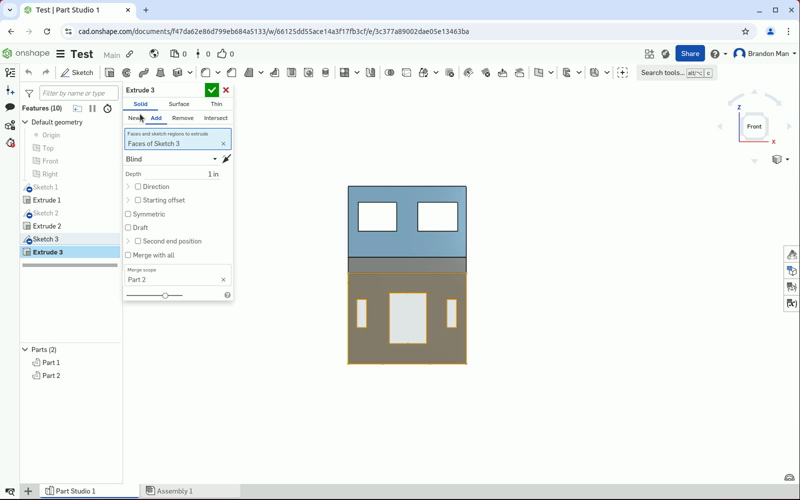
mouse_move(137, 120)
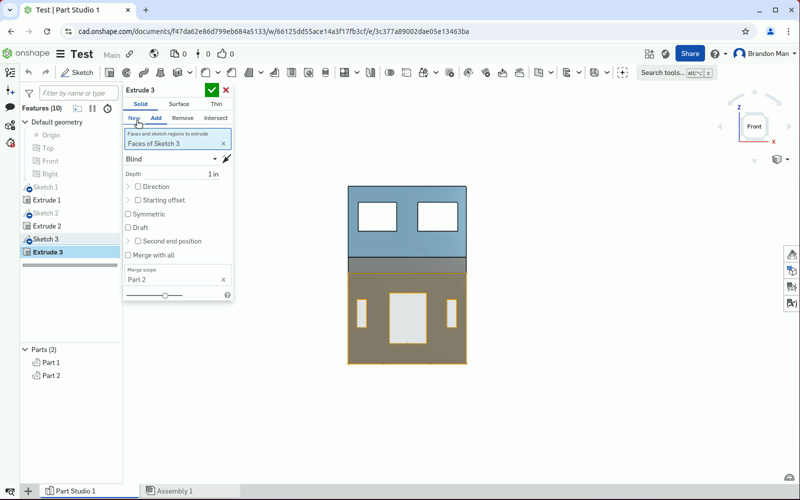
click(137, 120)
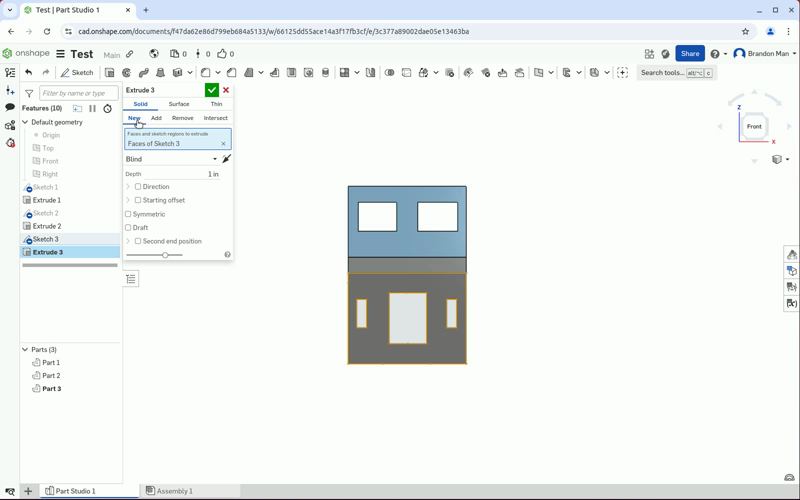
key(tab, 4)
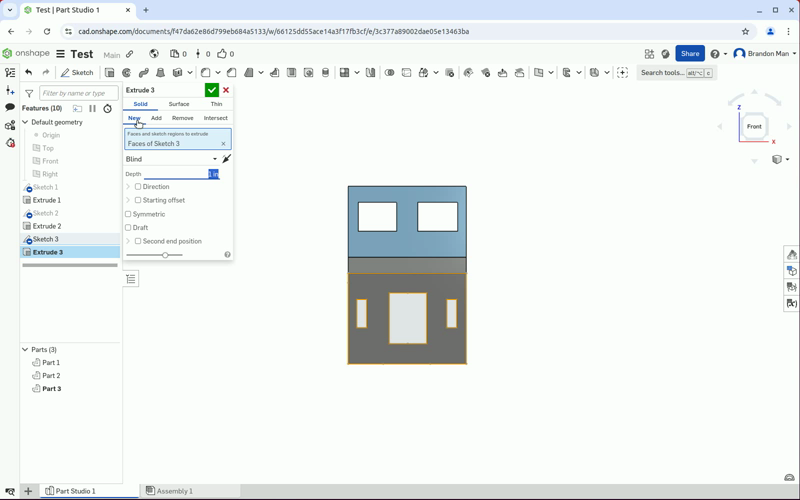
text(0.481)
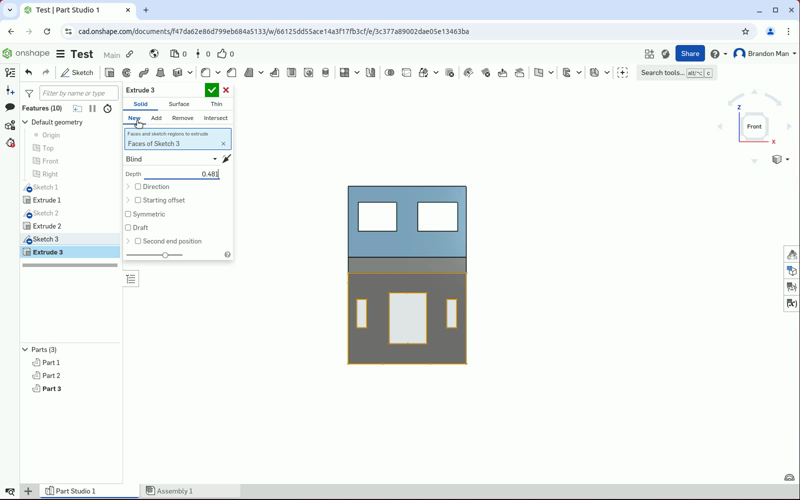
key(enter)
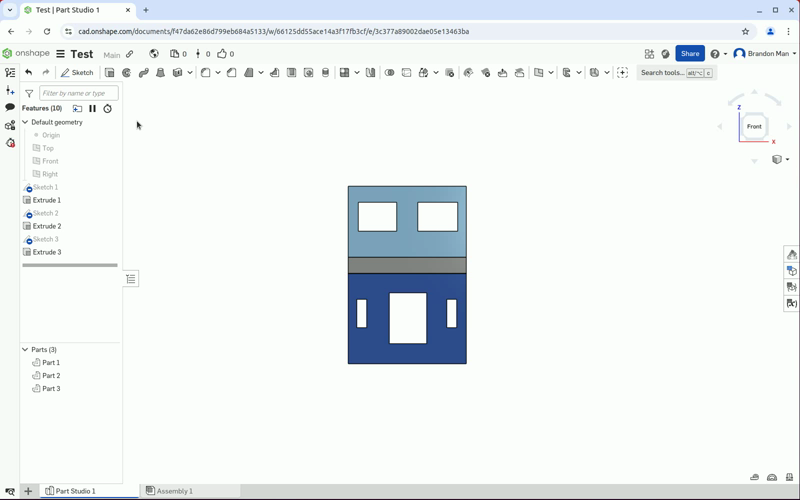
key(shift+h)
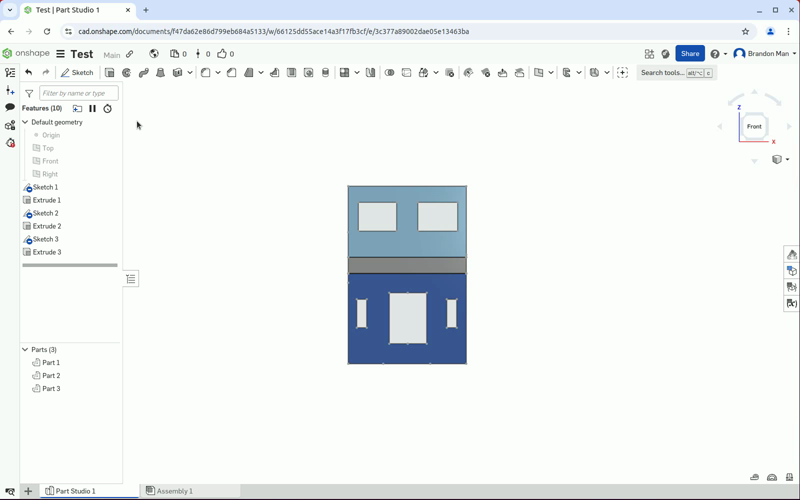
key(shift+h)
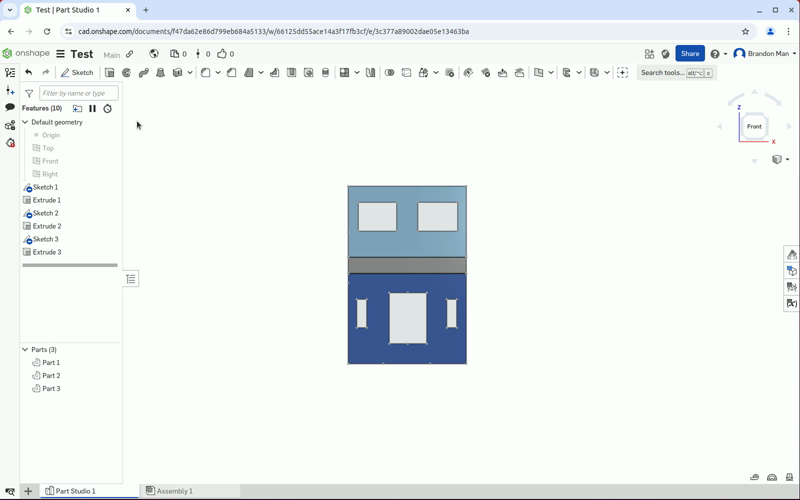
key(shift+7)
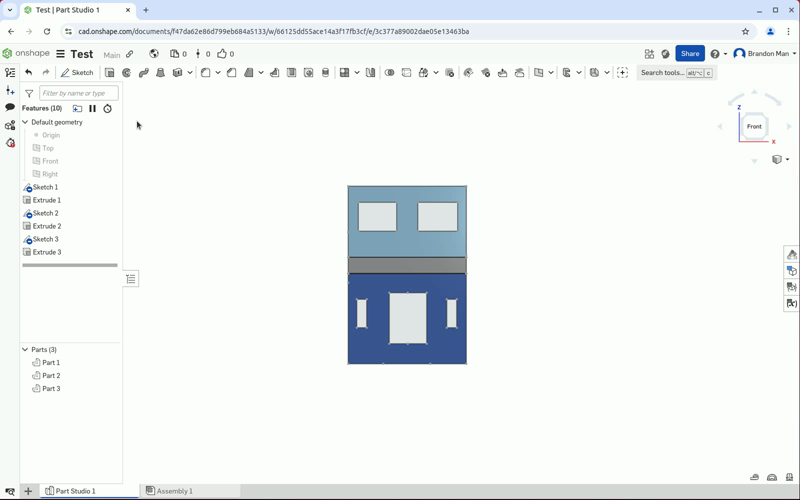
key(left, 2)
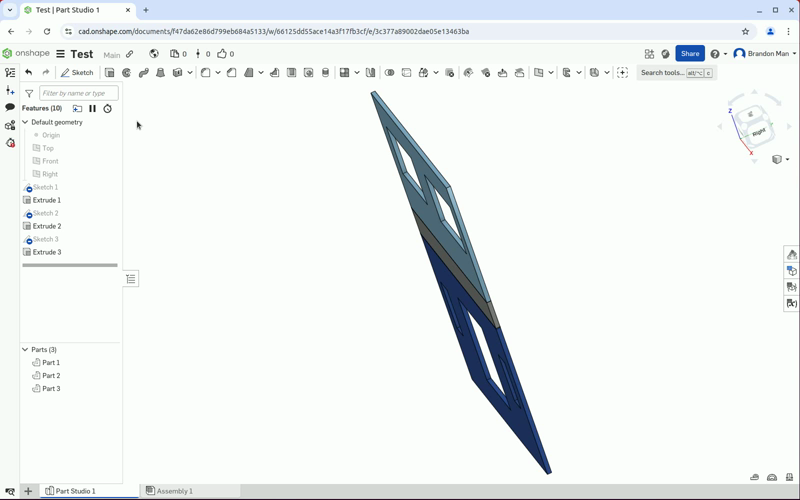
key(down, 2)
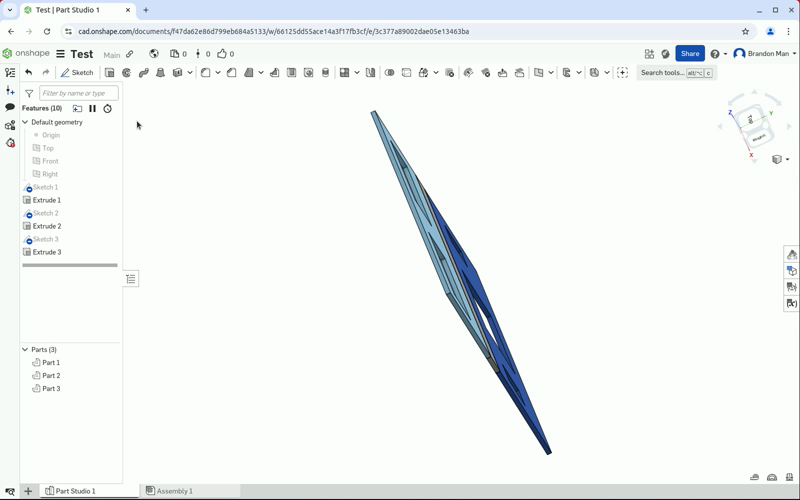
key(up, 2)
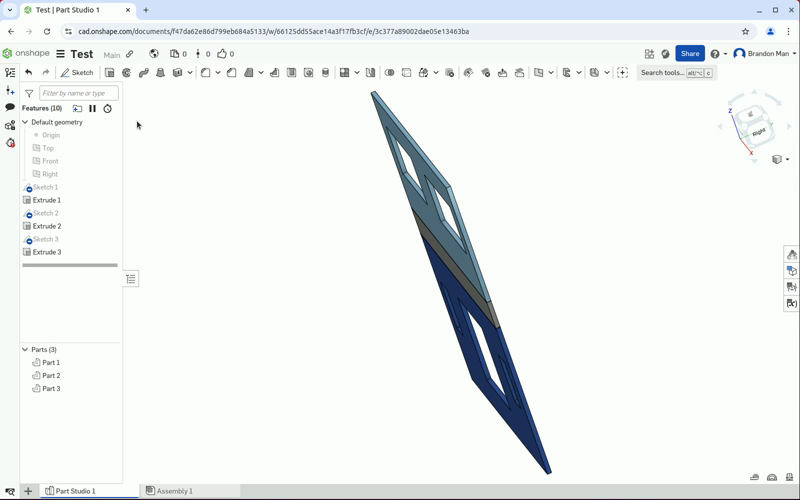
key(right, 2)
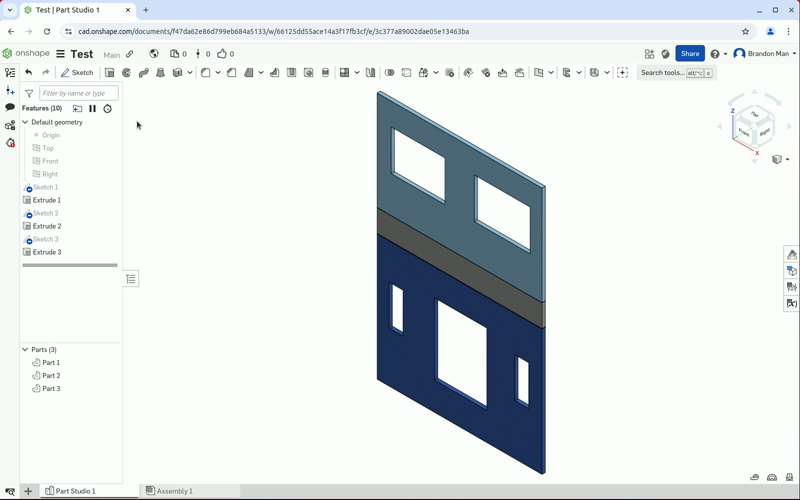
mouse_move(73, 189)
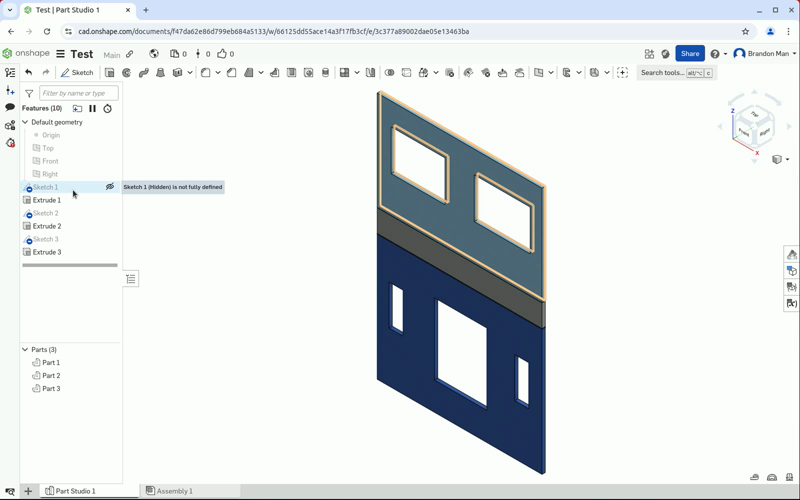
click(73, 189)